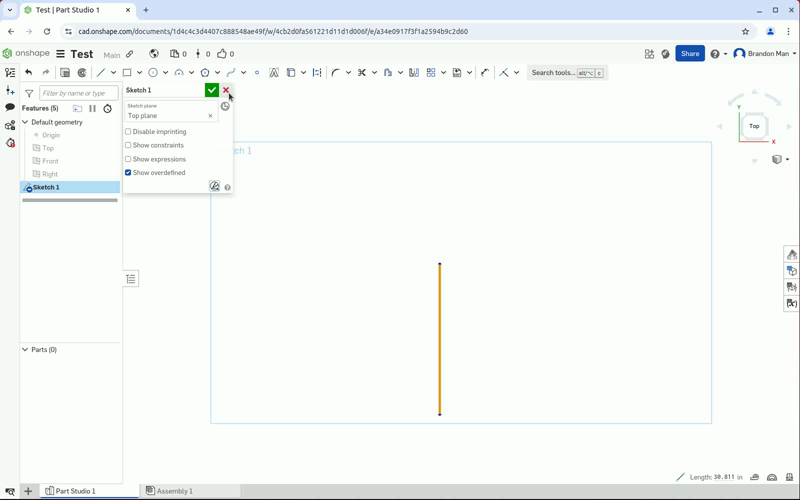
key(shift+h)
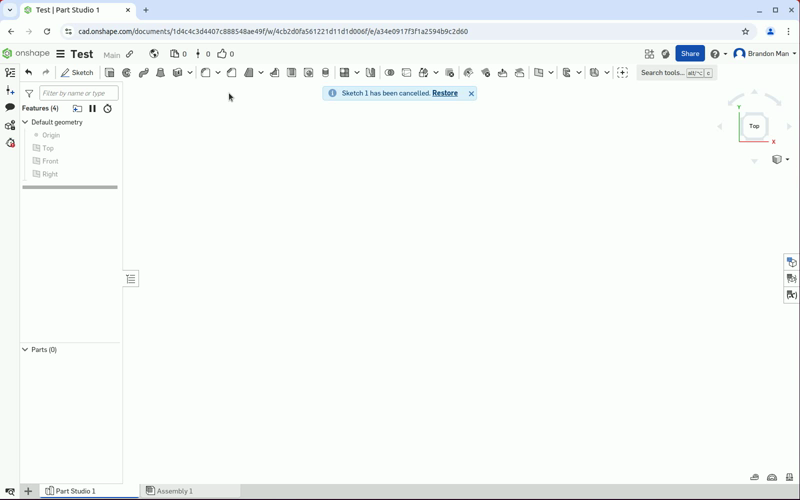
mouse_move(73, 352)
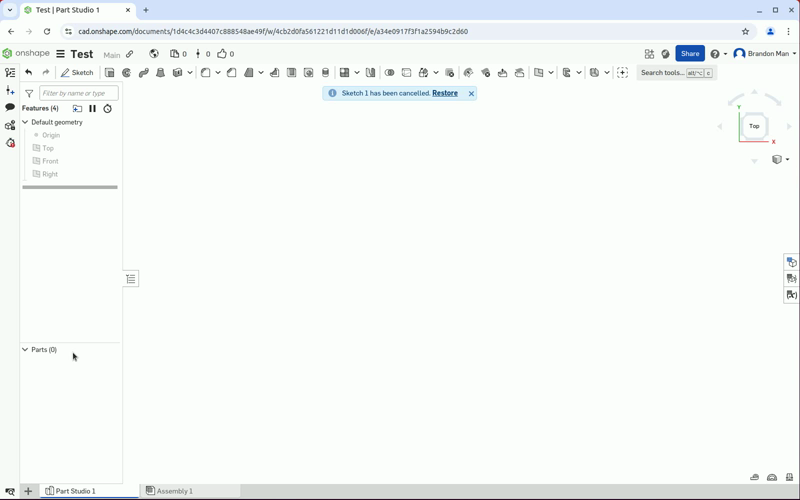
key(y)
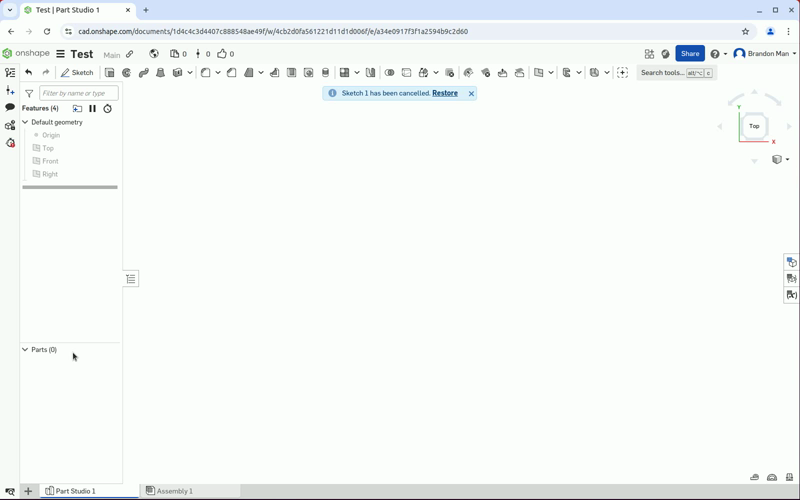
key(shift+p)
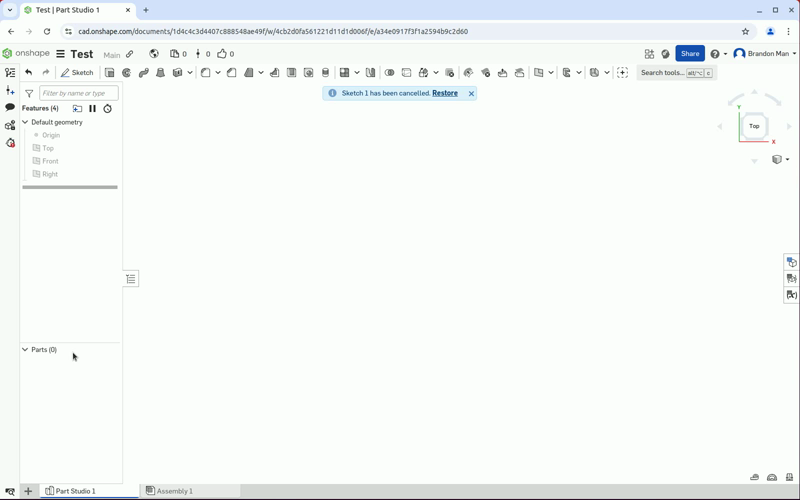
key(space)
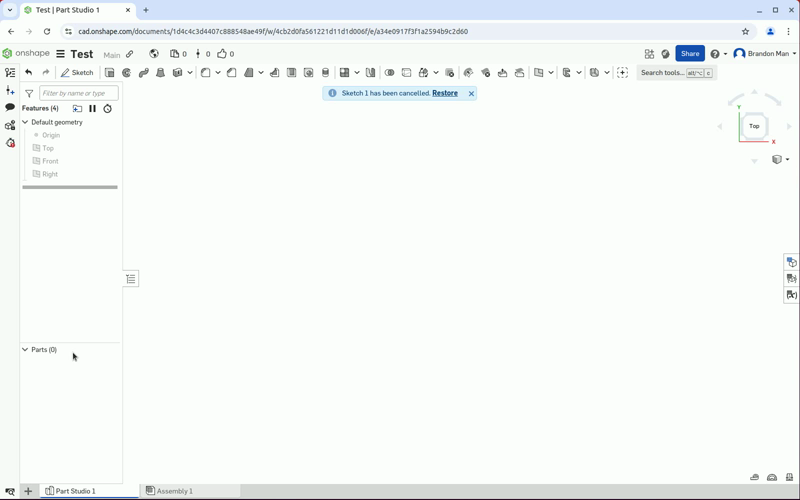
key_down(shift)
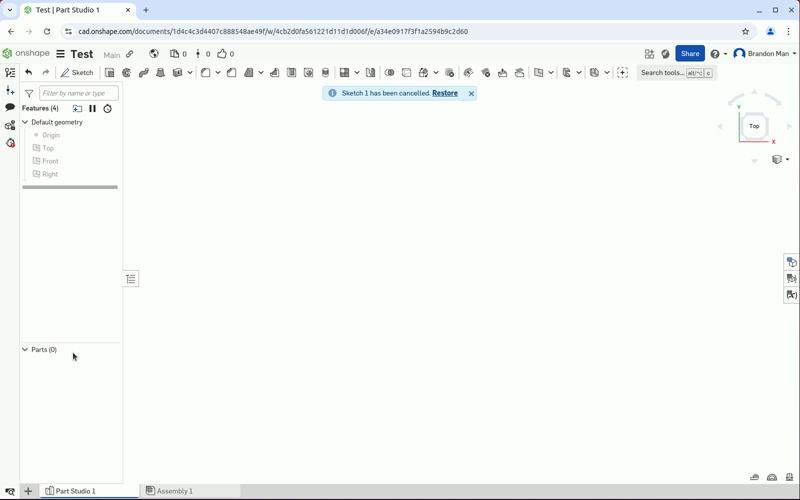
key(up)
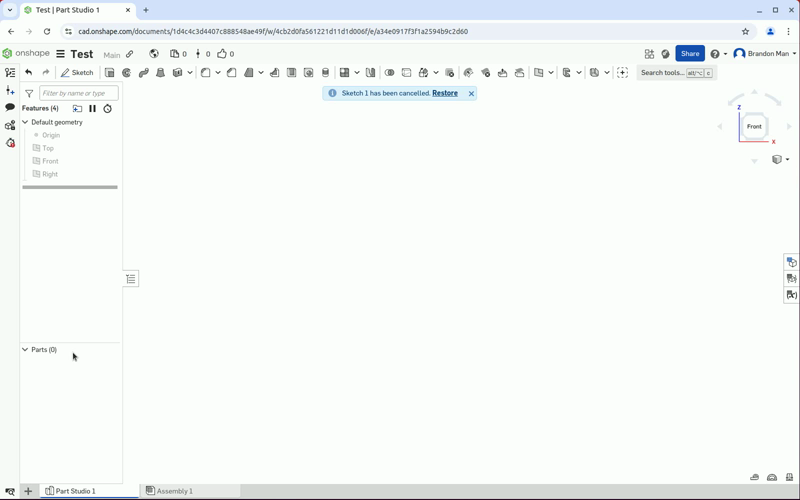
key_up(shift)
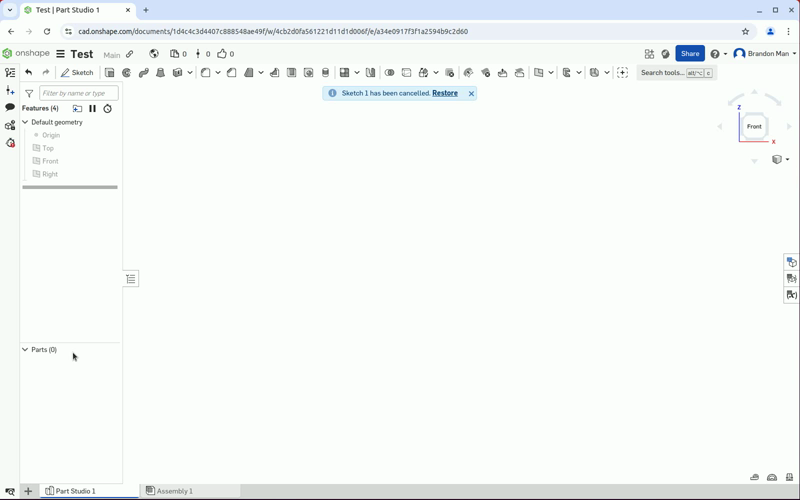
mouse_move(73, 352)
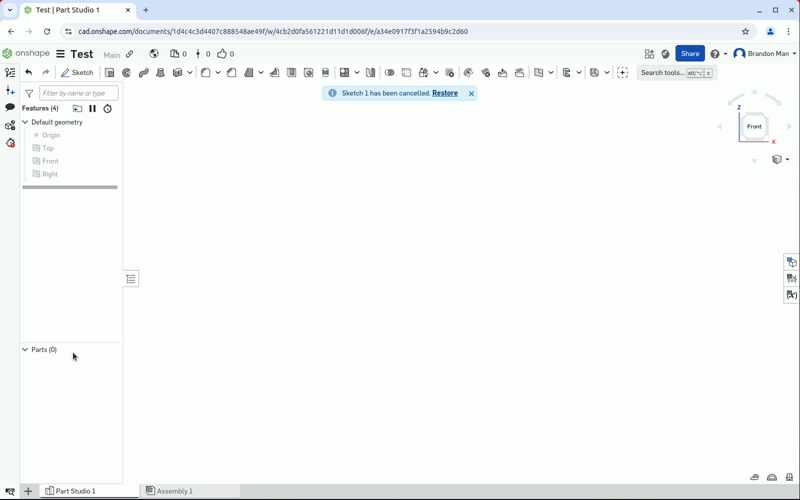
key(shift+y)
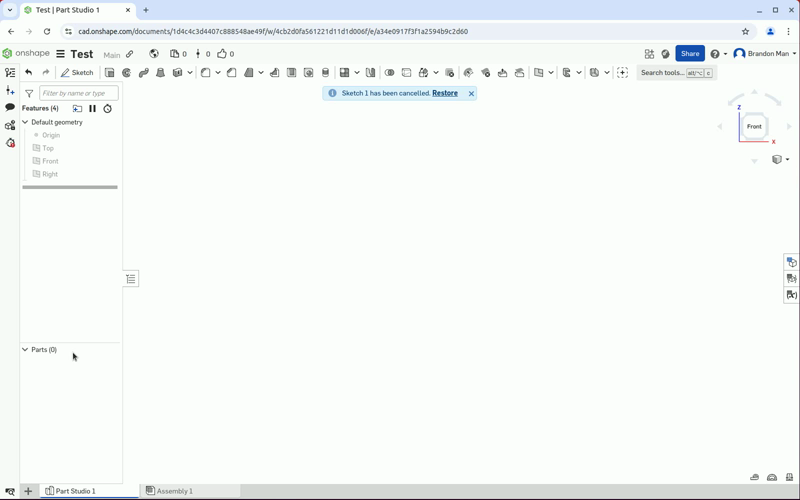
key(shift+s)
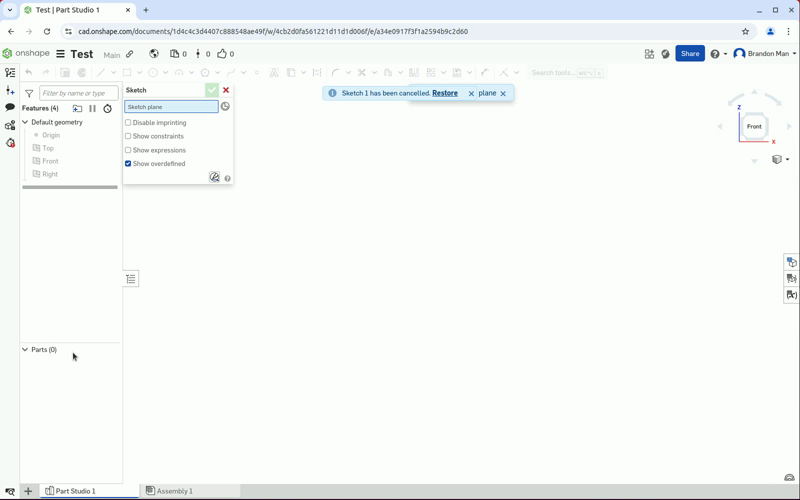
mouse_move(73, 163)
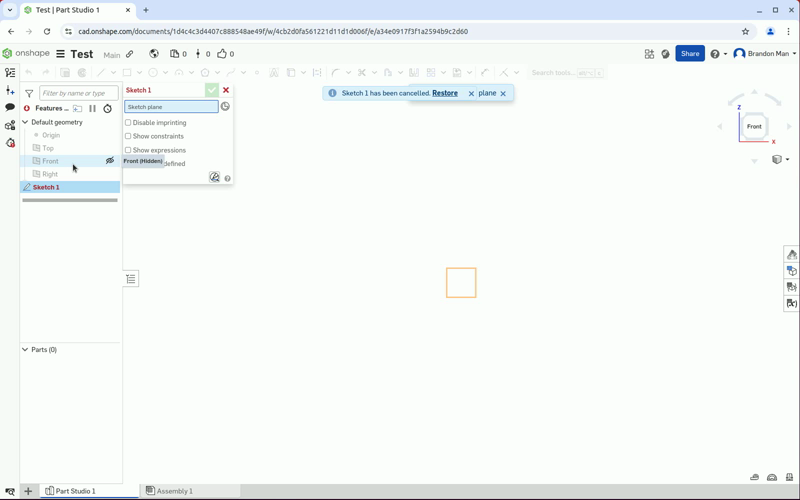
click(73, 163)
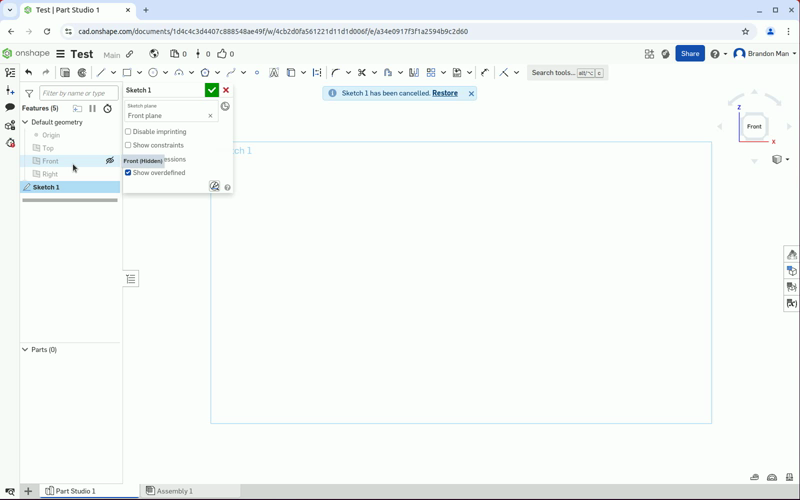
mouse_move(73, 352)
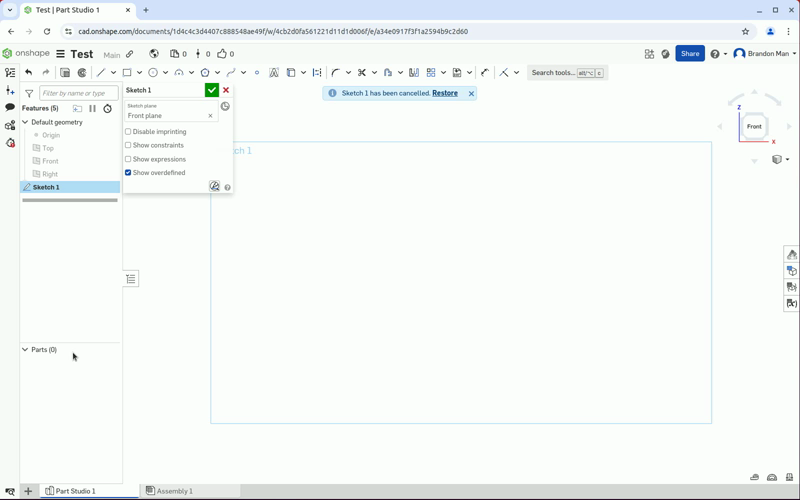
key(y)
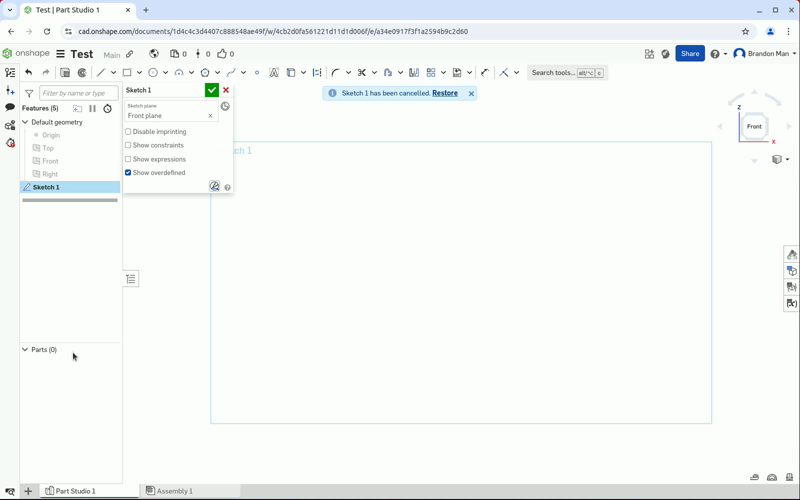
key(c)
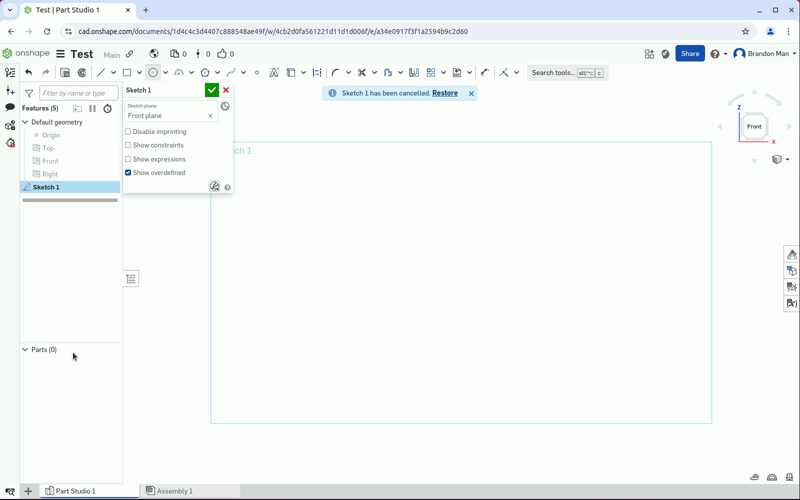
key_down(shift)
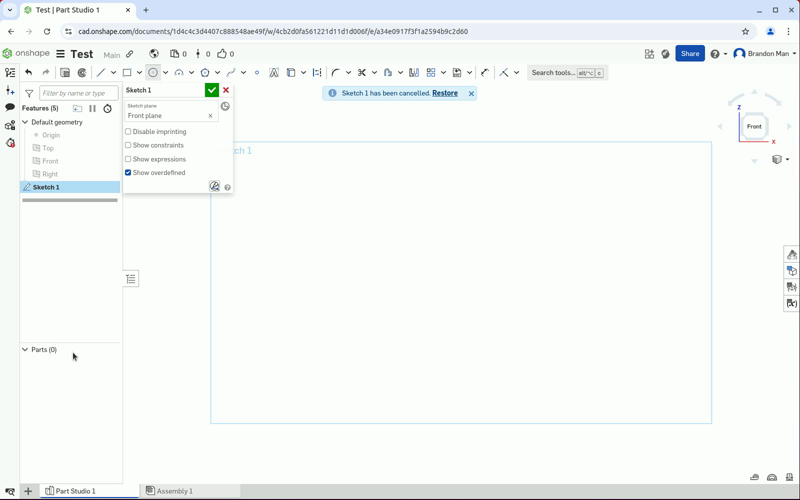
mouse_move(461, 282)
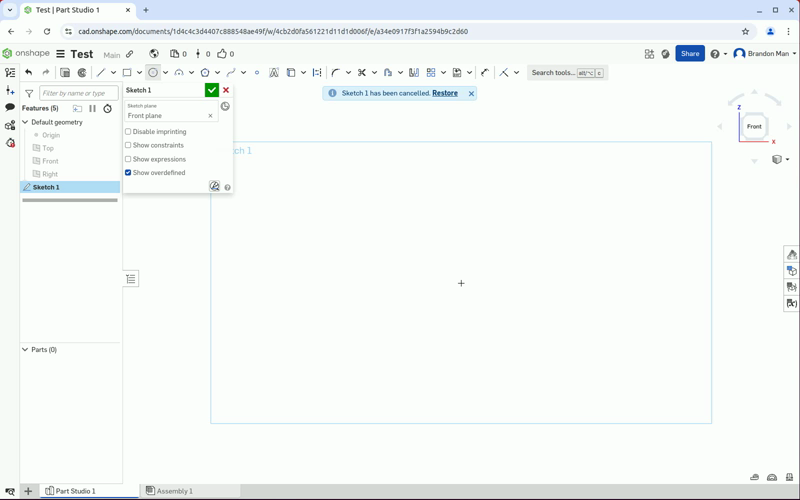
click(461, 282)
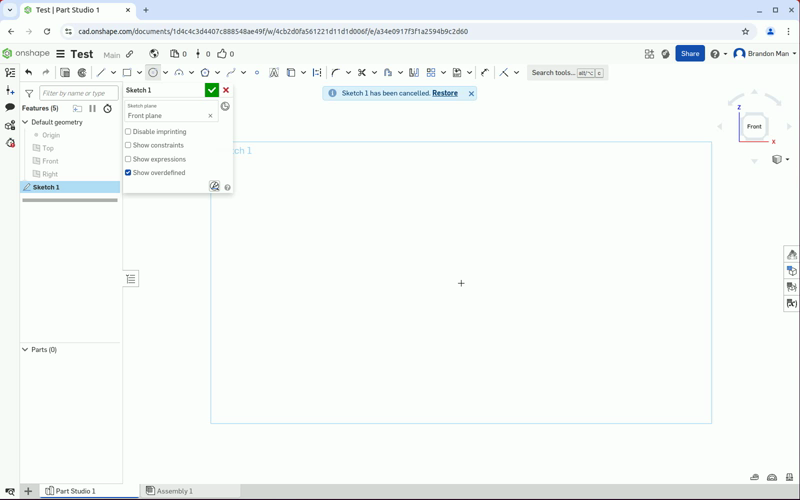
key_up(shift)
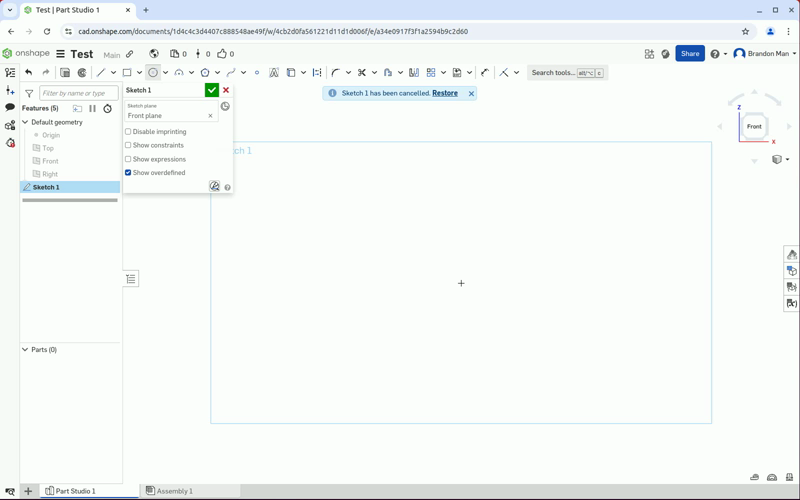
mouse_move(574, 282)
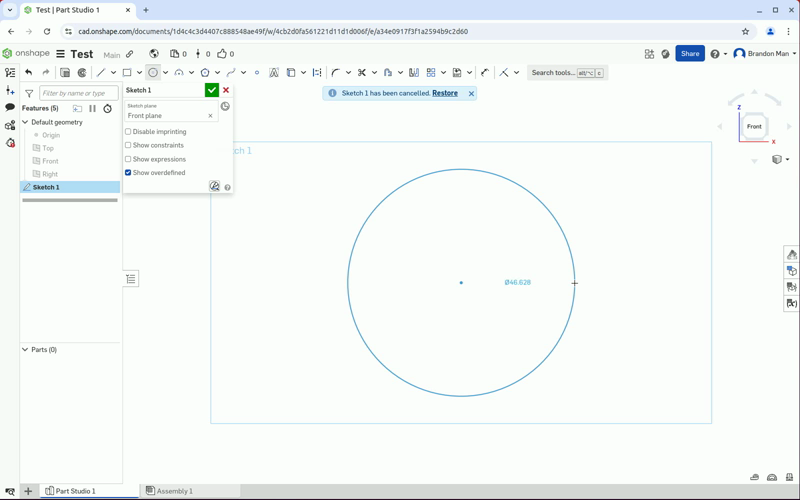
click(574, 282)
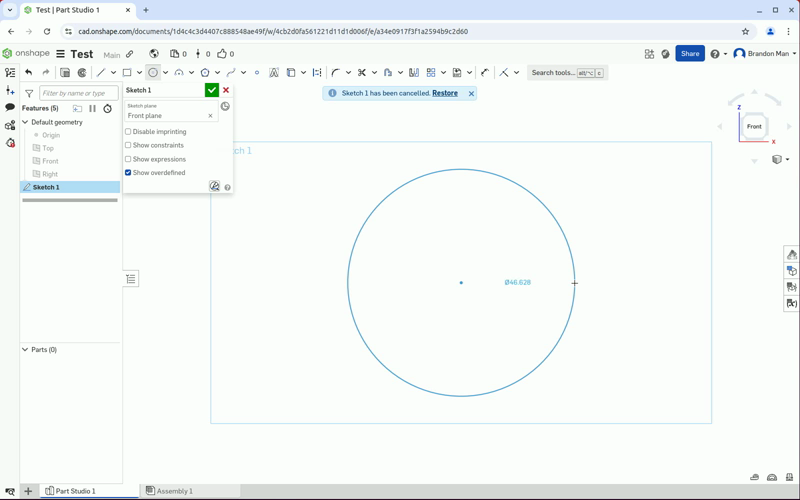
key(esc)
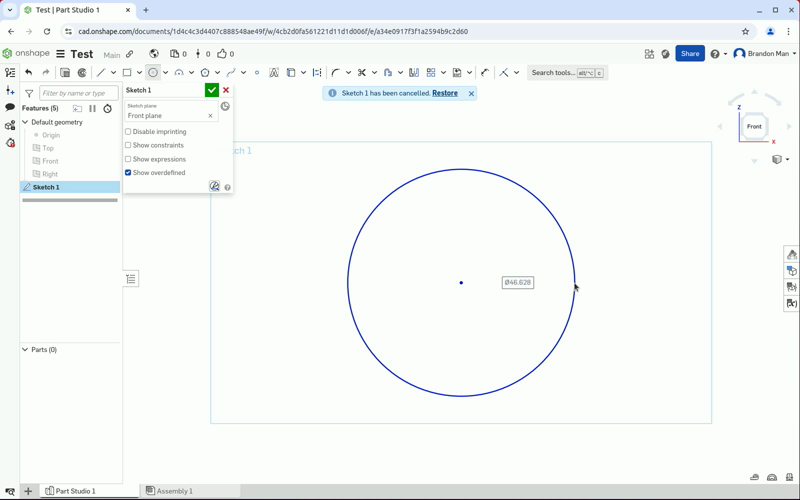
mouse_move(496, 269)
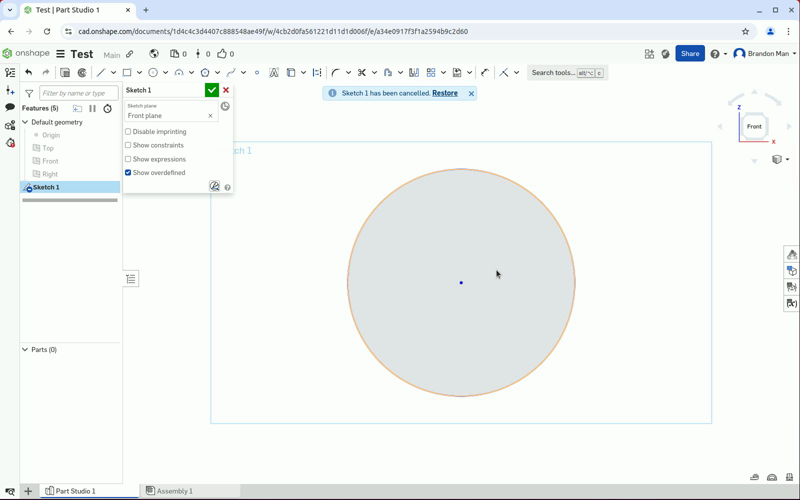
click(496, 269)
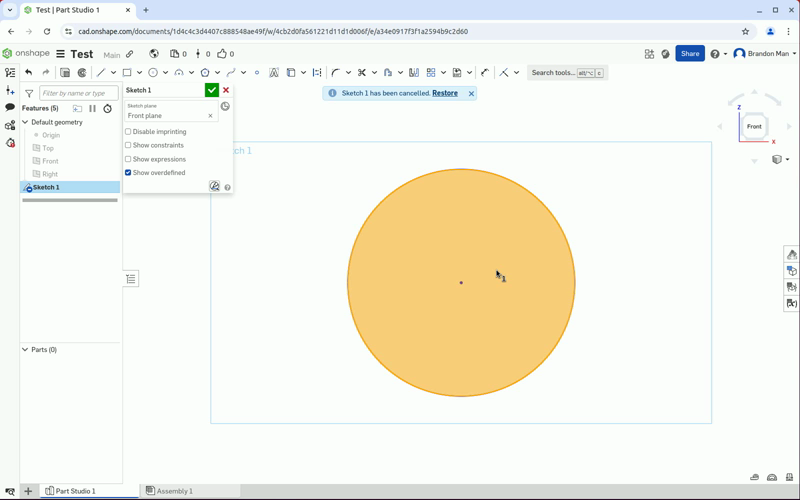
mouse_move(73, 352)
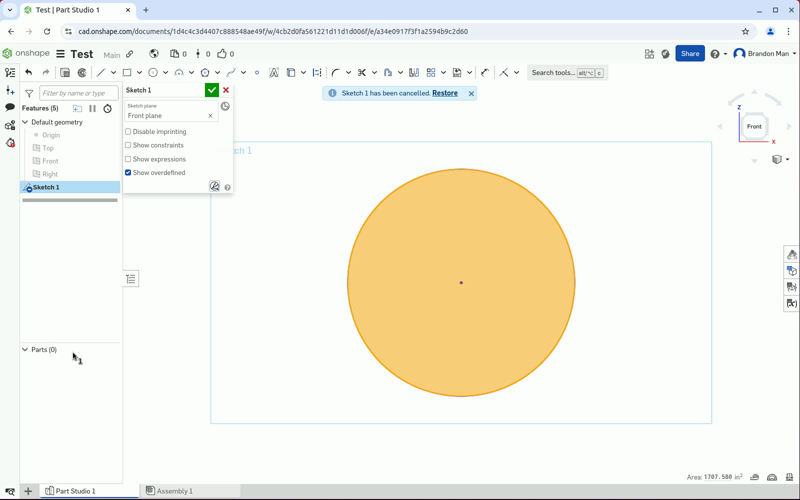
key(shift+y)
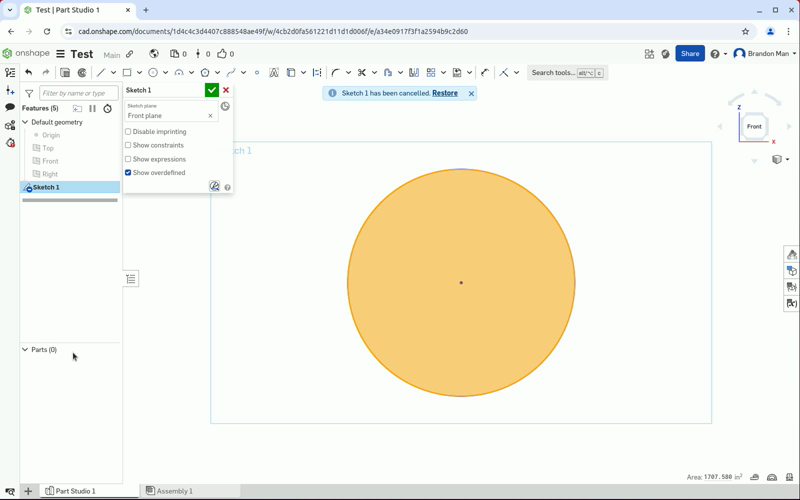
key(shift+e)
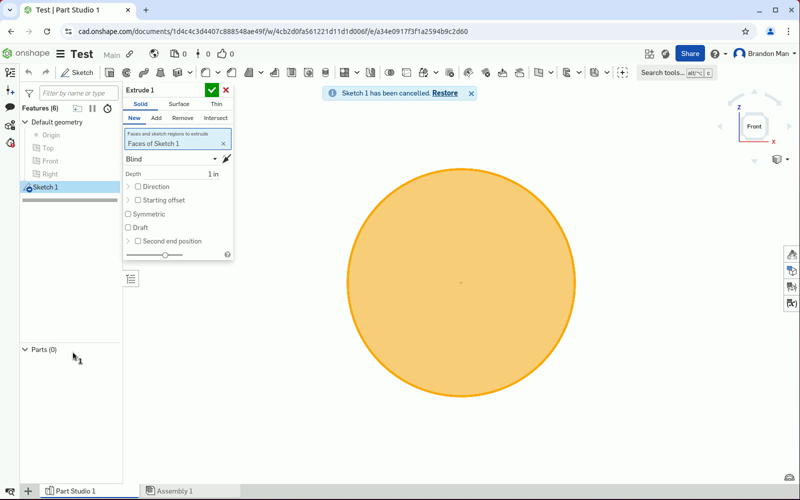
mouse_move(143, 106)
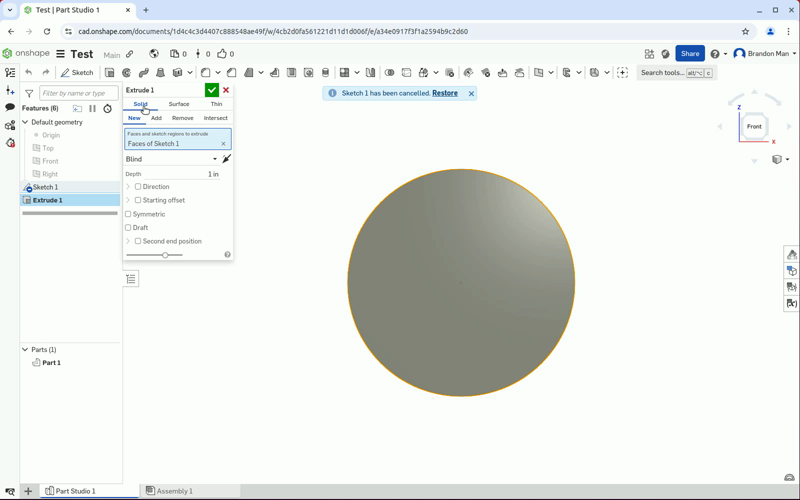
click(143, 106)
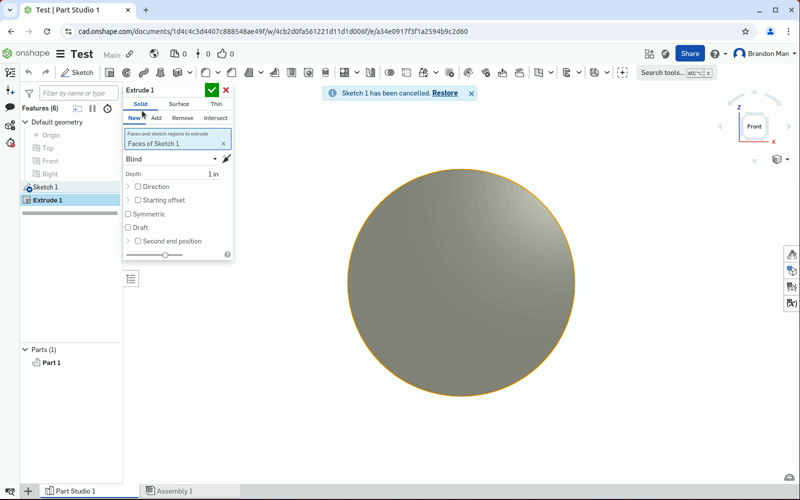
mouse_move(137, 120)
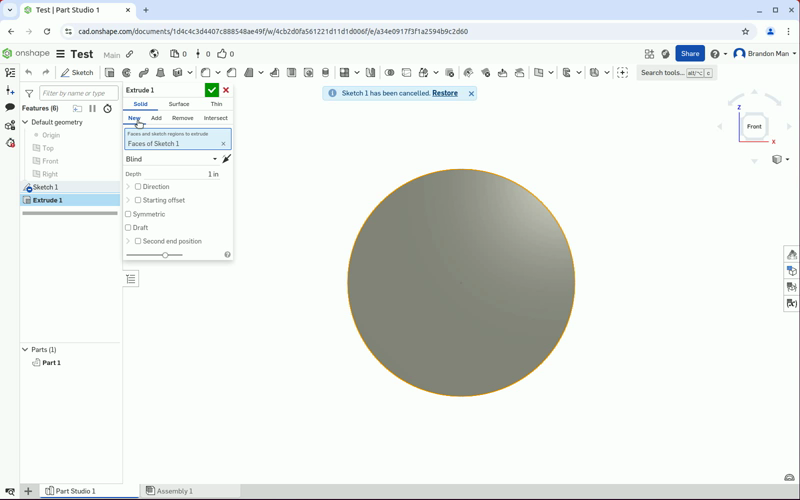
click(137, 120)
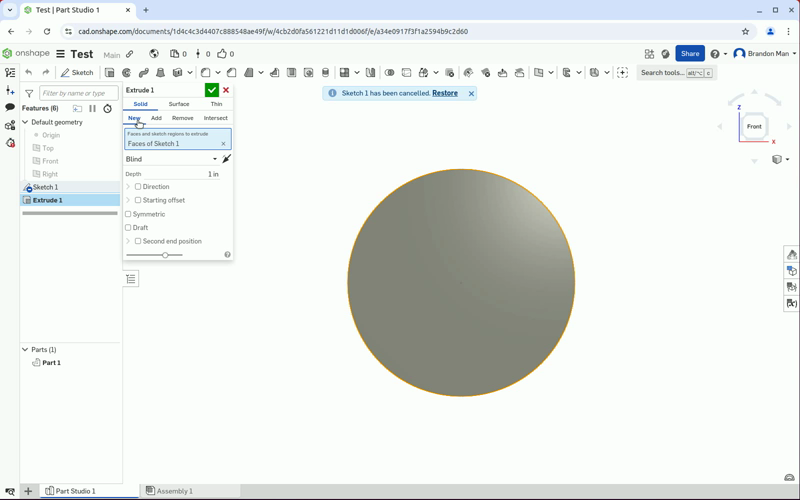
key(tab, 4)
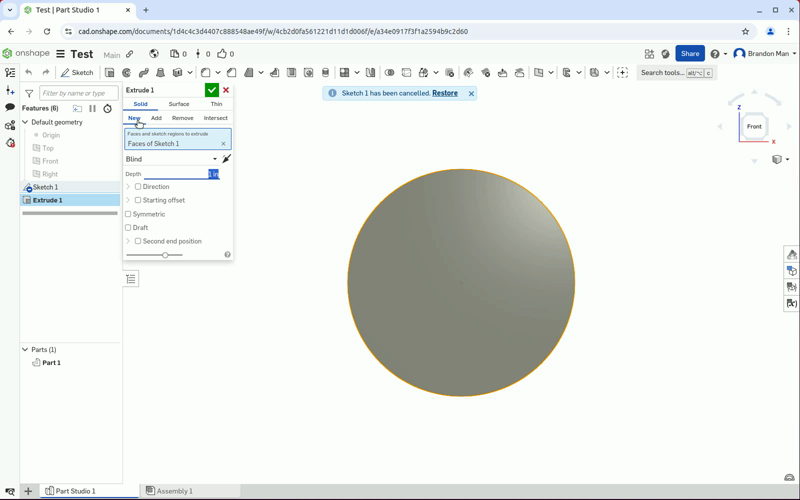
text(2.889)
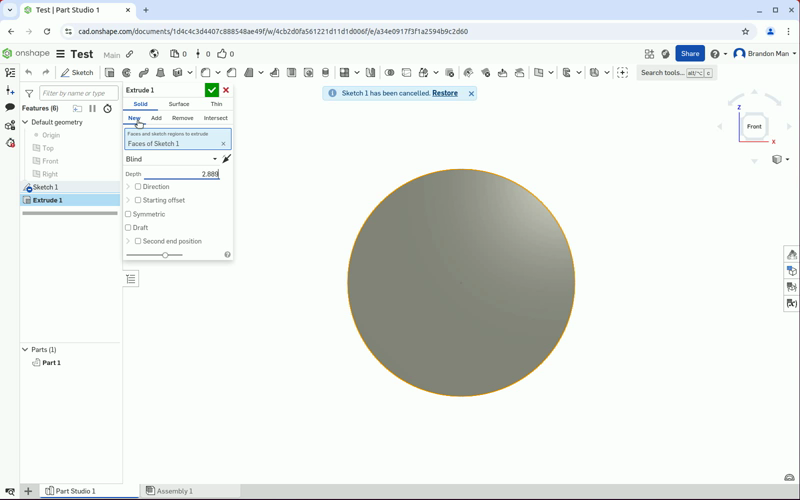
key(enter)
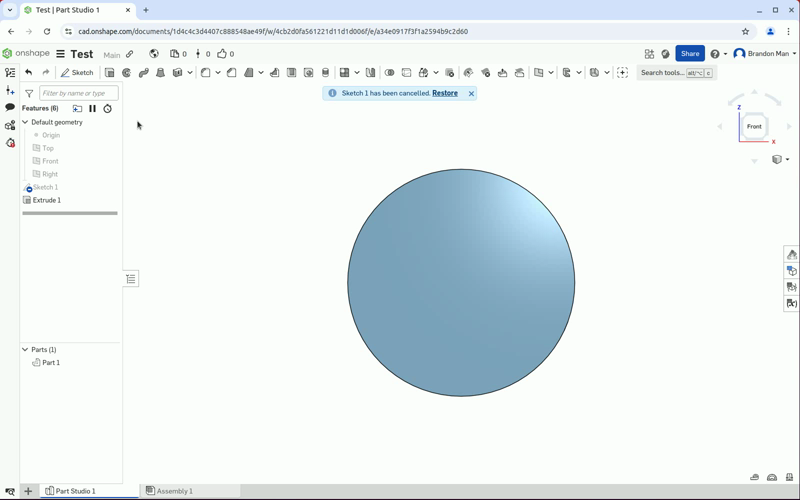
key(shift+h)
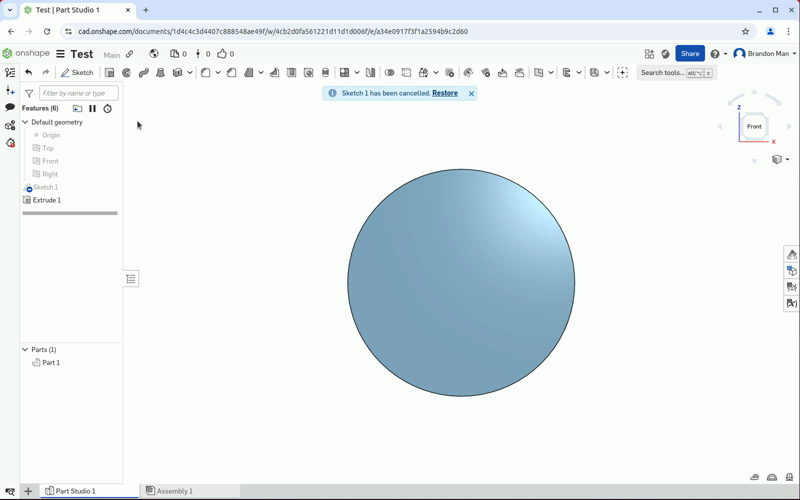
key(shift+h)
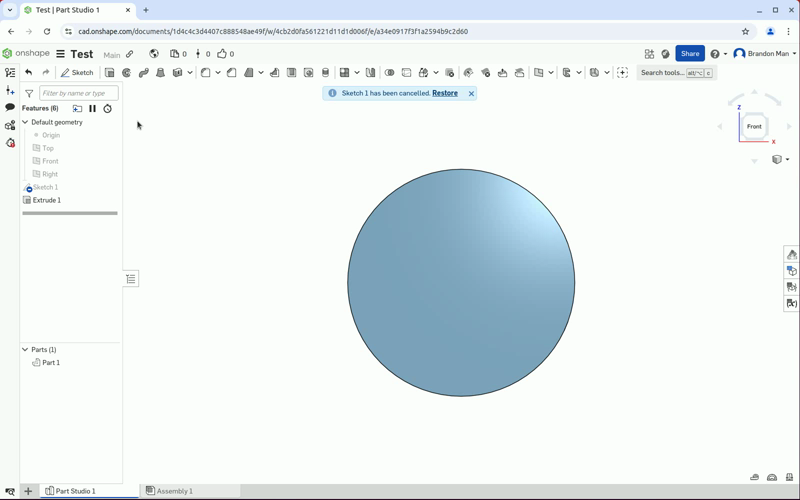
mouse_move(73, 189)
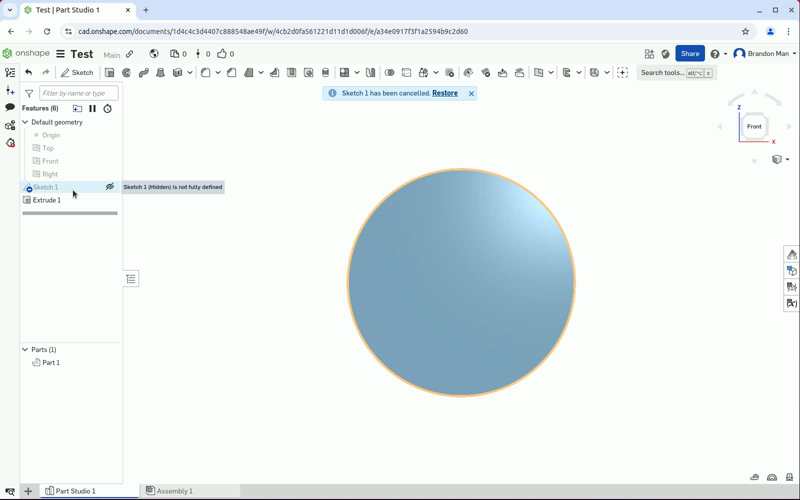
click(73, 189)
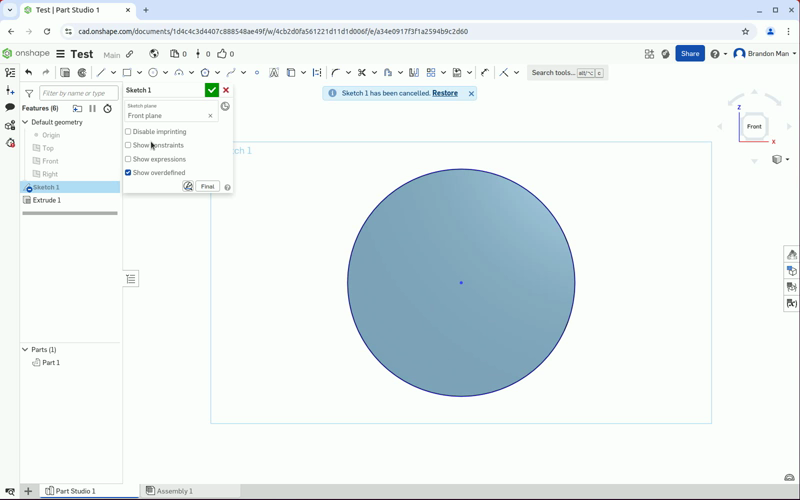
mouse_move(229, 92)
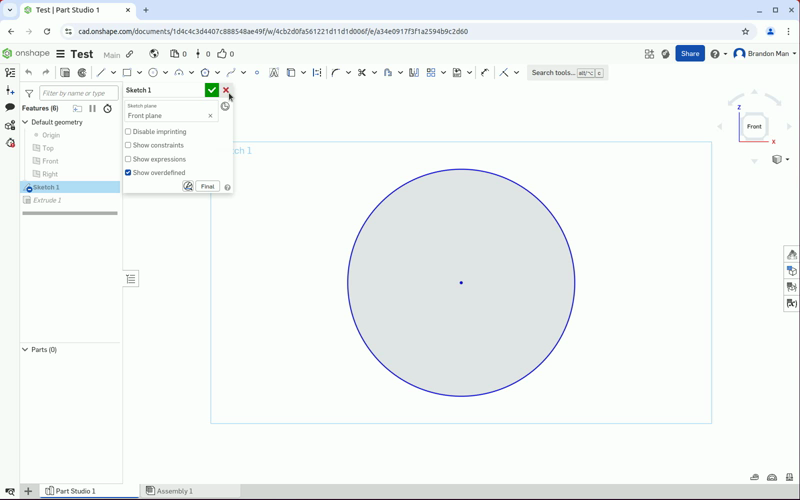
click(229, 92)
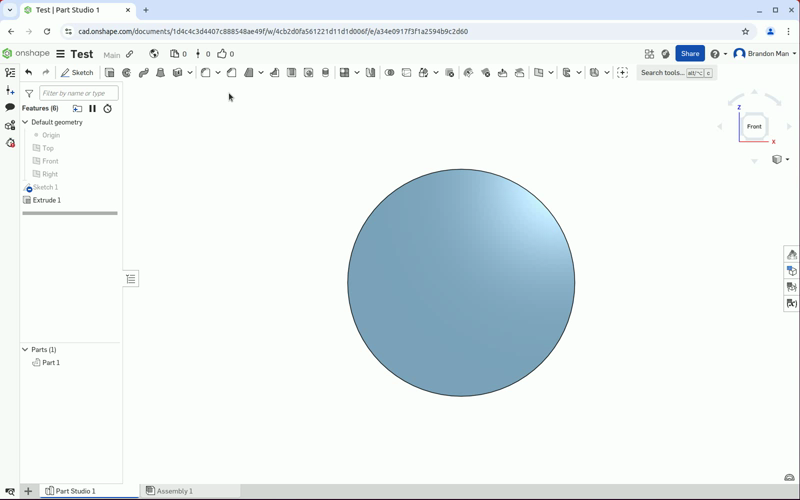
mouse_move(541, 75)
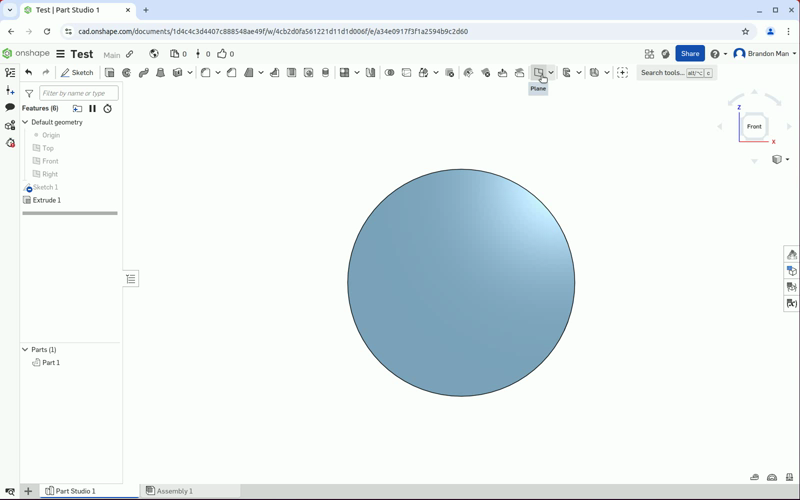
click(541, 75)
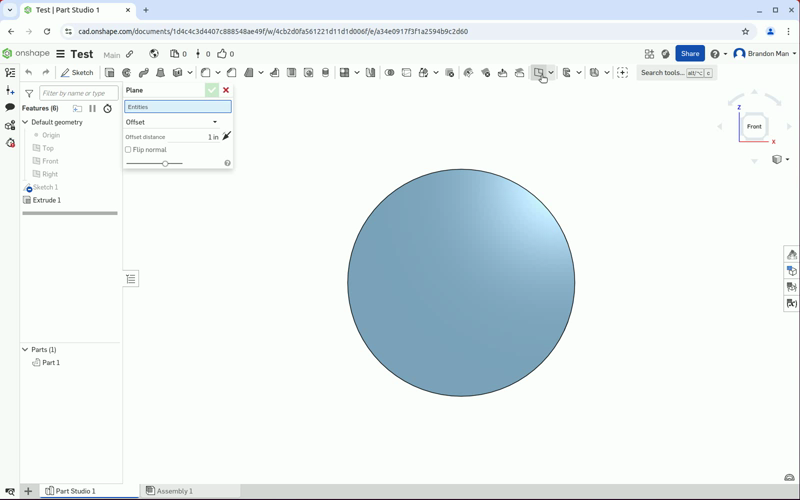
mouse_move(73, 163)
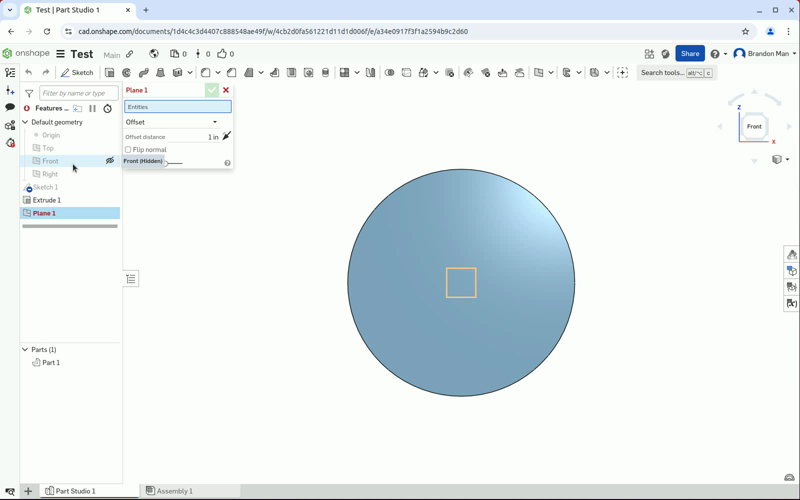
click(73, 163)
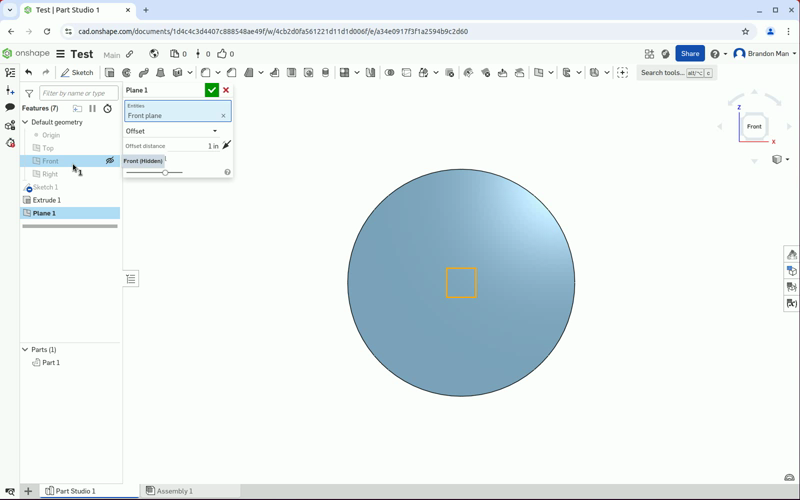
key(tab, 2)
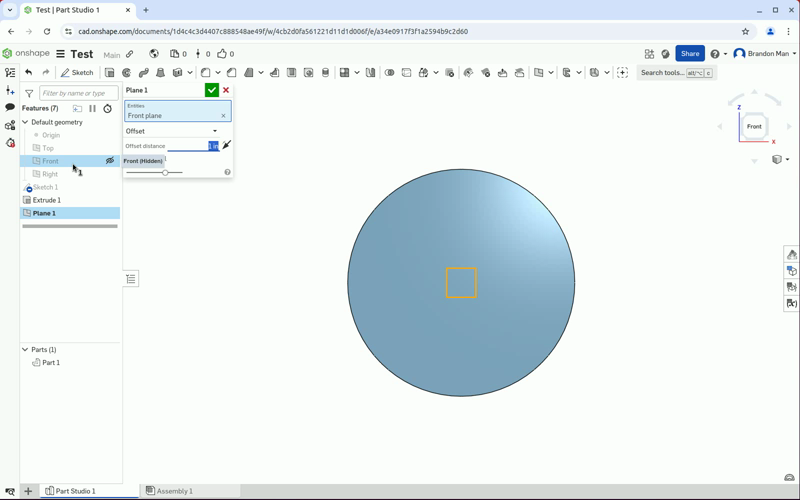
text(2.896)
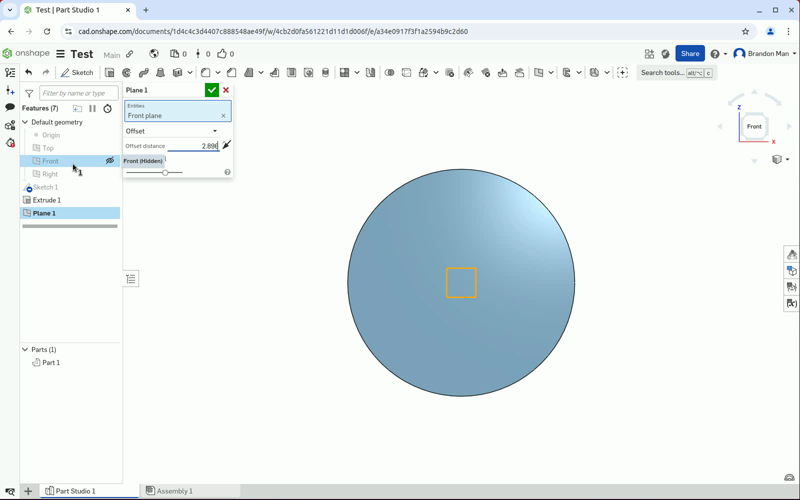
key(enter, 2)
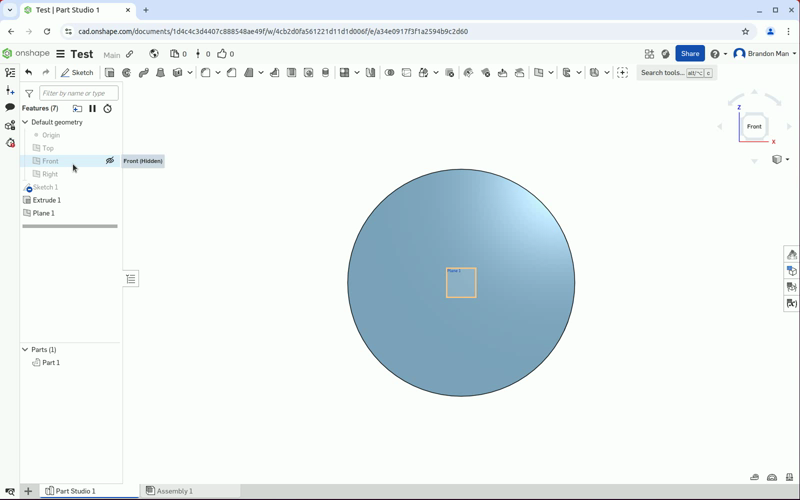
key(shift+s)
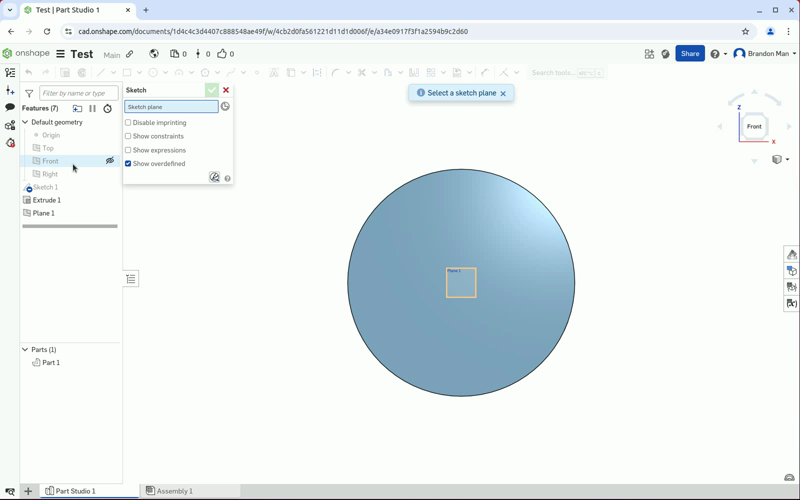
mouse_move(73, 215)
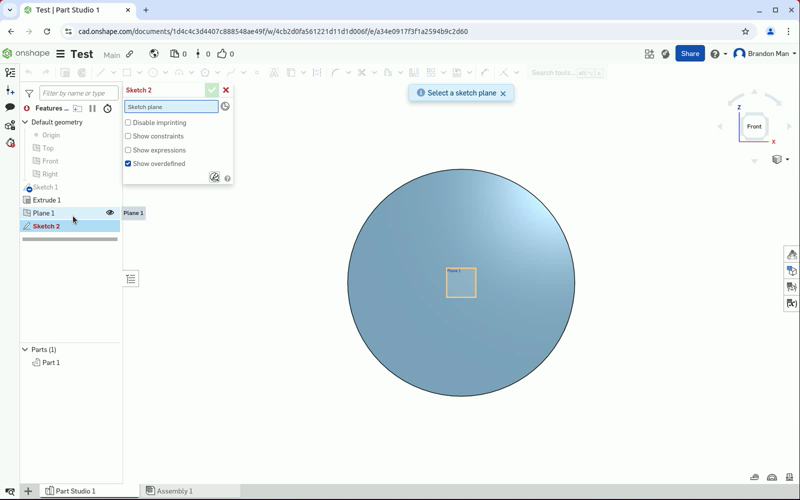
click(73, 215)
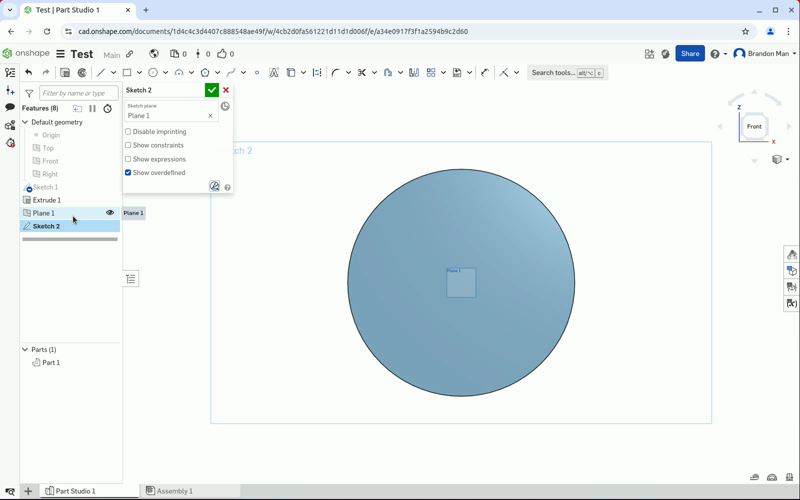
mouse_move(73, 352)
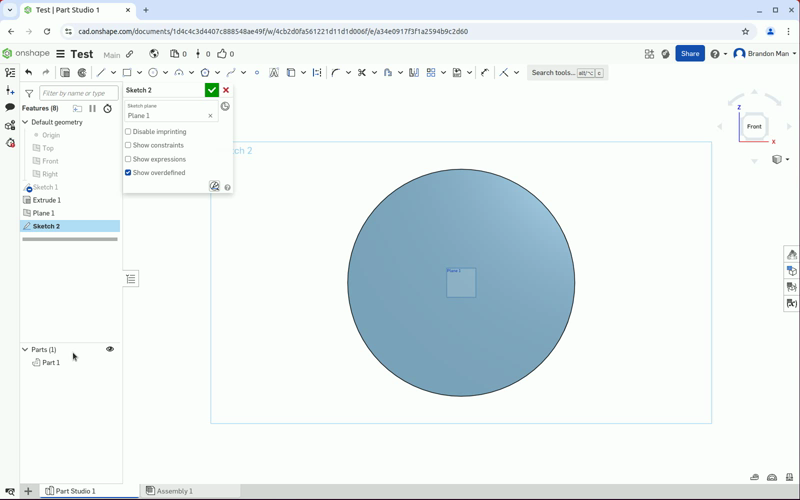
key(y)
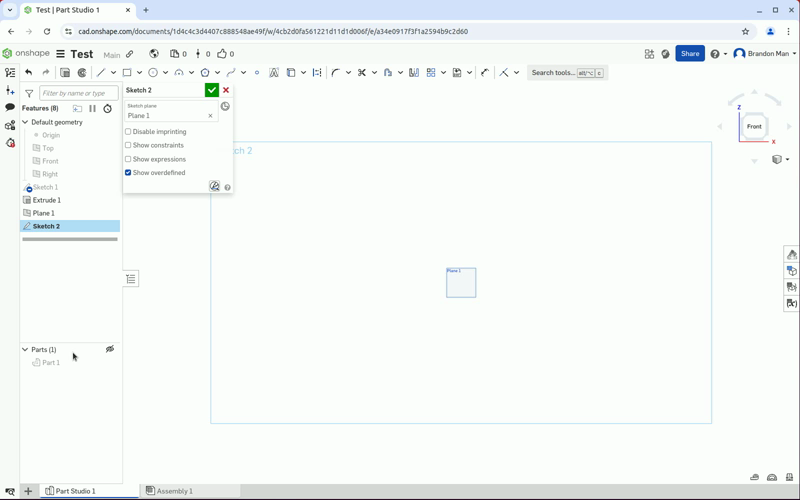
key(c)
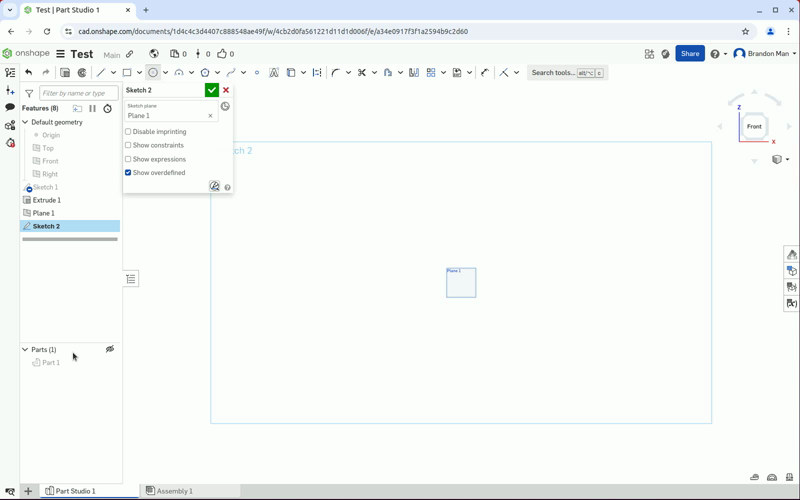
key_down(shift)
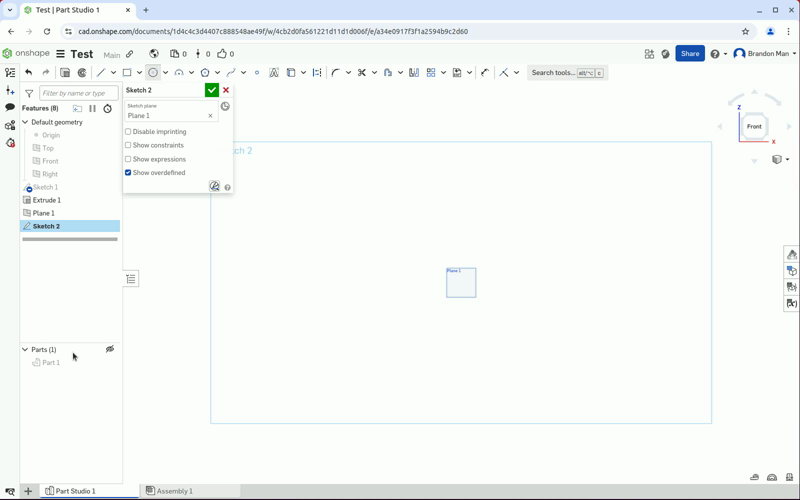
mouse_move(461, 282)
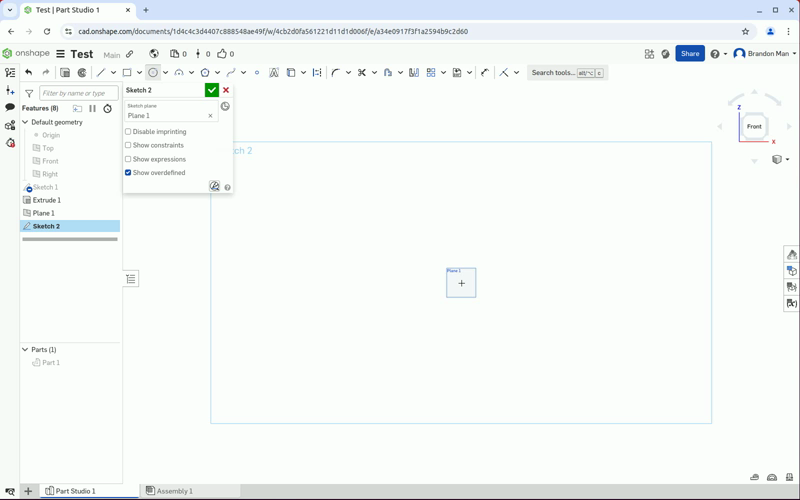
click(461, 282)
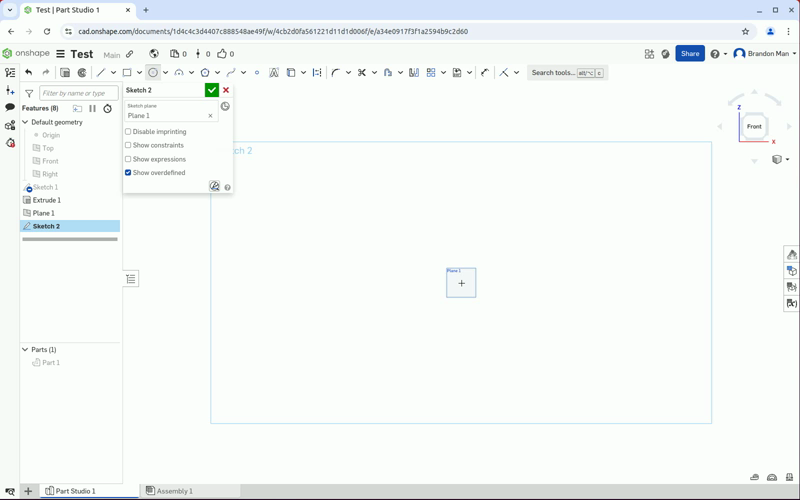
key_up(shift)
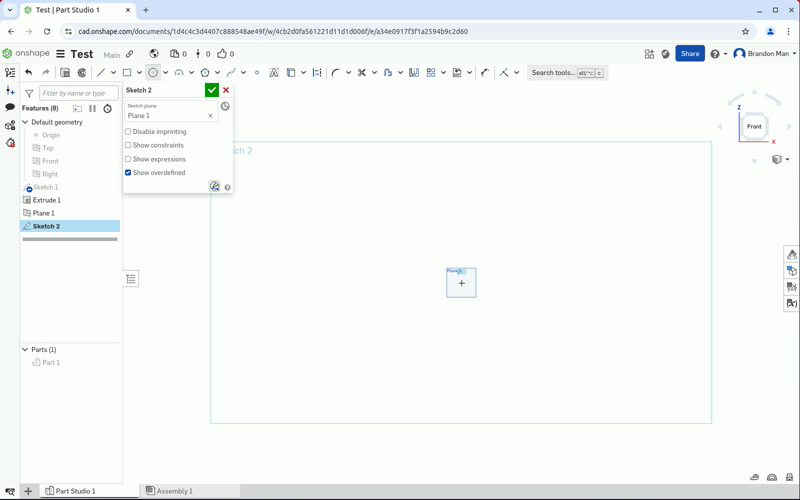
mouse_move(481, 282)
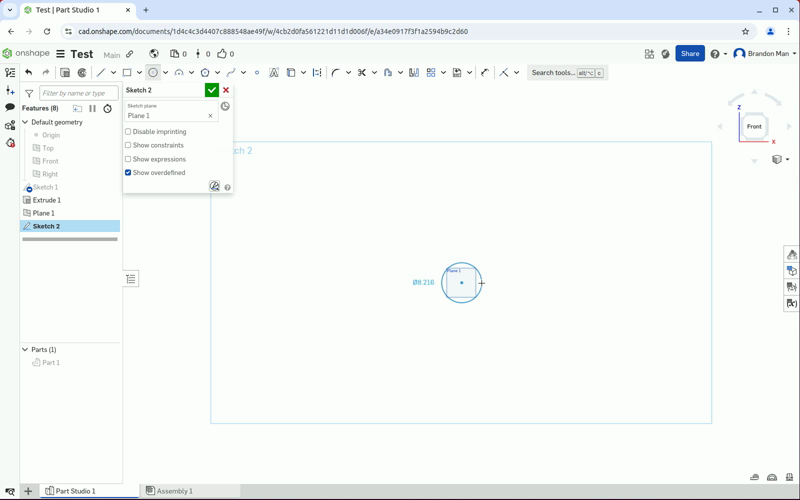
click(481, 282)
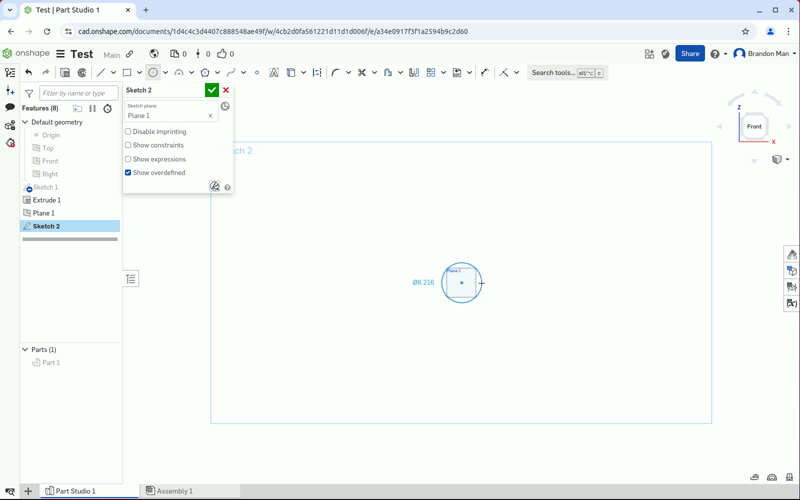
key(esc)
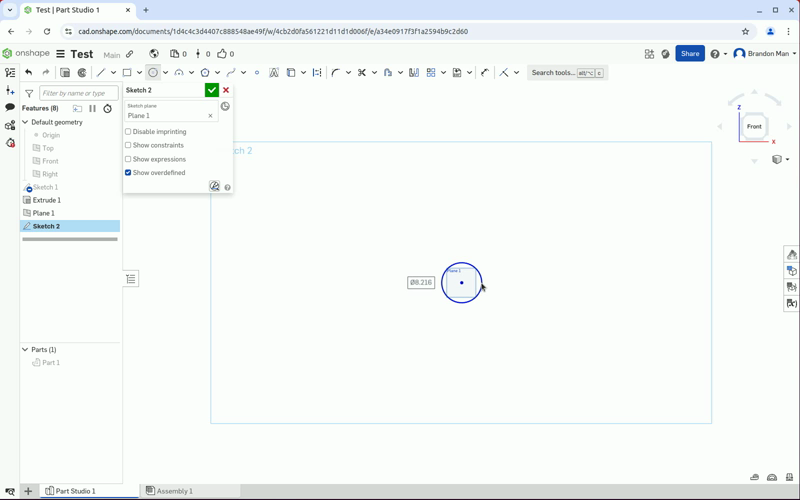
mouse_move(471, 273)
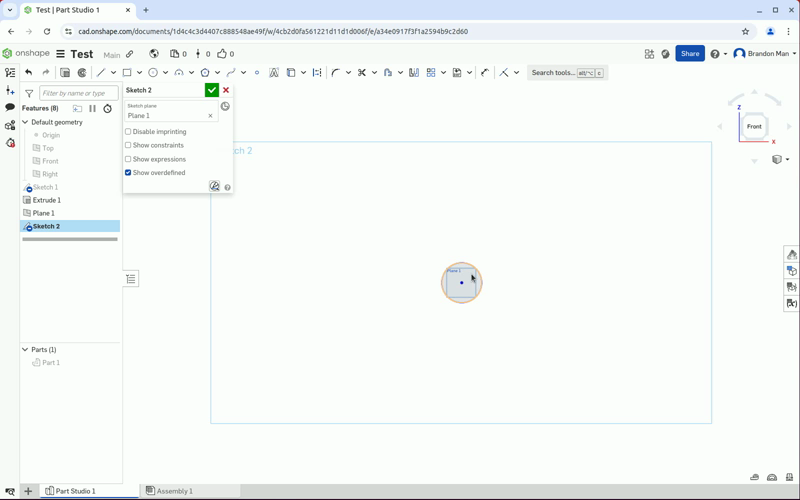
scroll(6)
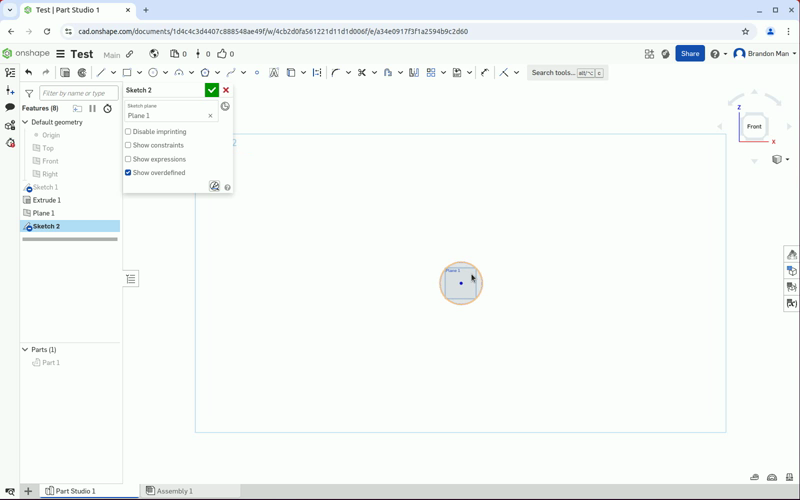
scroll(6)
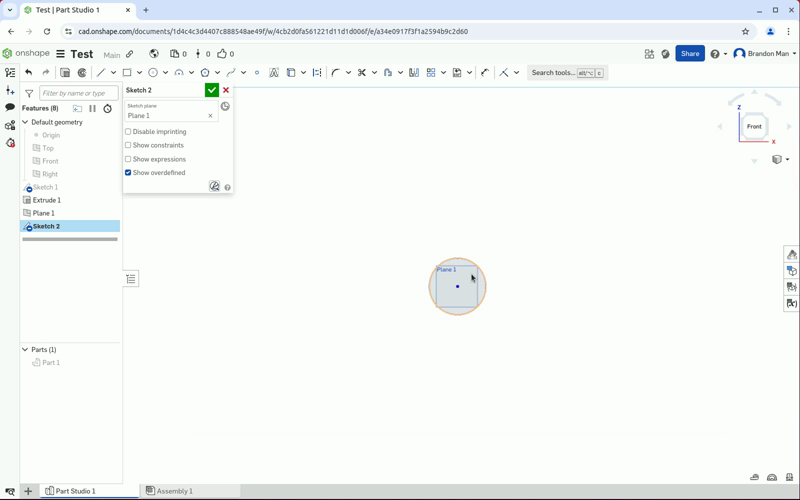
scroll(6)
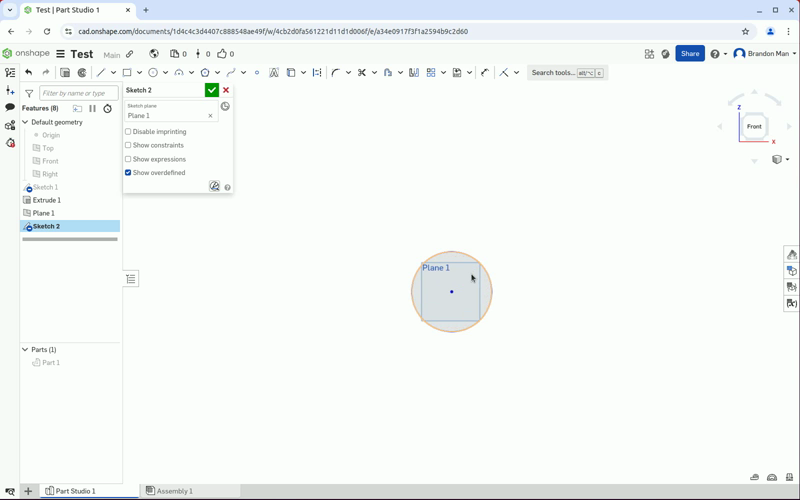
scroll(6)
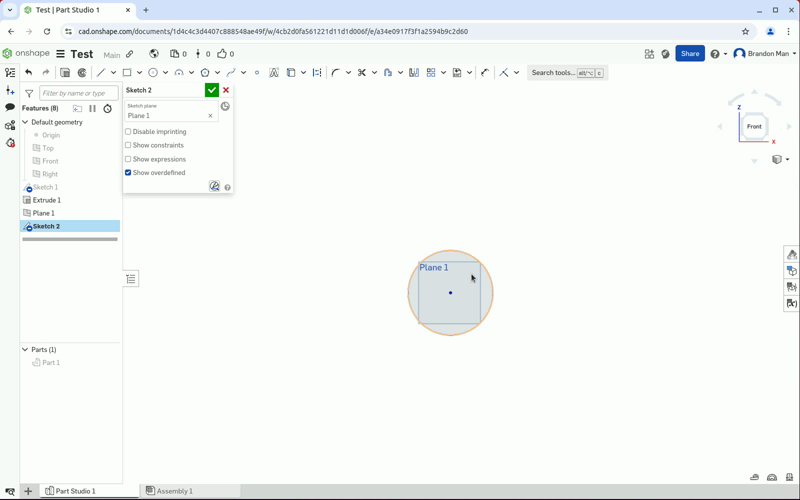
scroll(6)
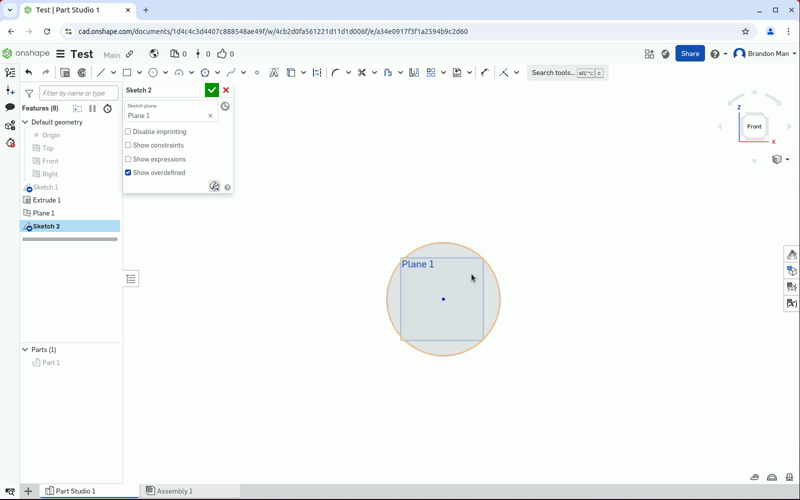
scroll(6)
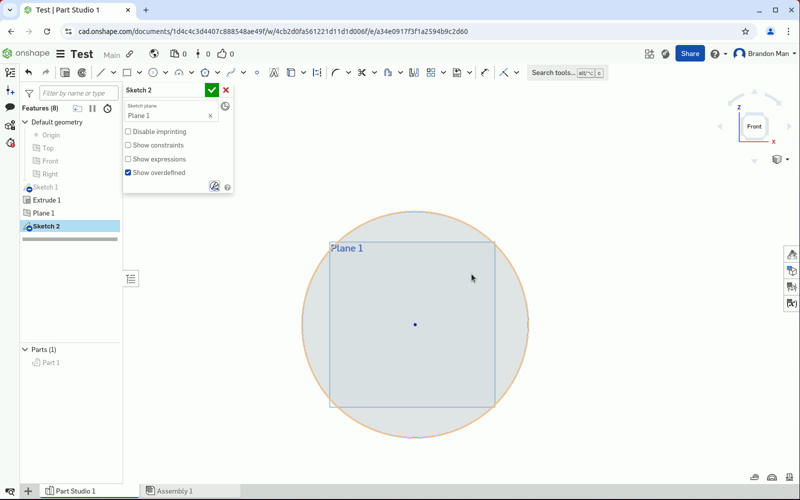
scroll(6)
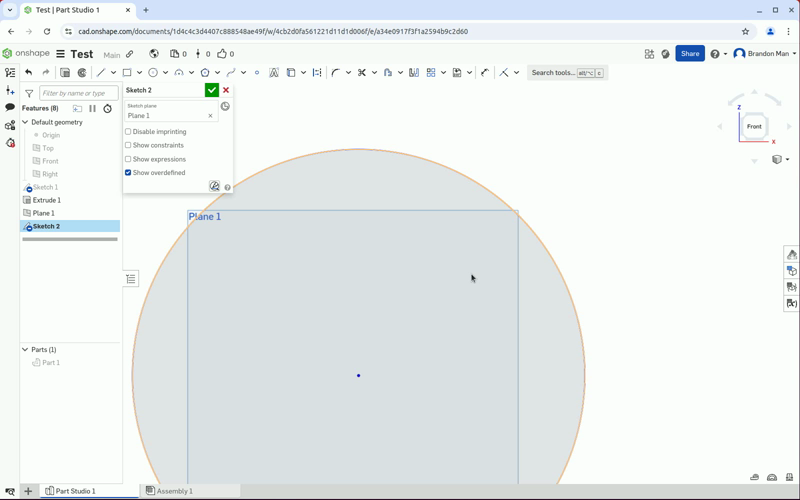
click(471, 273)
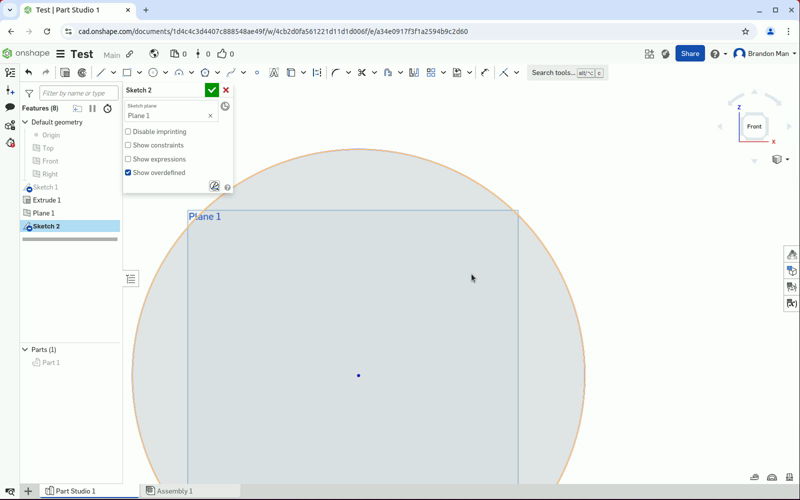
scroll(-6)
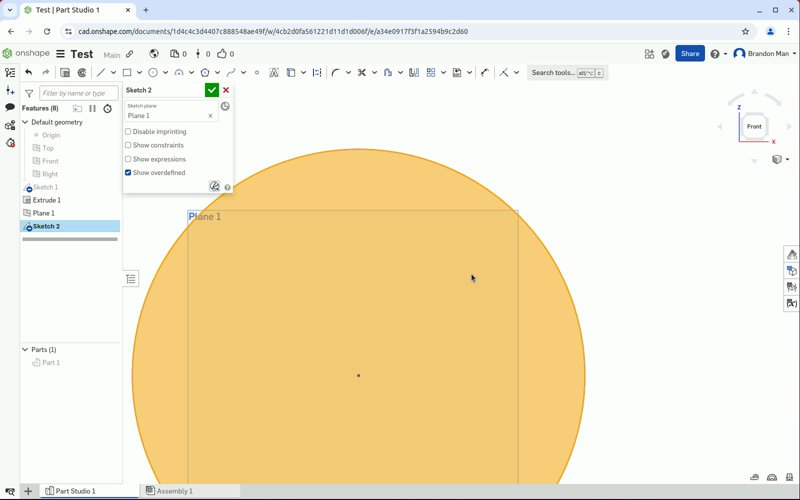
scroll(-6)
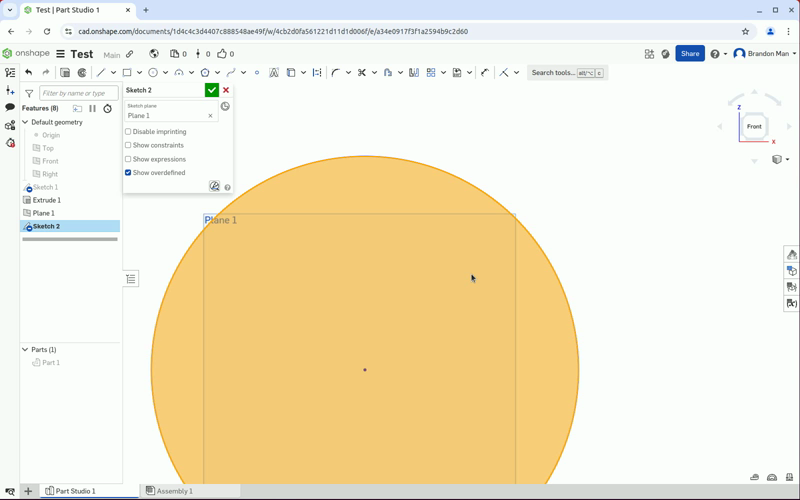
scroll(-6)
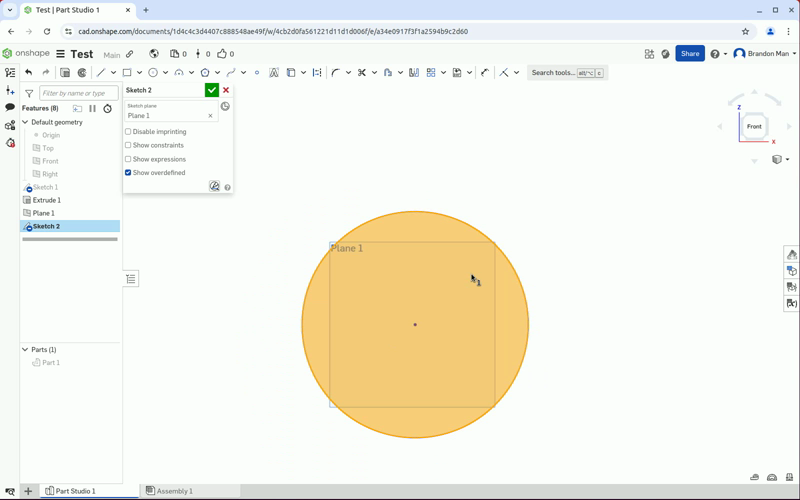
scroll(-6)
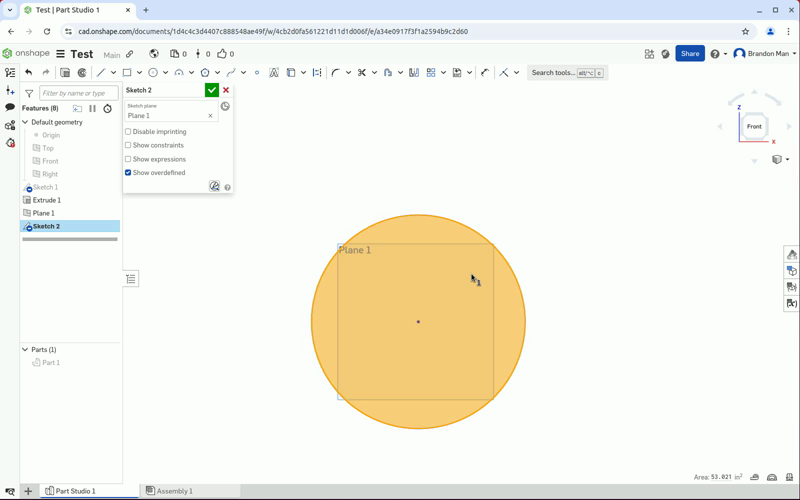
scroll(-6)
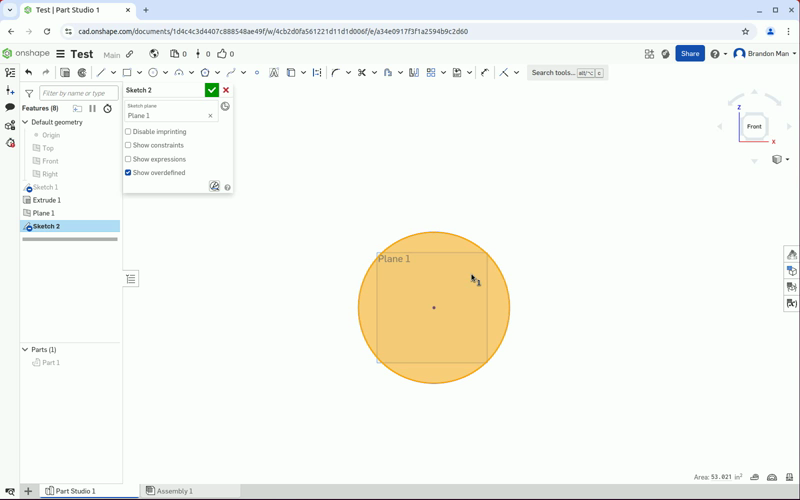
scroll(-6)
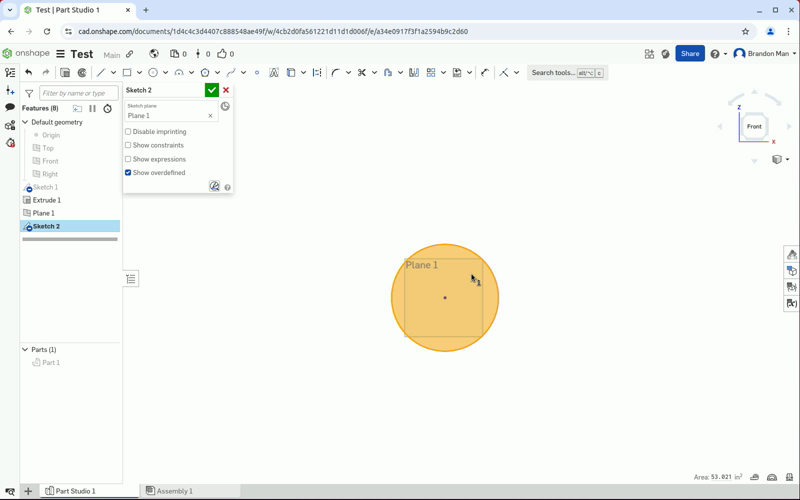
scroll(-6)
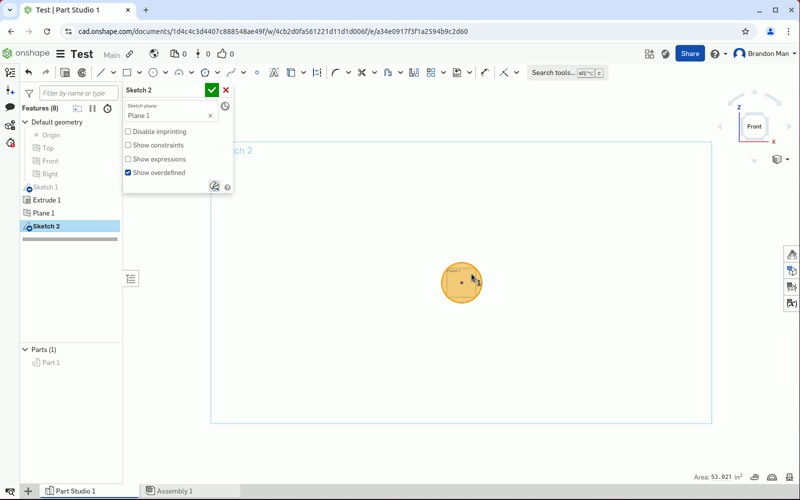
mouse_move(73, 352)
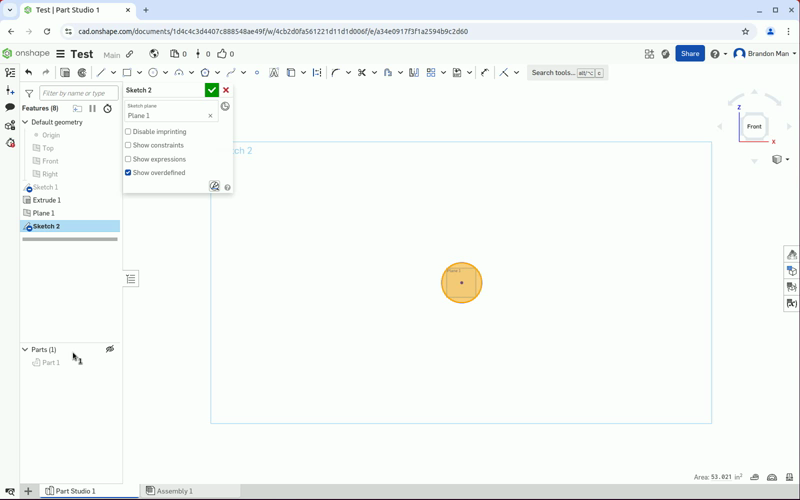
key(shift+y)
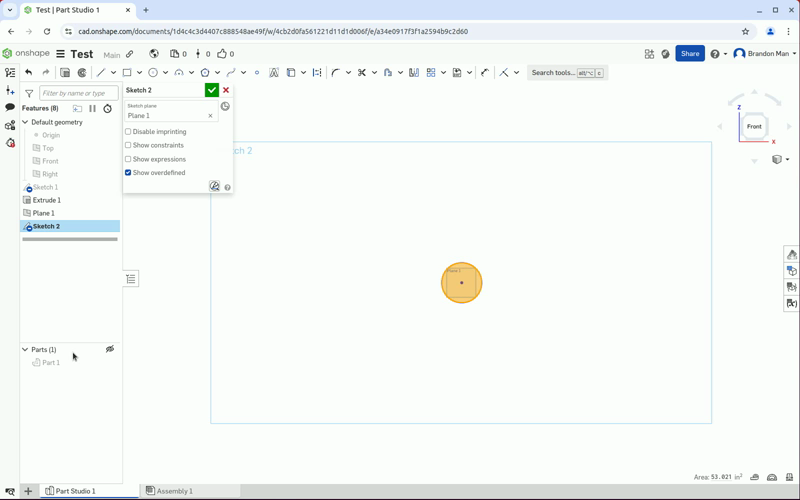
key(shift+e)
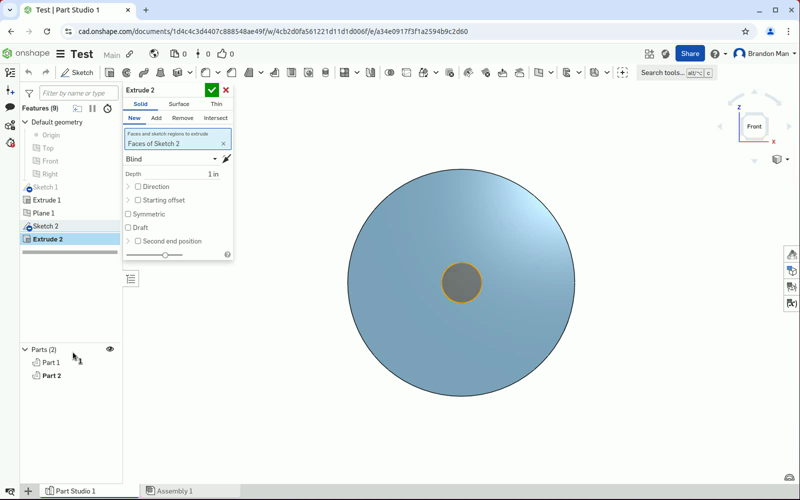
mouse_move(143, 106)
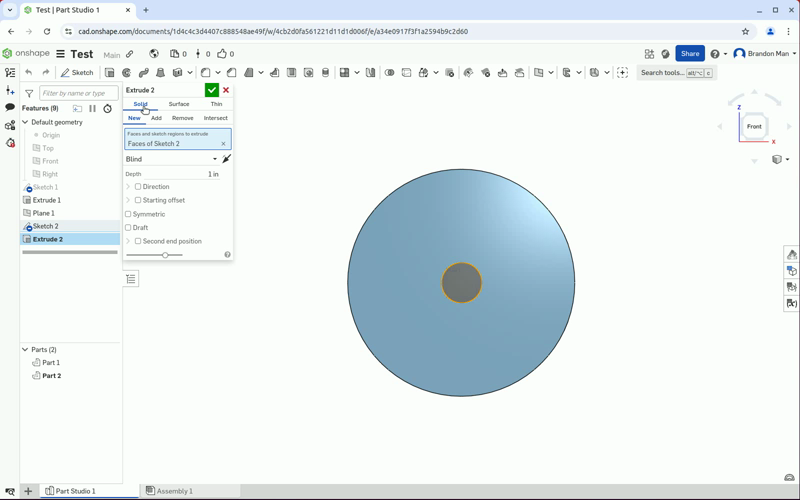
click(143, 106)
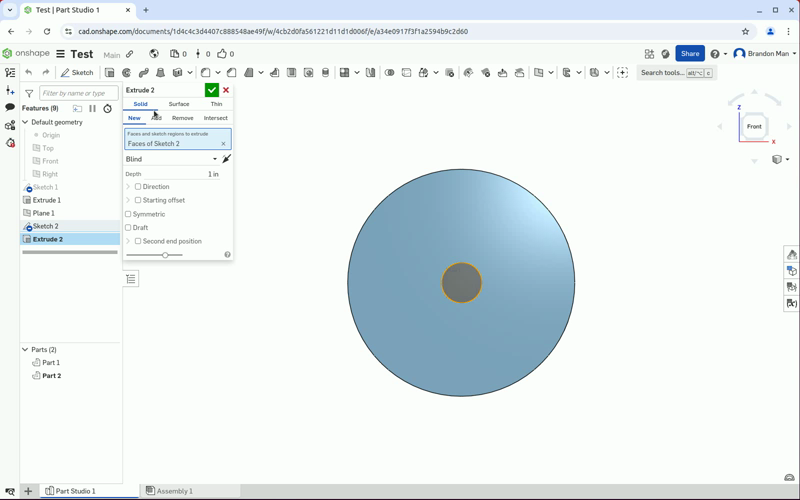
mouse_move(186, 120)
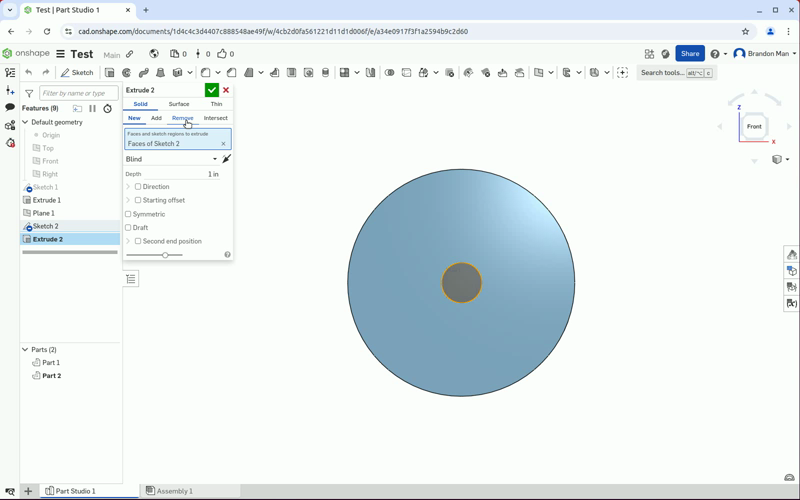
click(186, 120)
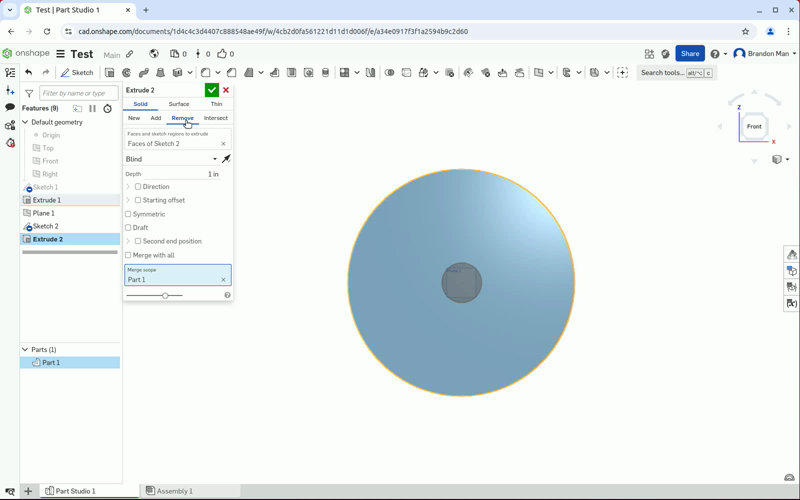
key(tab, 4)
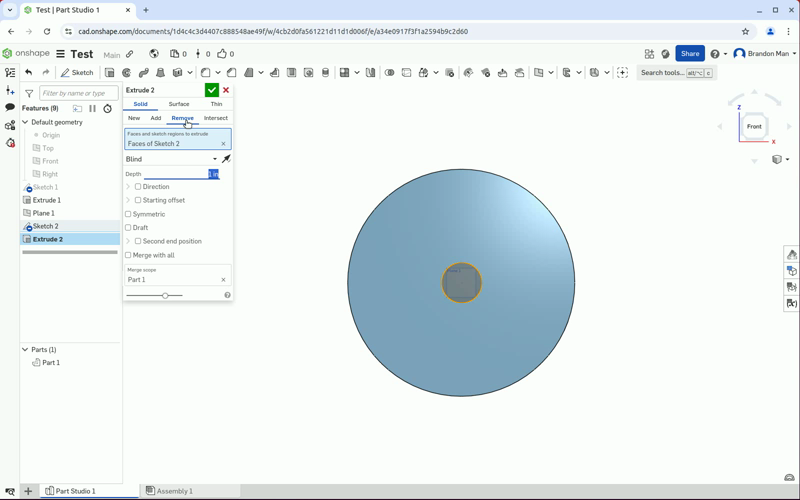
text(28.885)
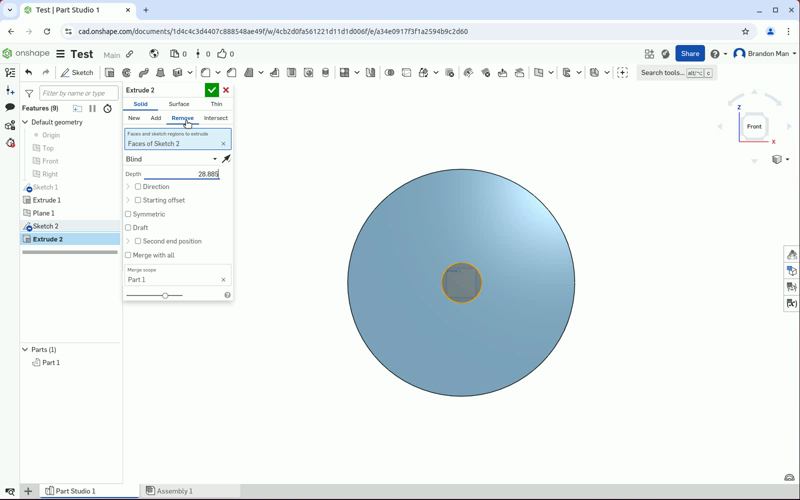
key(tab, 6)
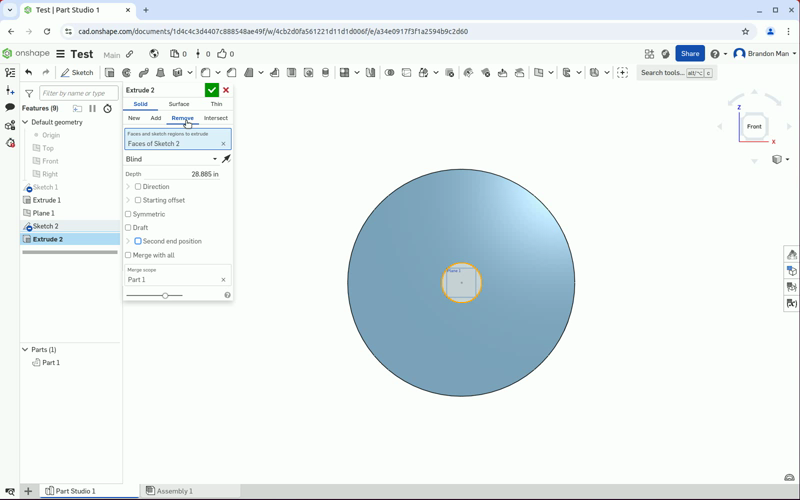
key(space)
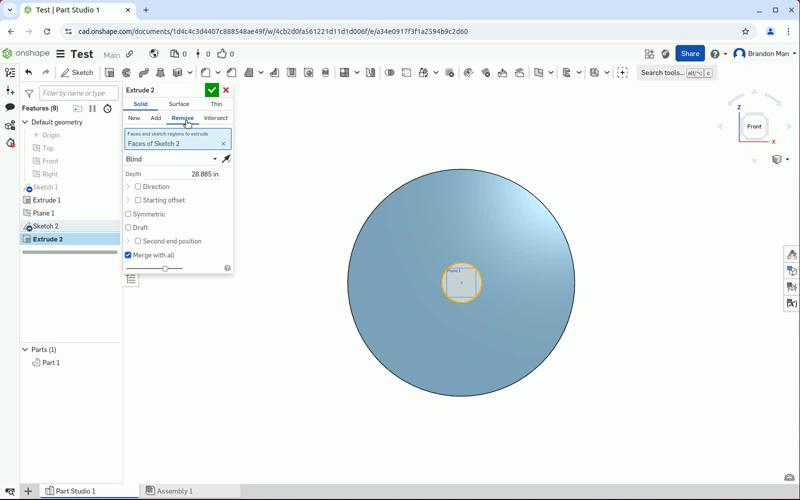
key(enter)
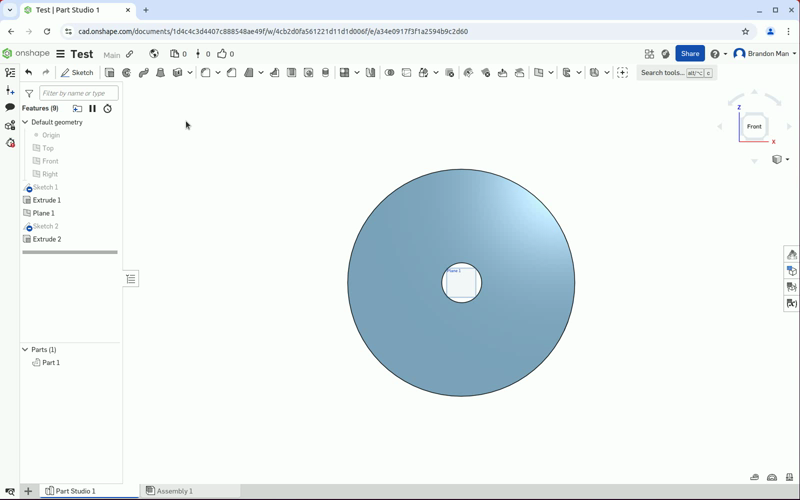
key(shift+h)
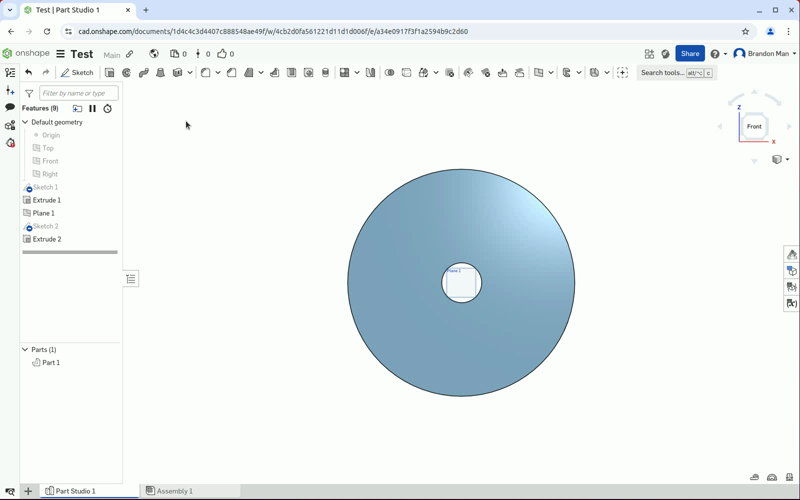
key(shift+h)
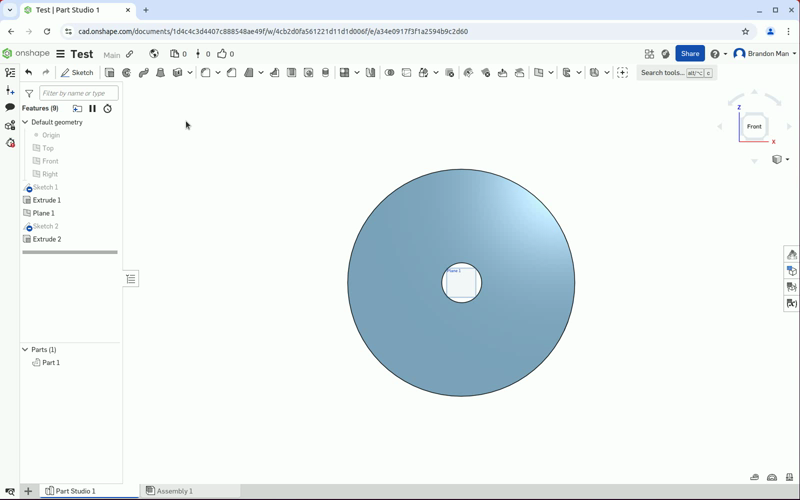
mouse_move(73, 189)
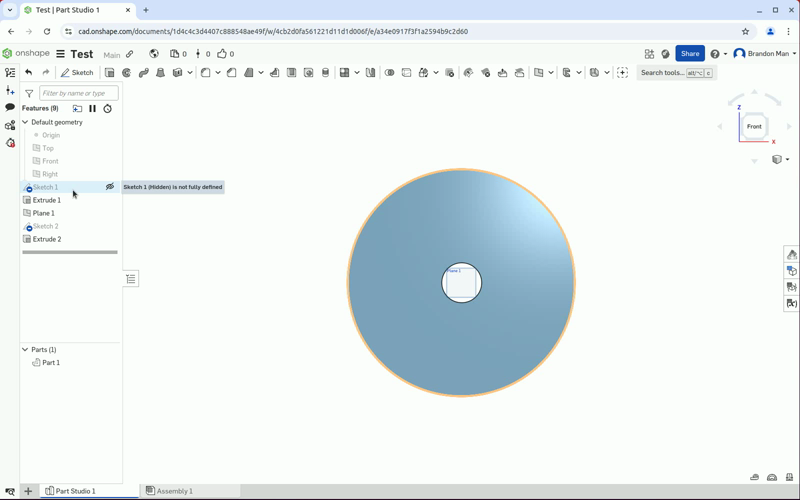
click(73, 189)
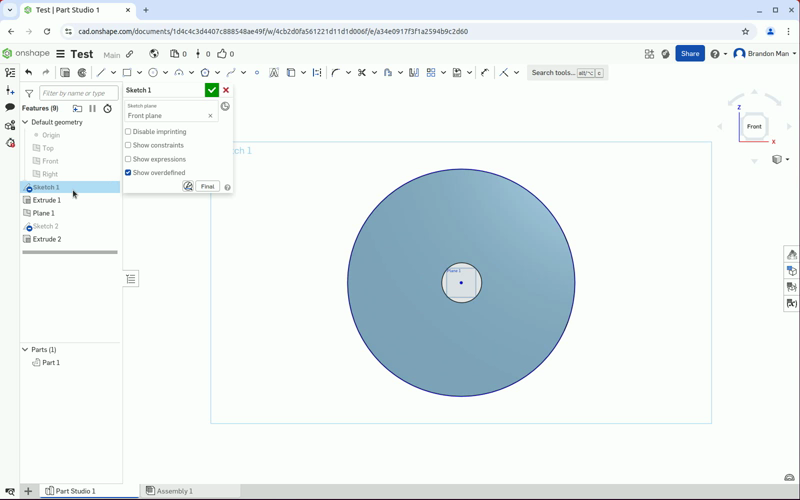
mouse_move(229, 92)
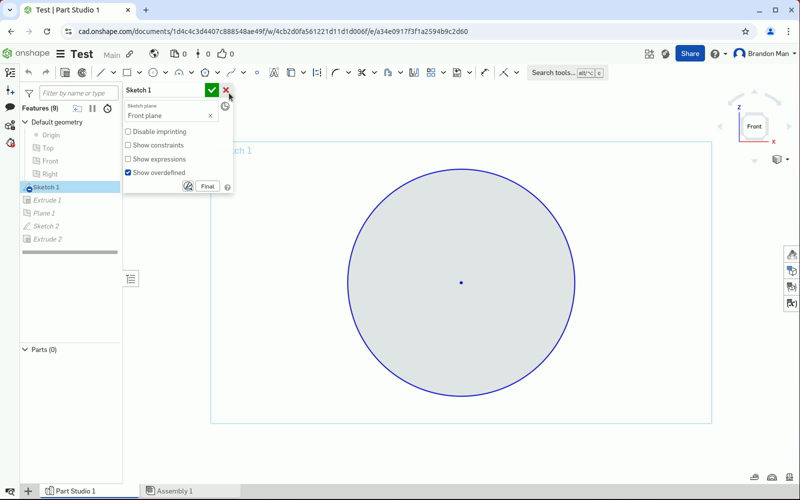
click(229, 92)
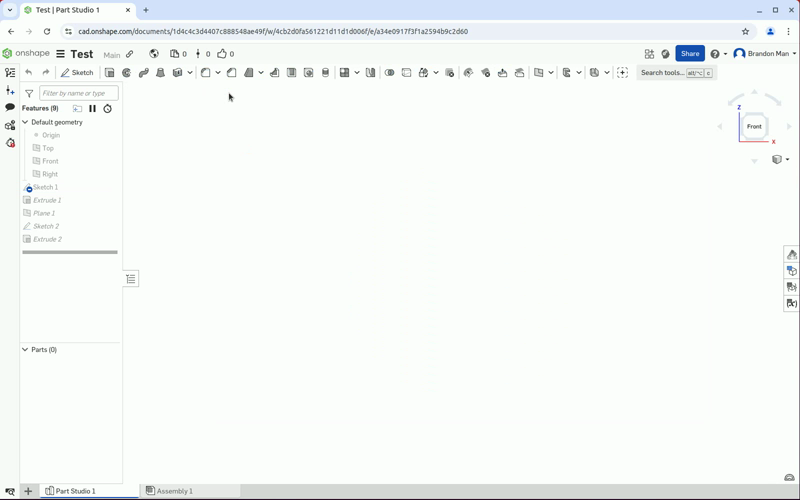
key(shift+s)
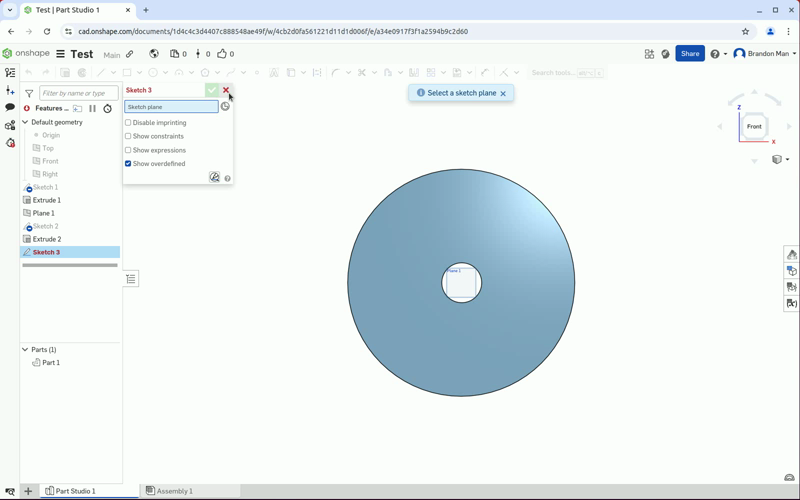
mouse_move(73, 215)
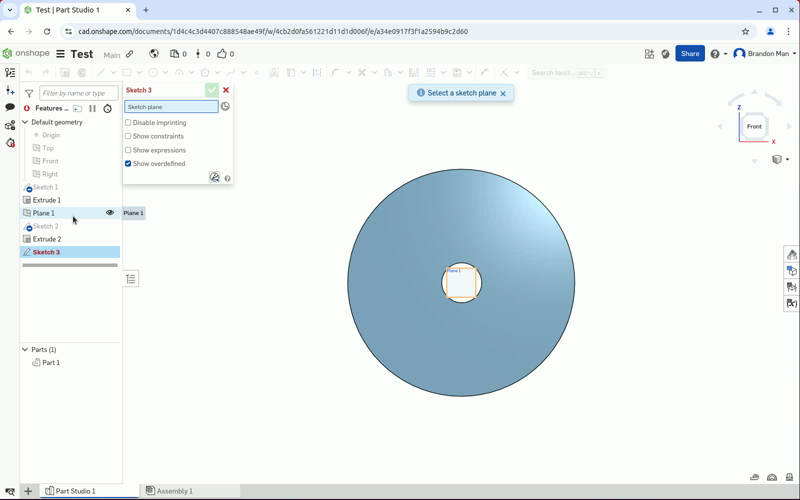
click(73, 215)
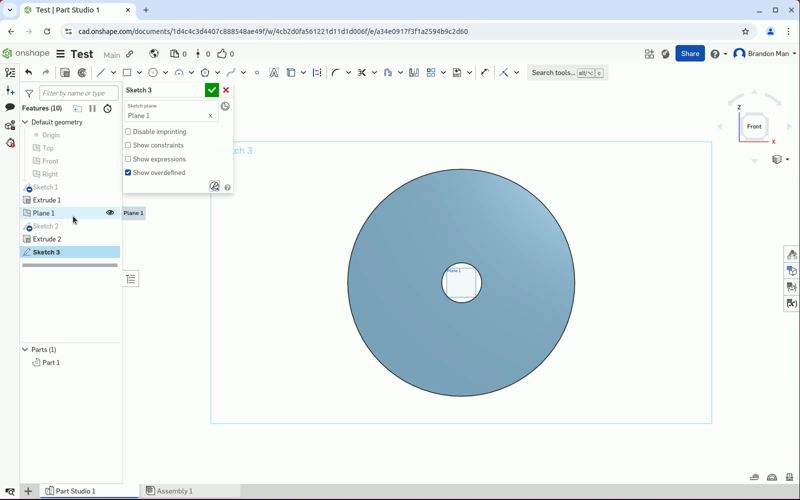
mouse_move(73, 352)
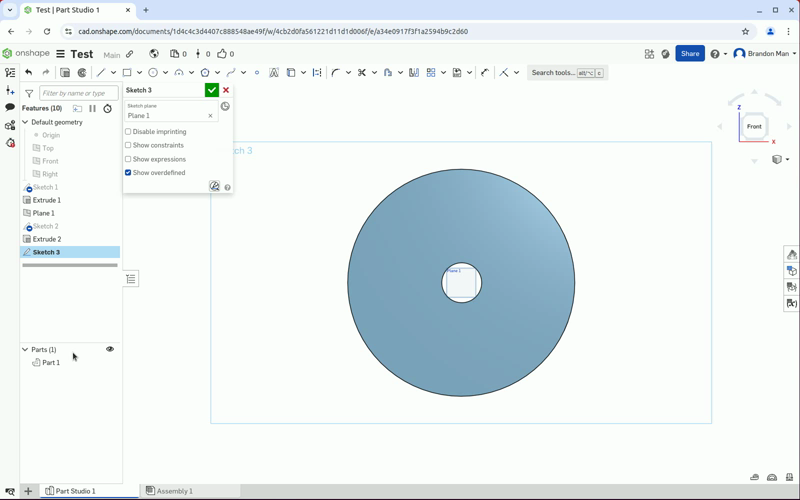
key(y)
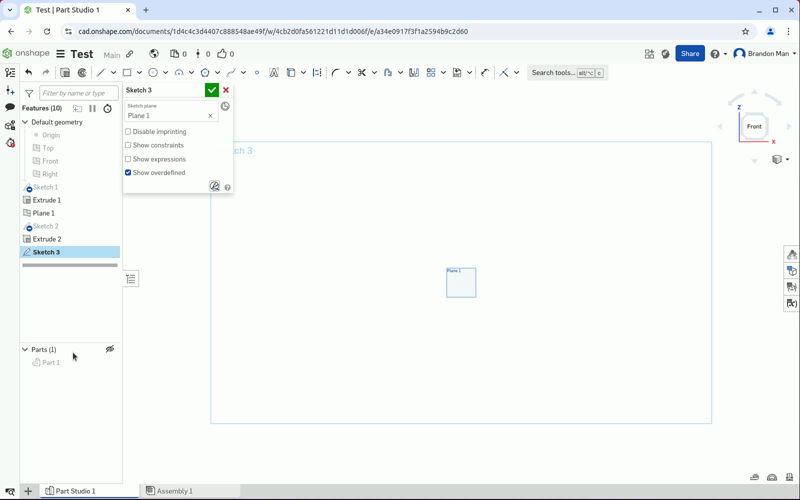
key(l)
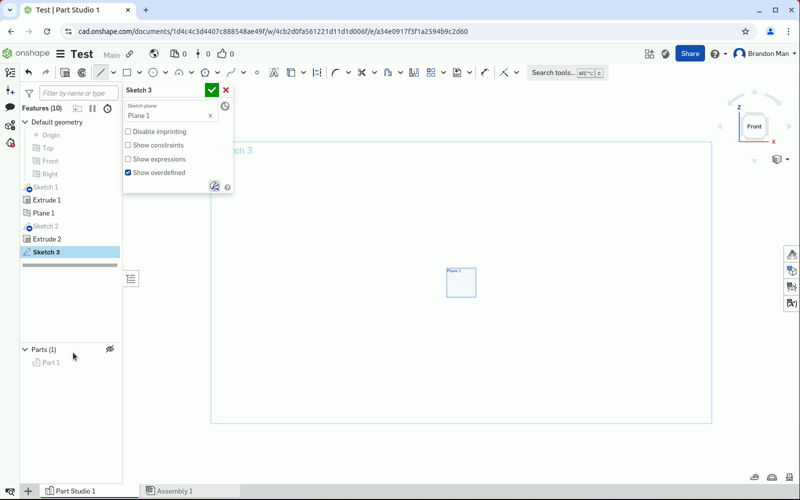
key_down(shift)
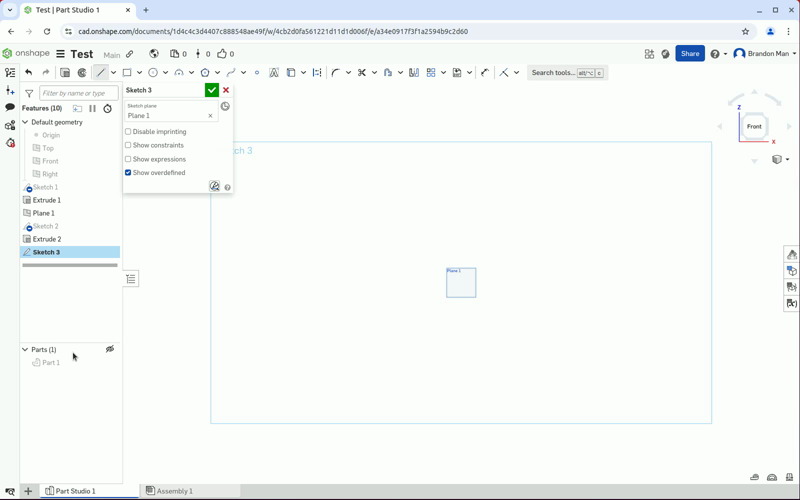
mouse_move(473, 298)
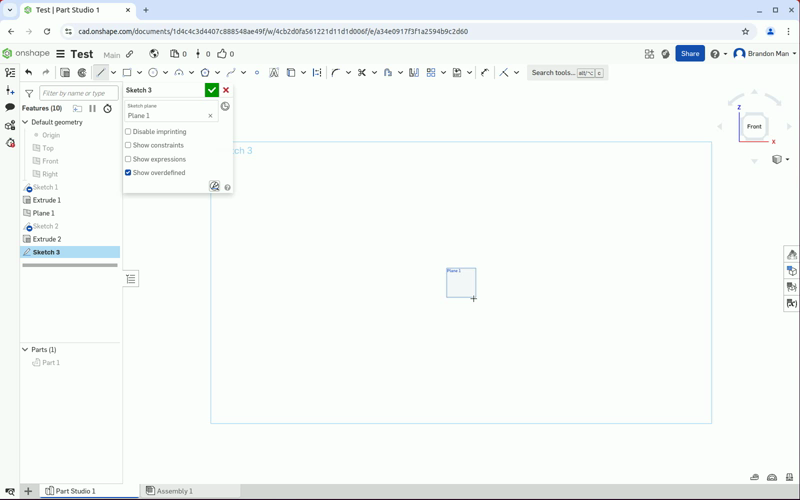
click(473, 298)
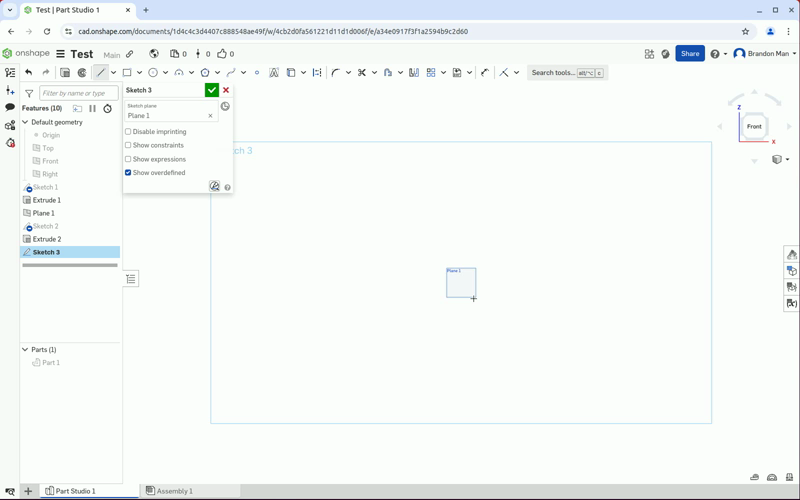
key_up(shift)
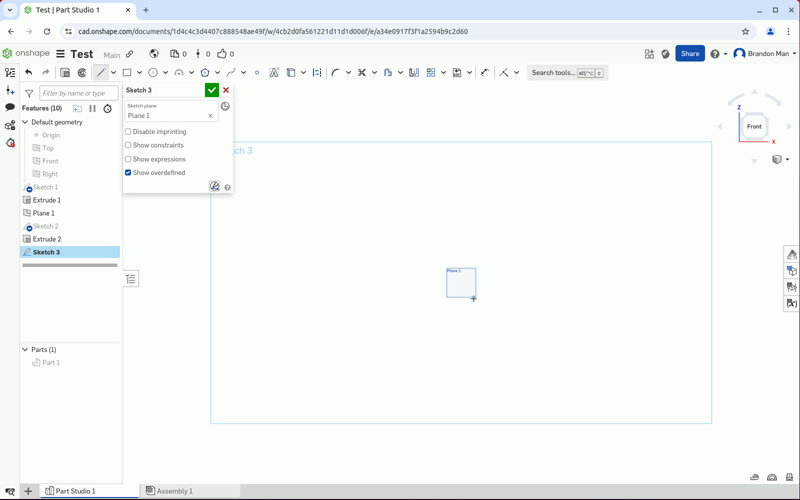
key_down(shift)
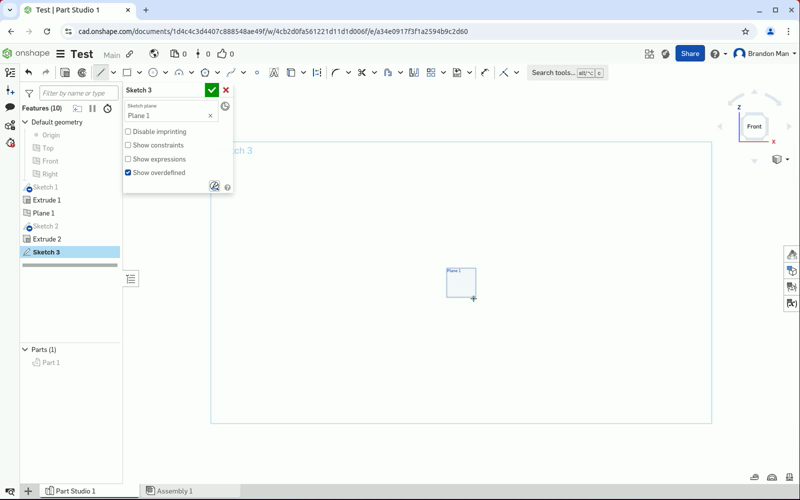
mouse_move(543, 294)
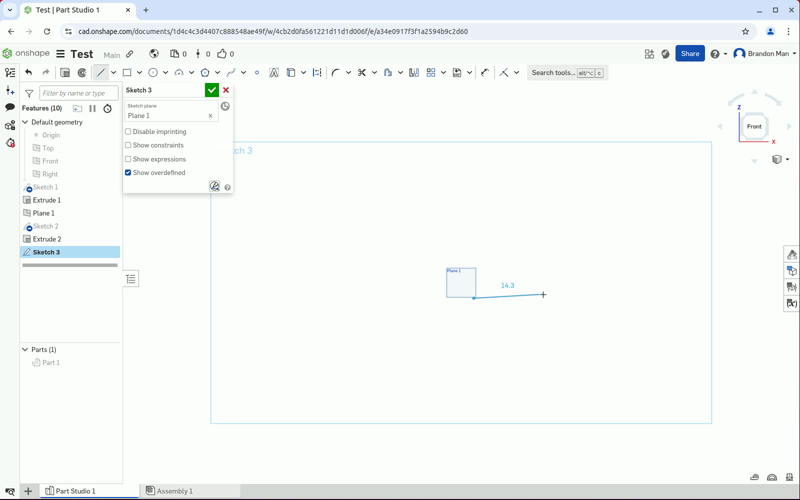
click(543, 294)
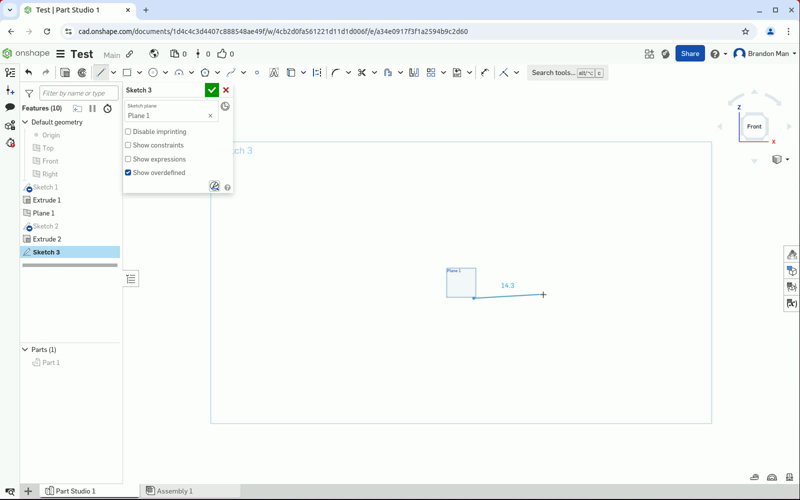
key_up(shift)
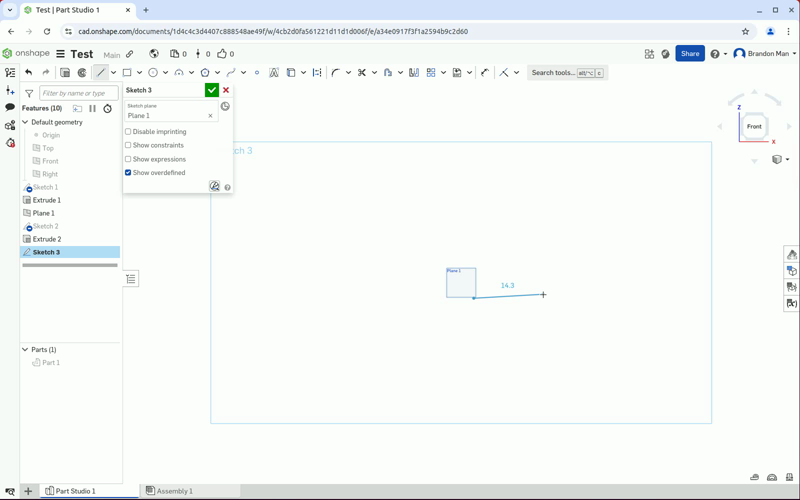
key_down(shift)
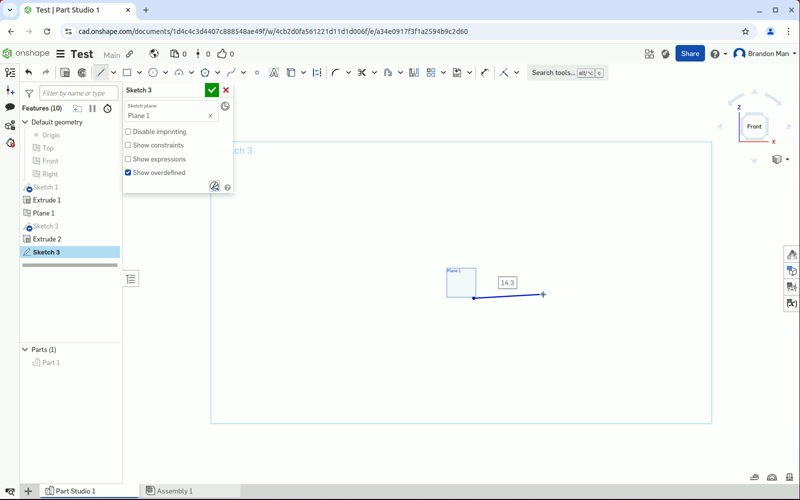
mouse_move(573, 294)
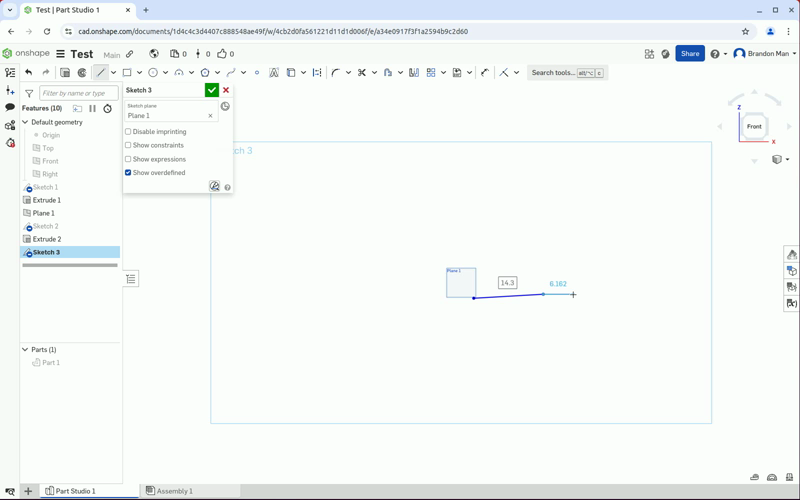
mouse_move(551, 288)
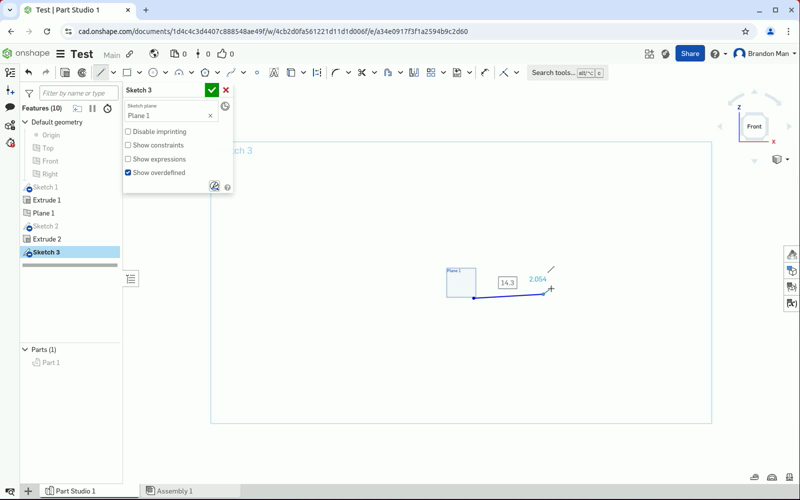
click(551, 288)
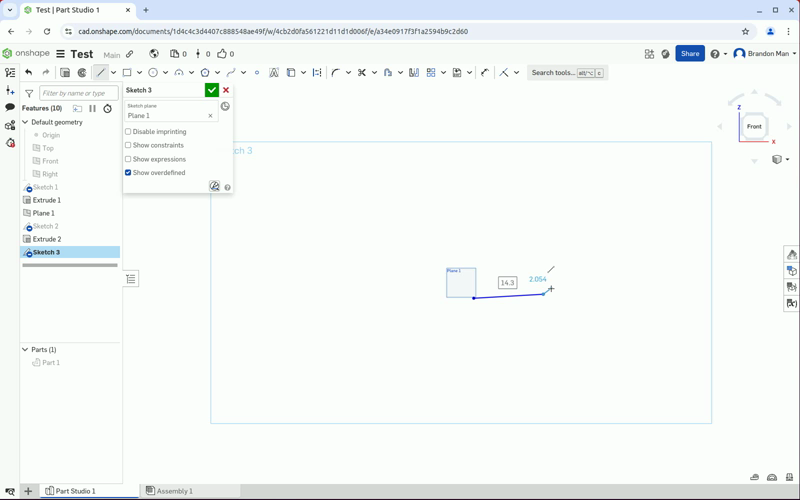
key_up(shift)
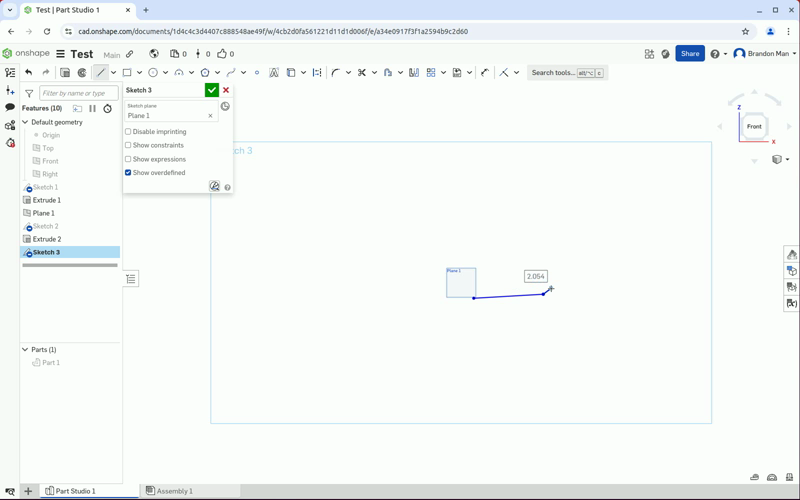
key_down(shift)
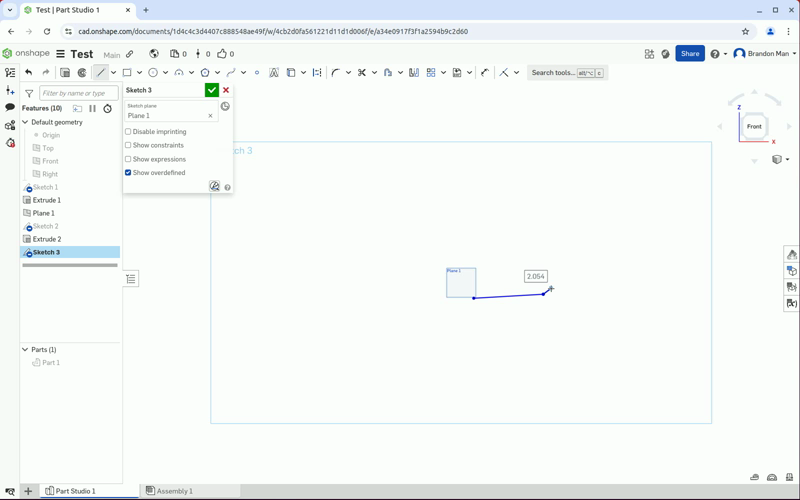
mouse_move(581, 288)
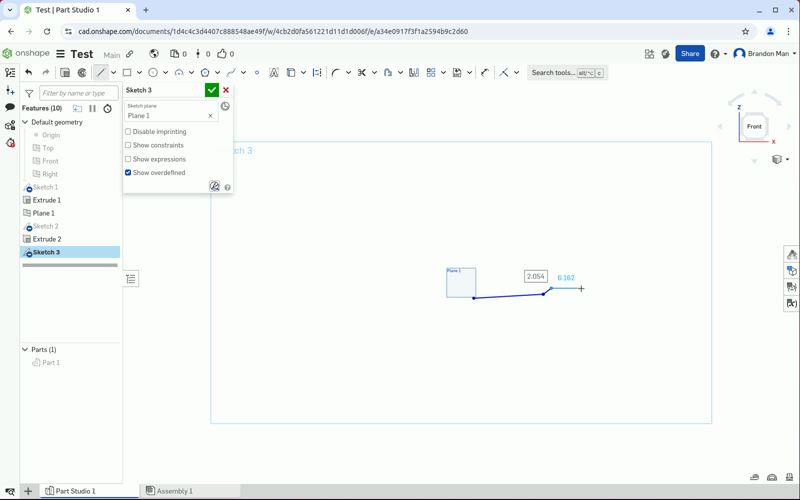
mouse_move(551, 277)
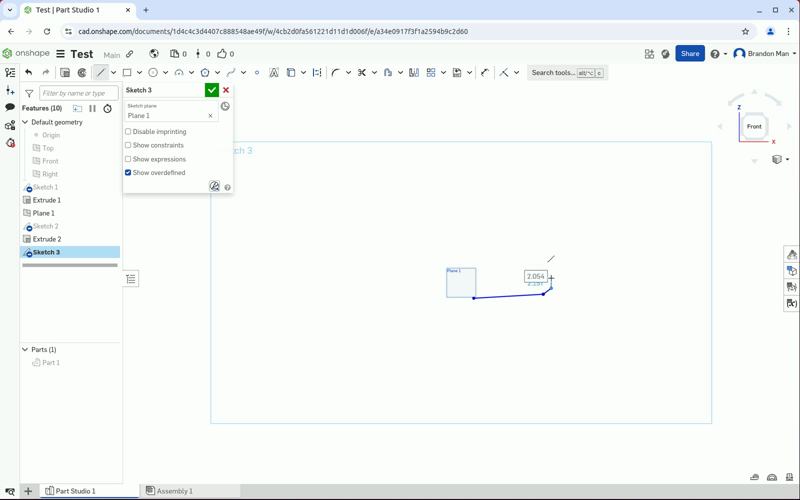
click(551, 277)
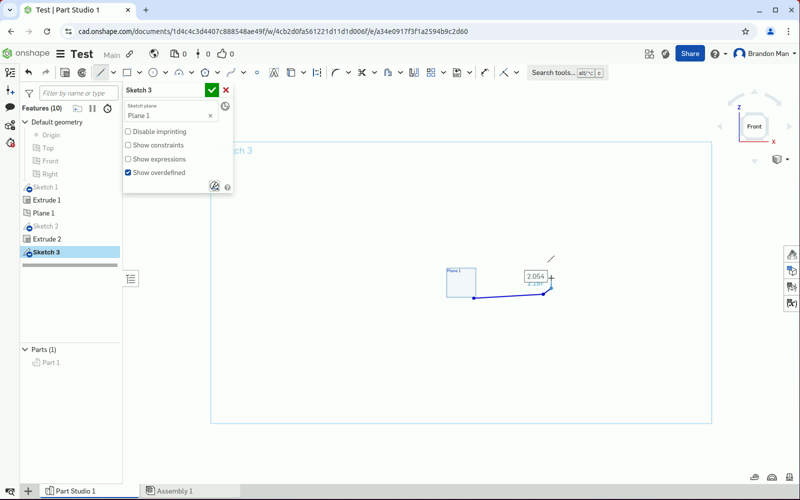
key_up(shift)
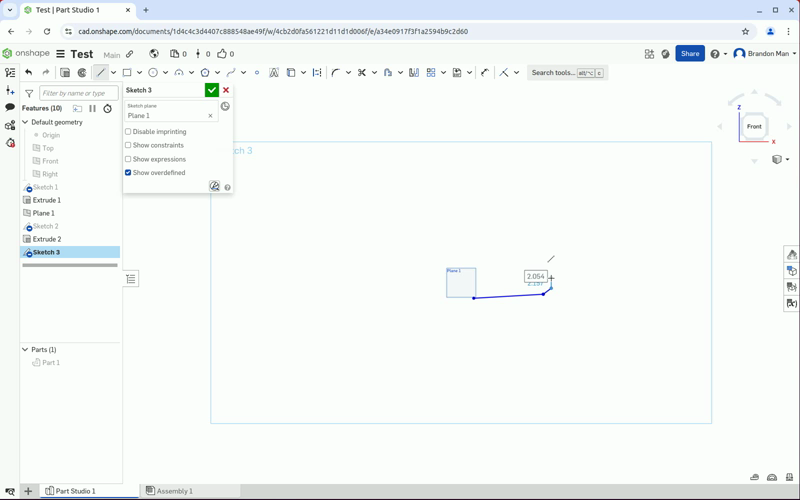
key_down(shift)
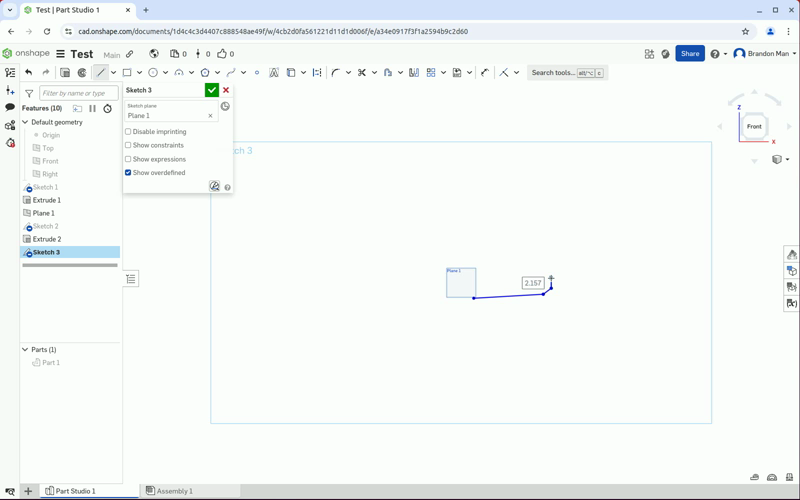
mouse_move(581, 277)
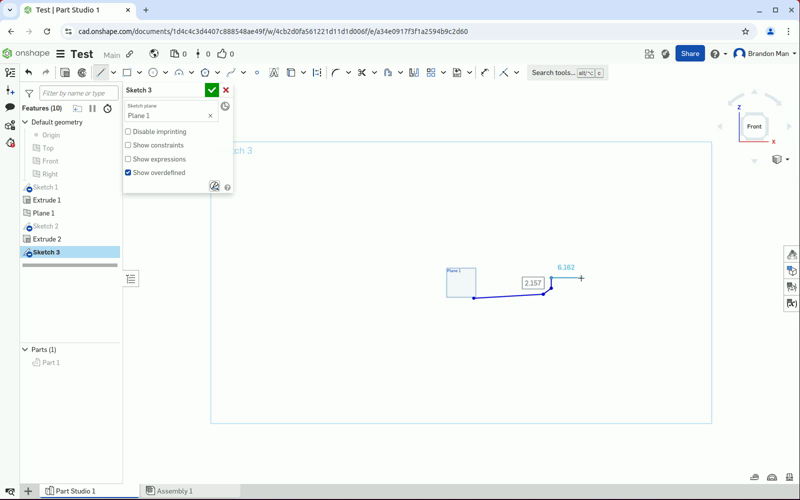
mouse_move(543, 272)
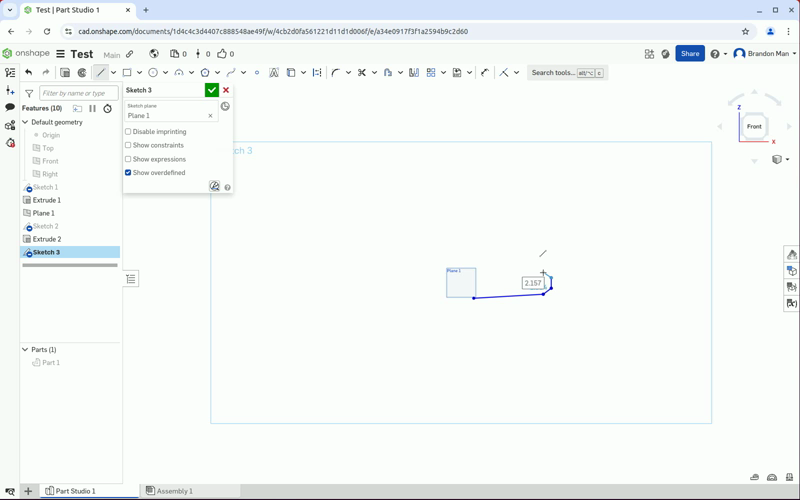
click(543, 272)
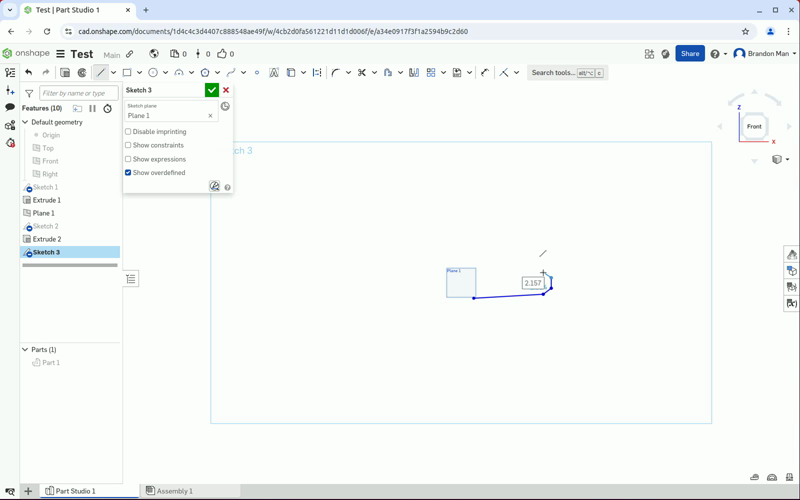
key_up(shift)
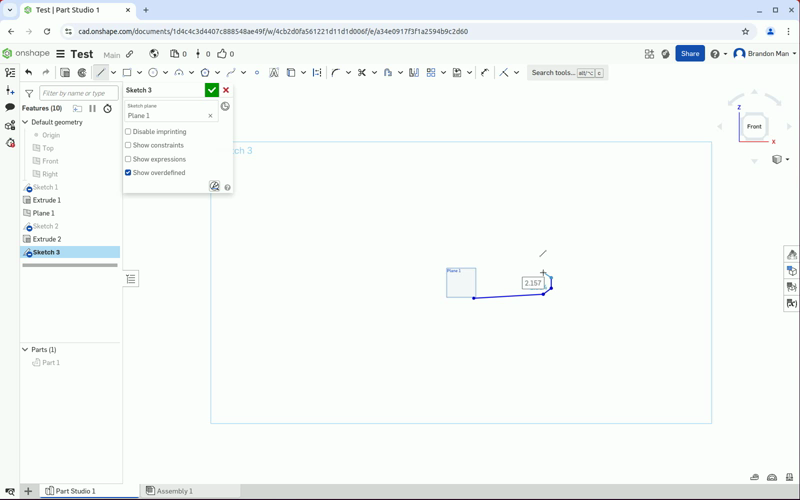
key_down(shift)
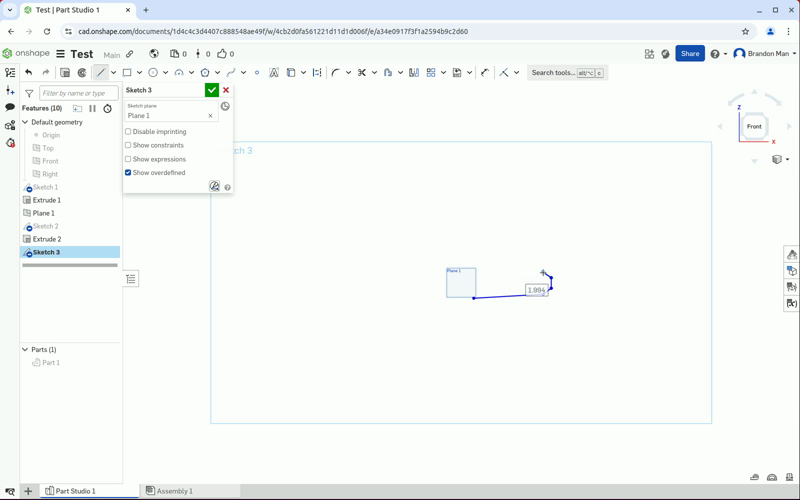
mouse_move(473, 268)
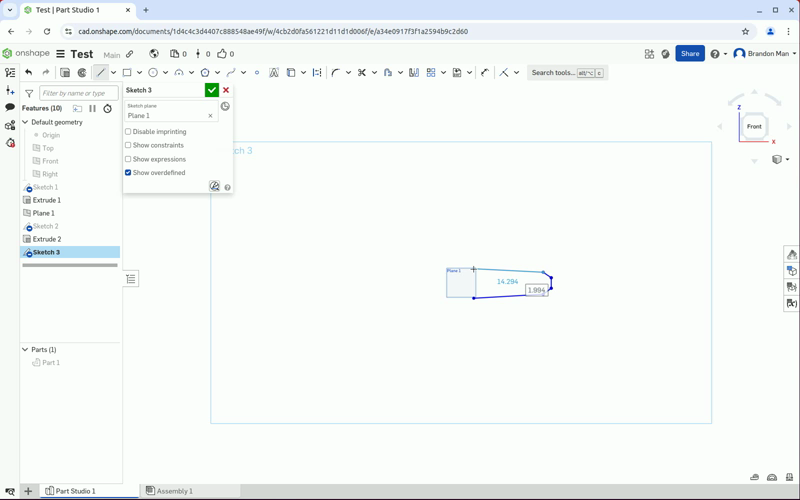
click(473, 268)
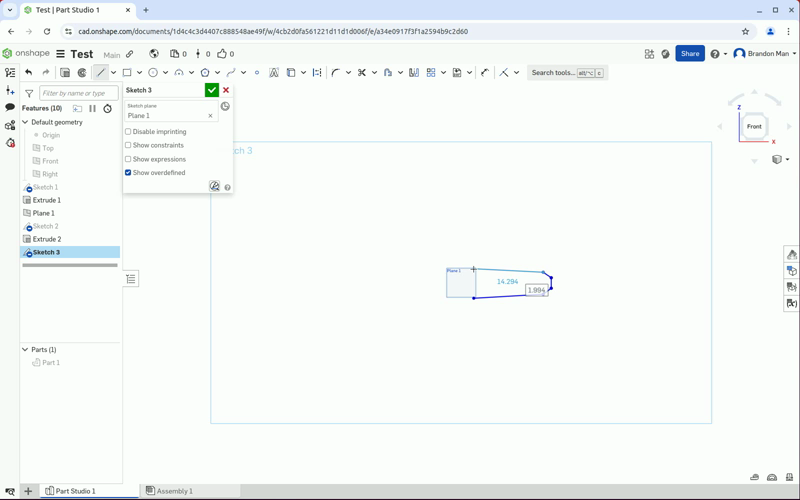
key_up(shift)
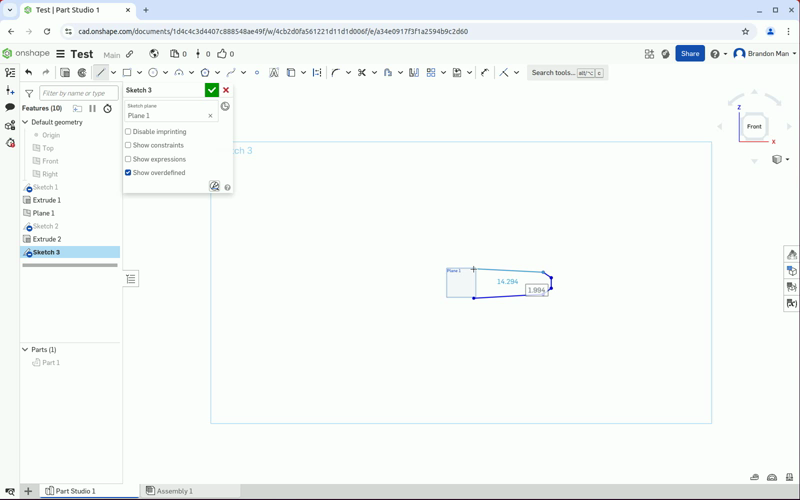
key(esc)
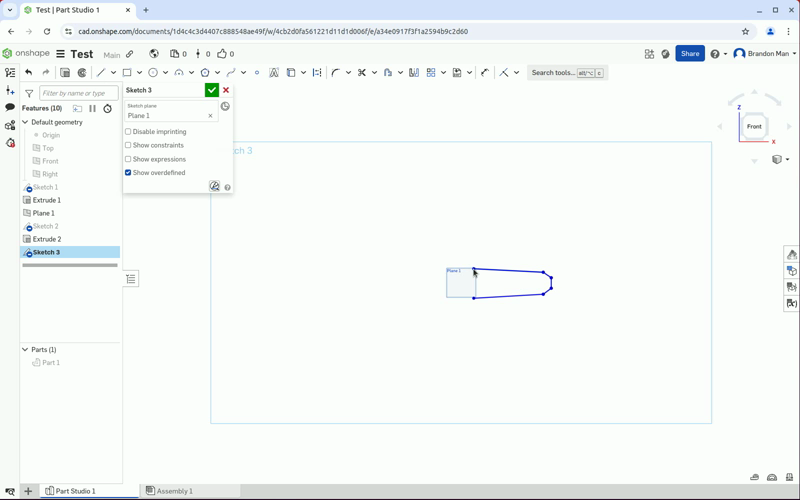
key(a)
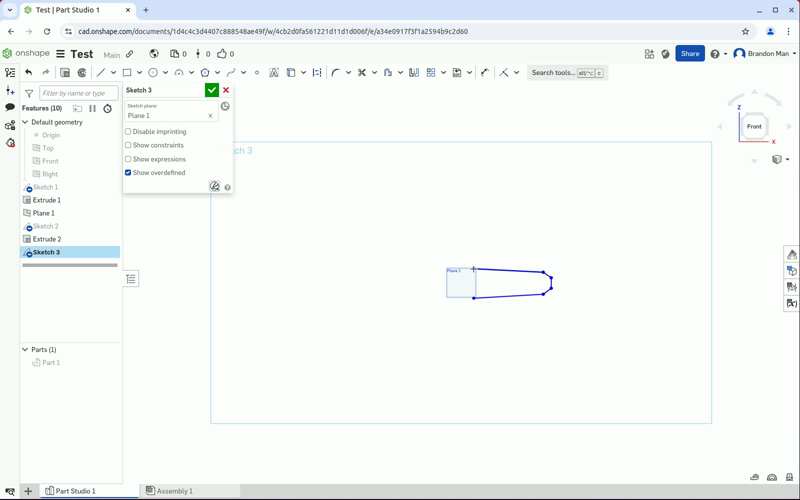
mouse_move(473, 268)
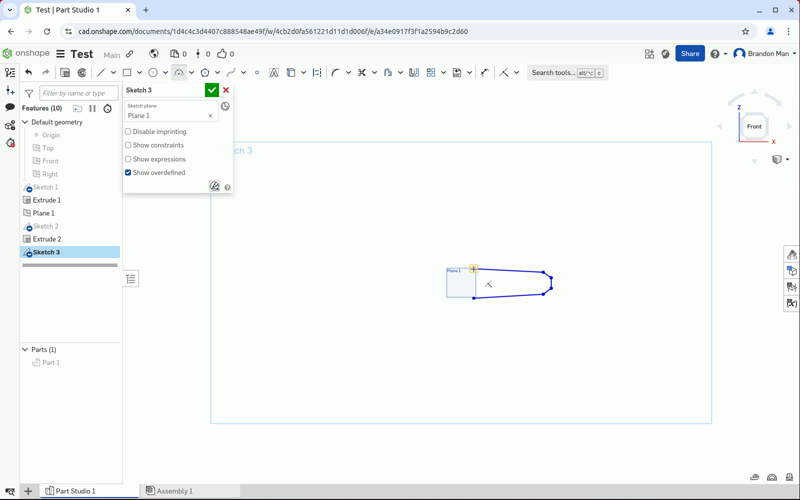
click(473, 268)
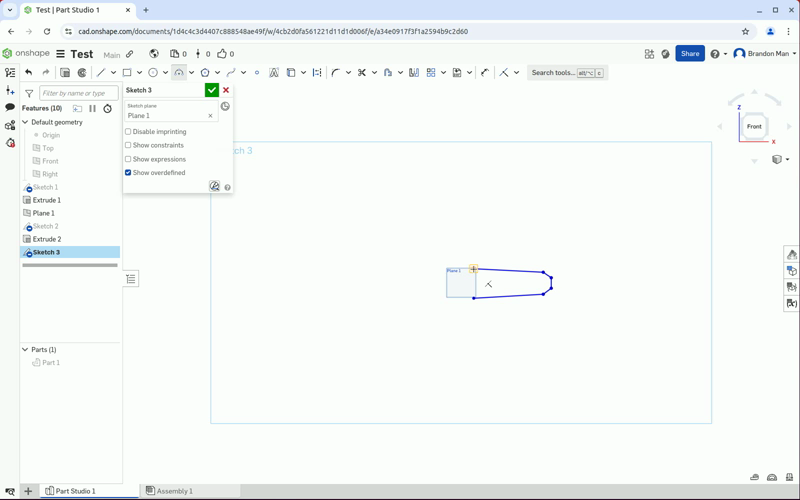
mouse_move(473, 298)
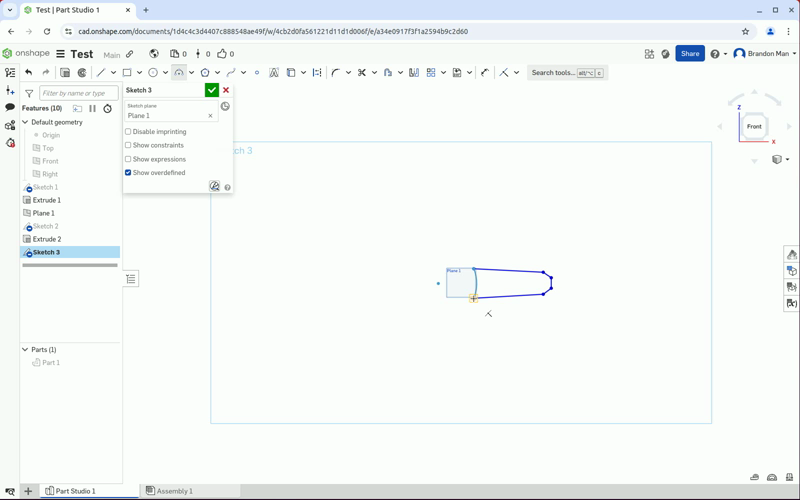
click(473, 298)
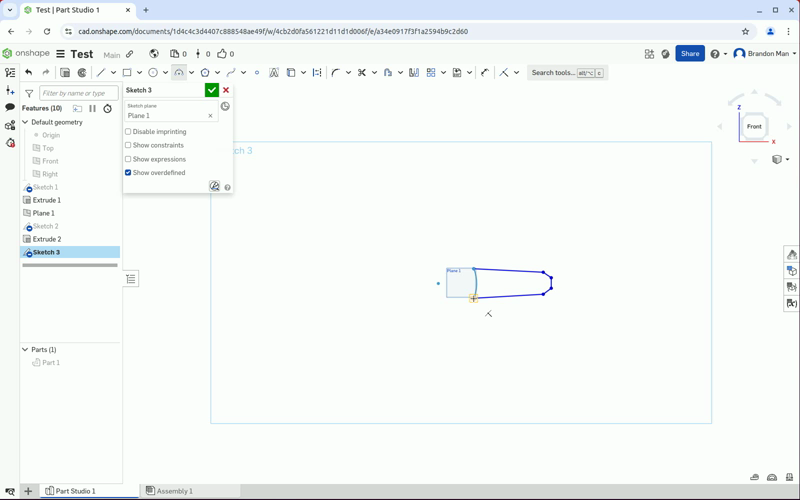
key_down(shift)
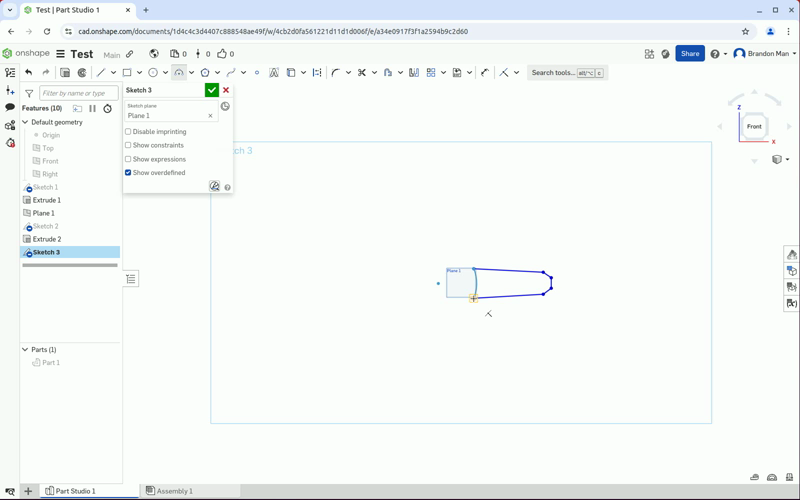
mouse_move(480, 283)
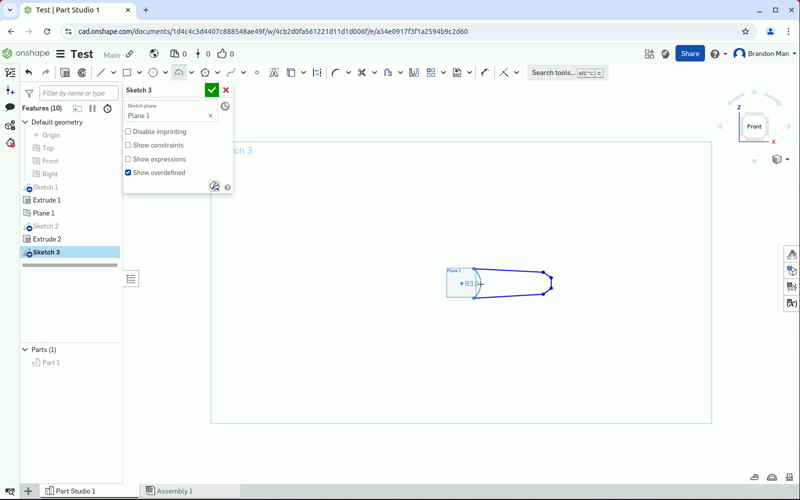
click(480, 283)
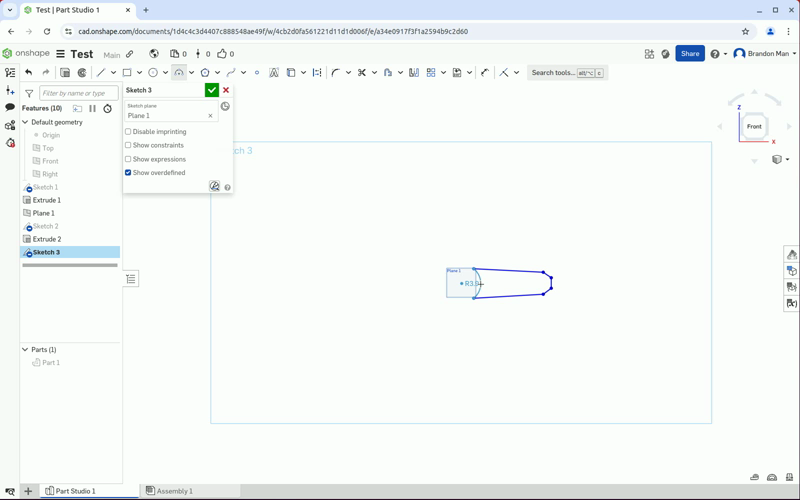
key_up(shift)
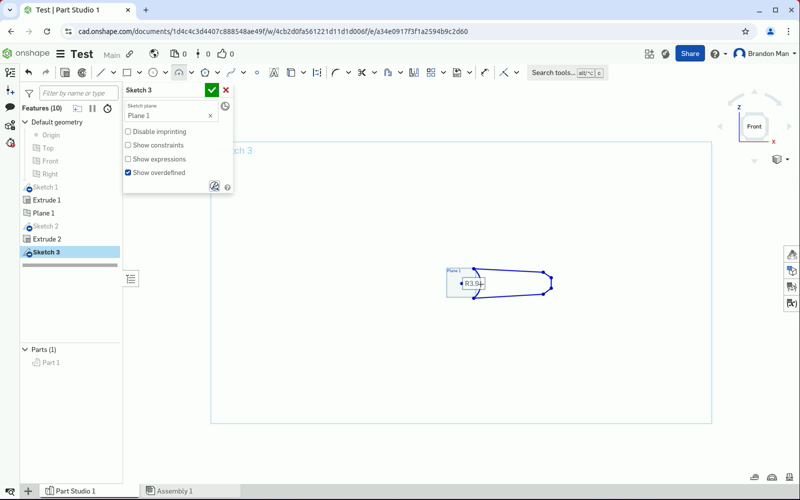
key(esc)
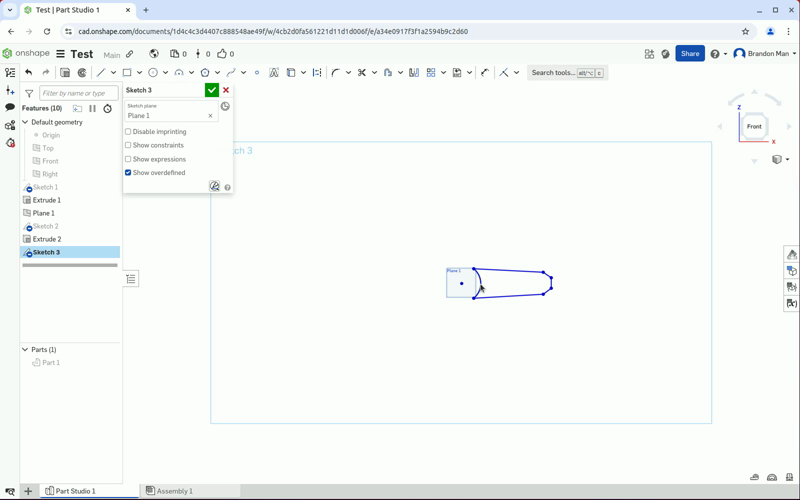
mouse_move(530, 289)
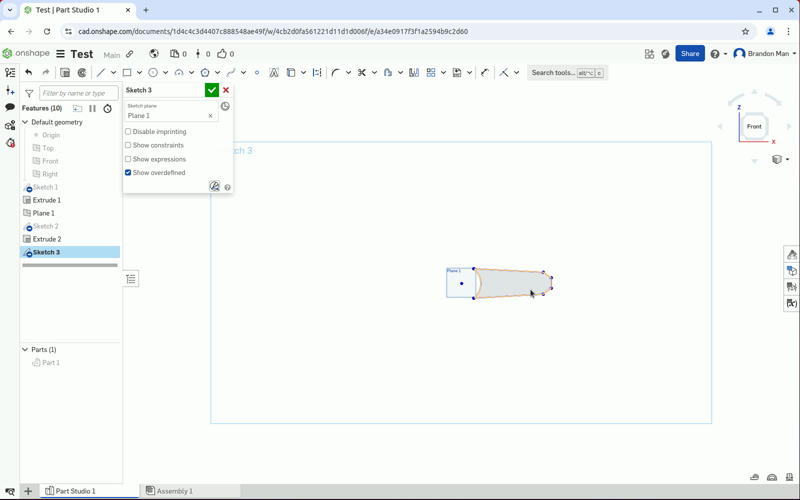
scroll(6)
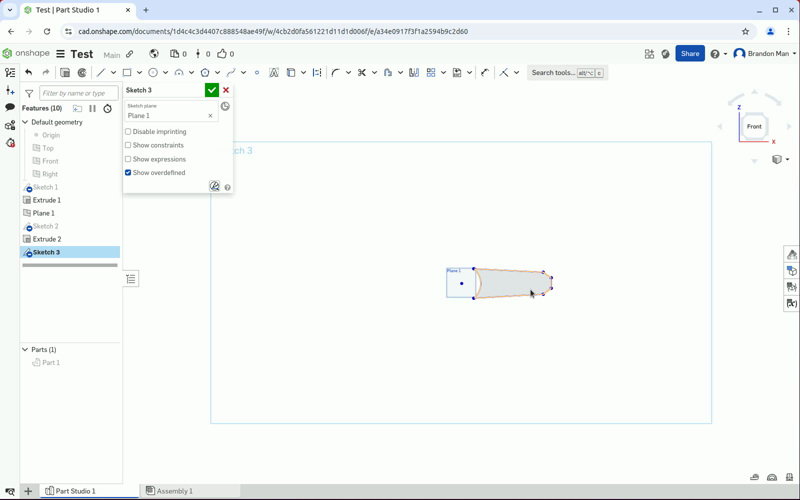
scroll(6)
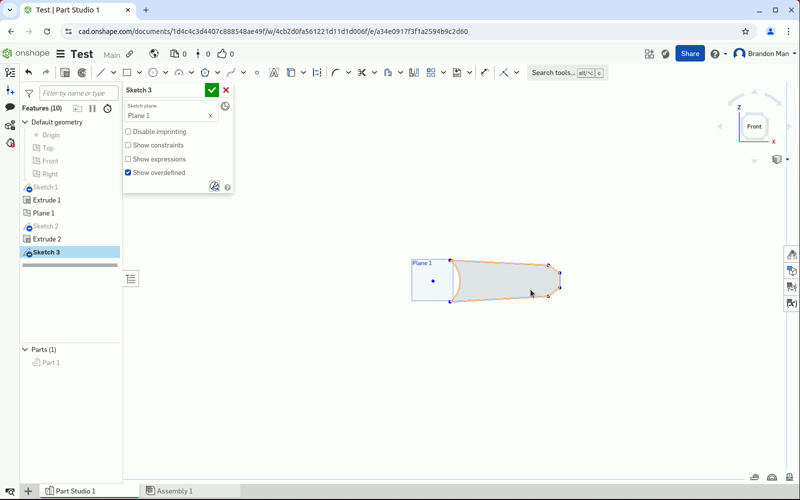
scroll(6)
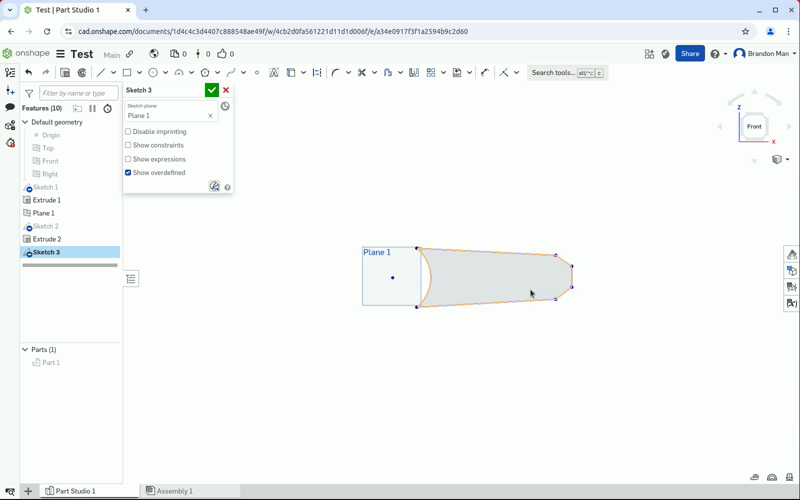
scroll(6)
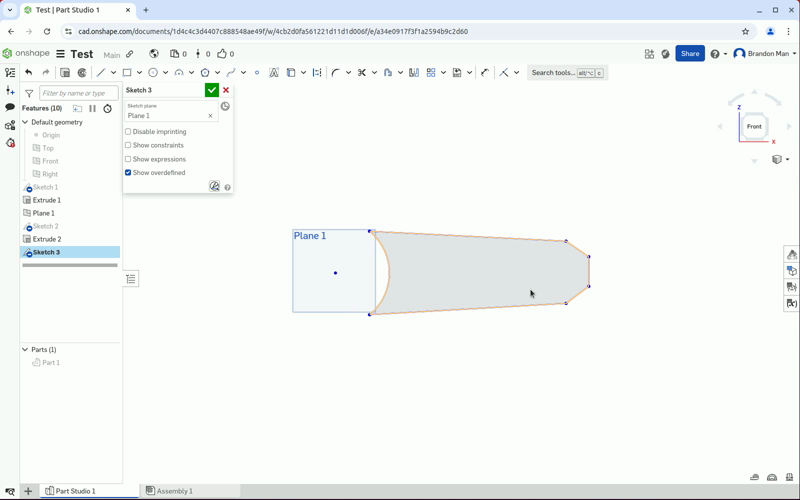
scroll(6)
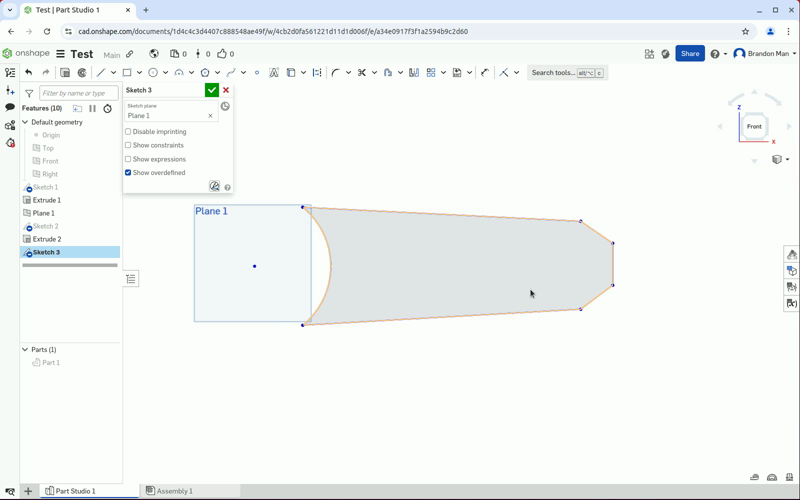
scroll(6)
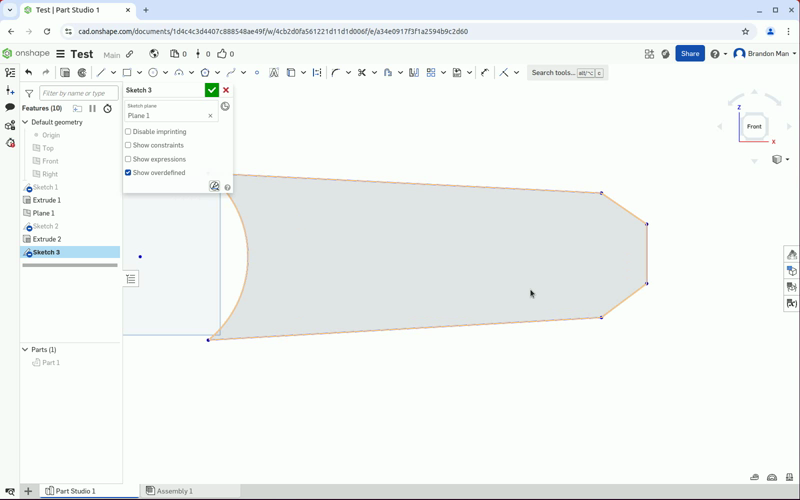
scroll(6)
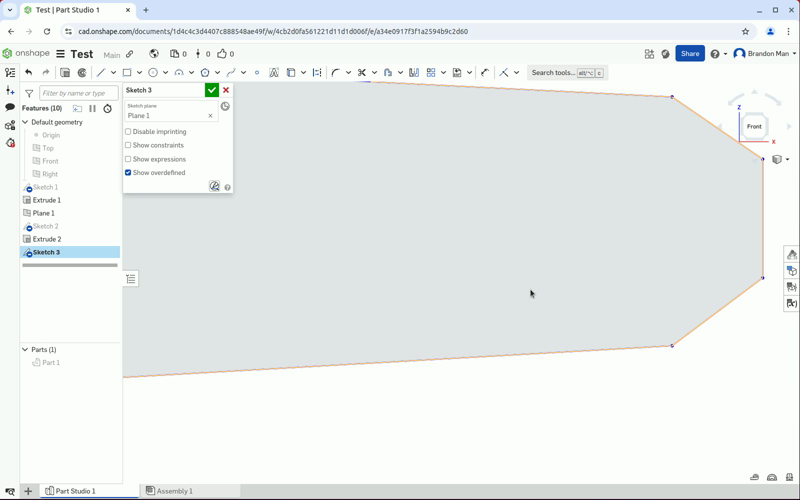
click(530, 289)
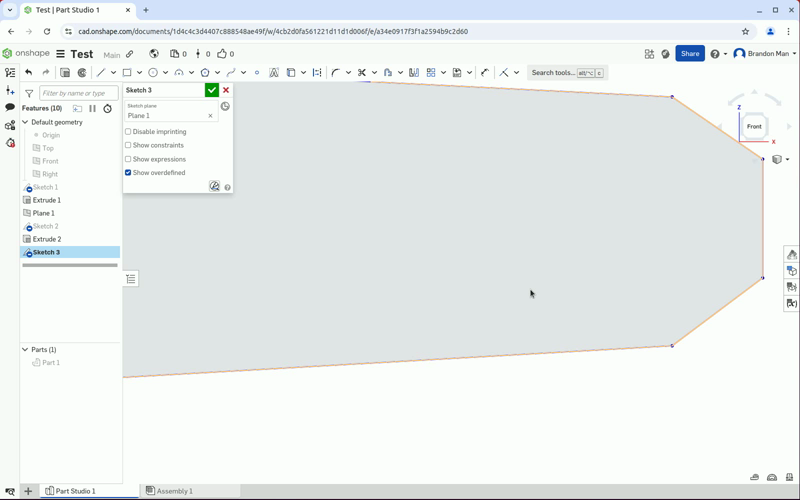
scroll(-6)
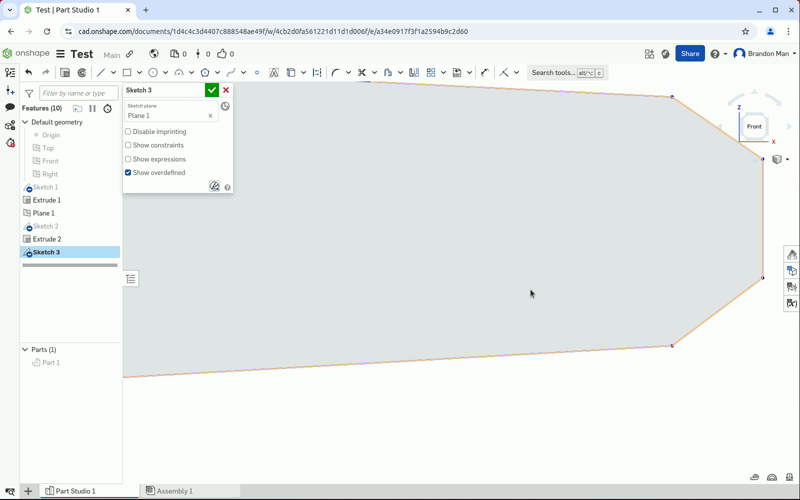
scroll(-6)
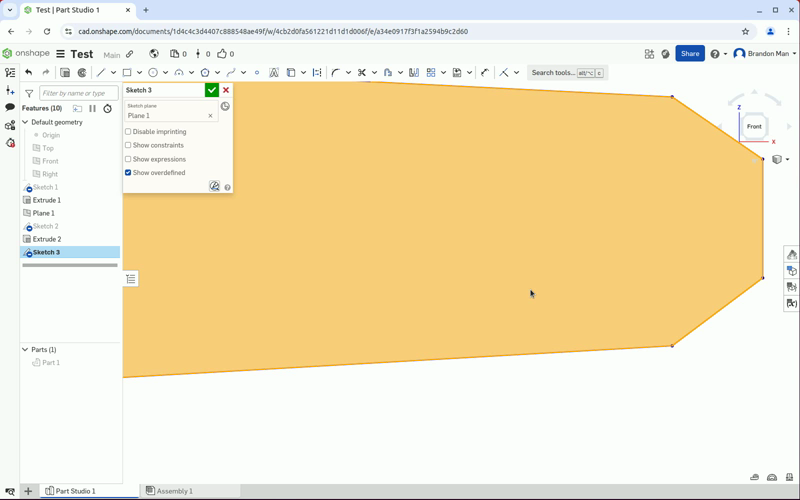
scroll(-6)
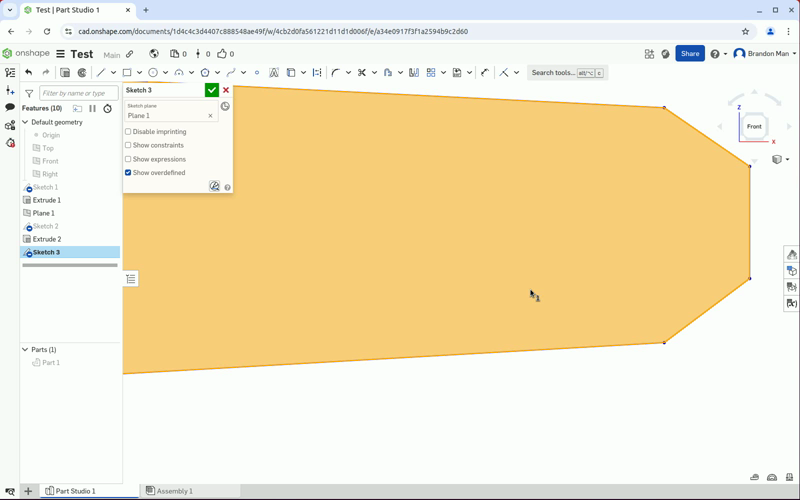
scroll(-6)
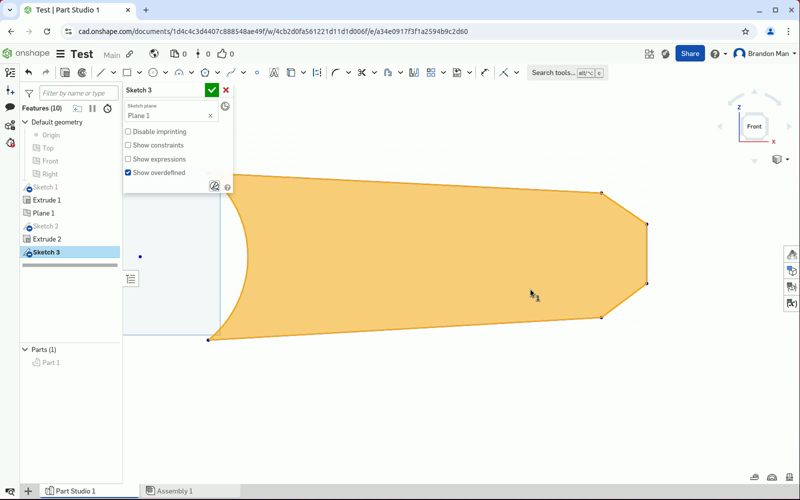
scroll(-6)
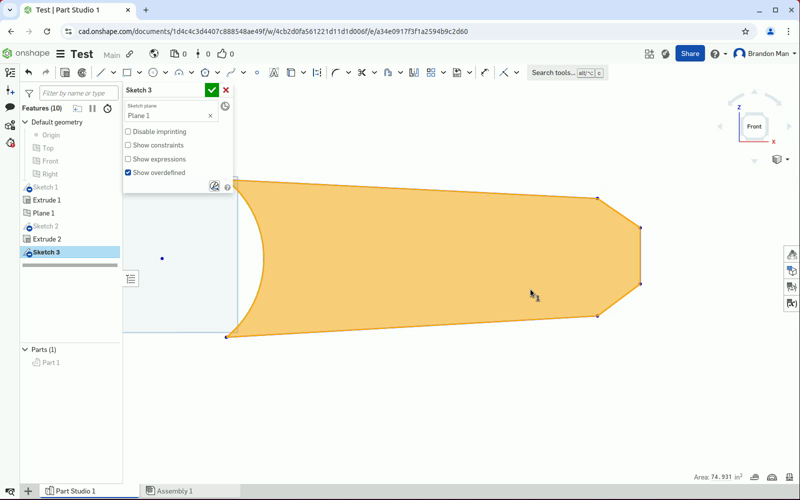
scroll(-6)
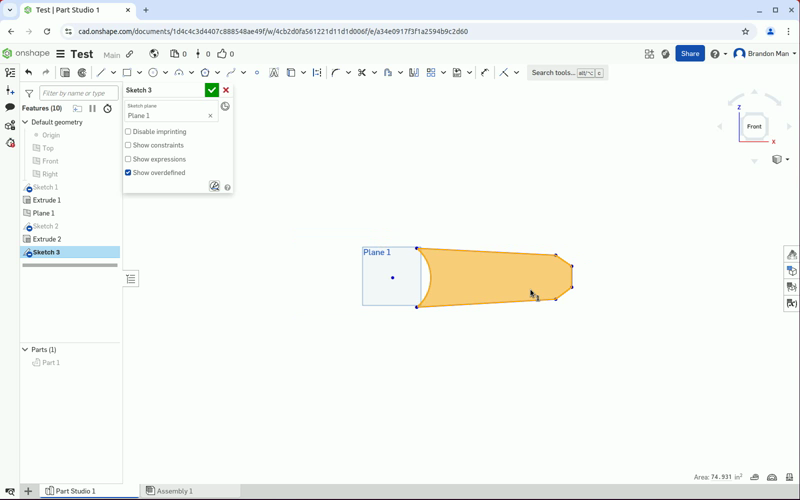
scroll(-6)
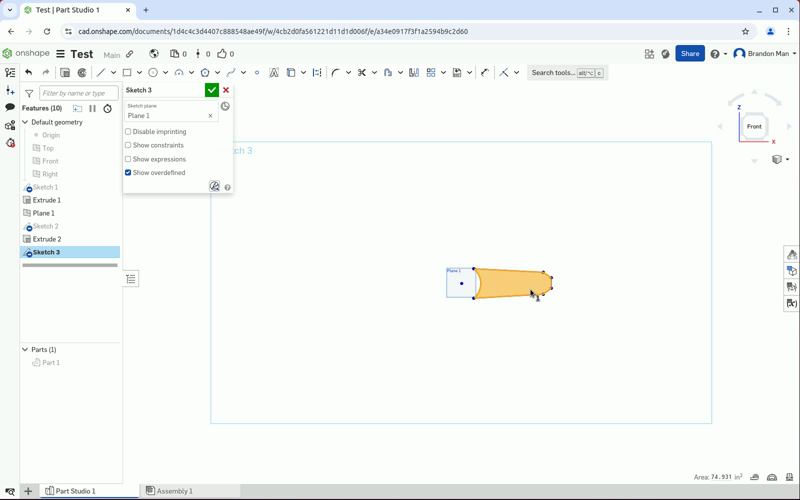
mouse_move(73, 352)
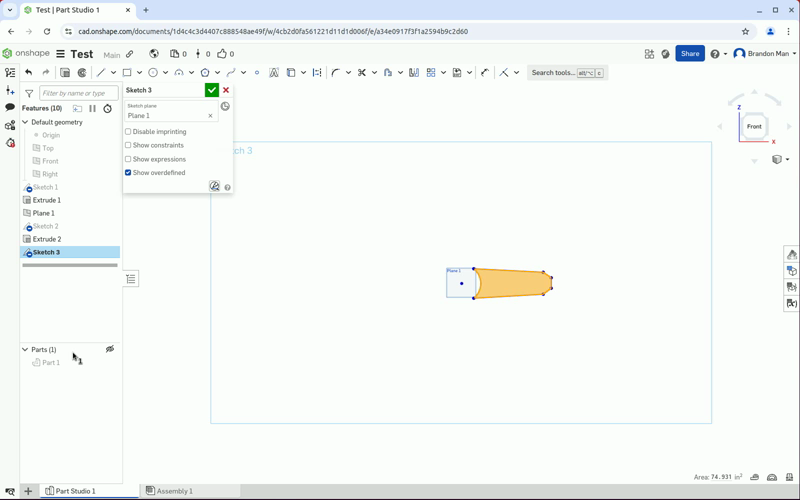
key(shift+y)
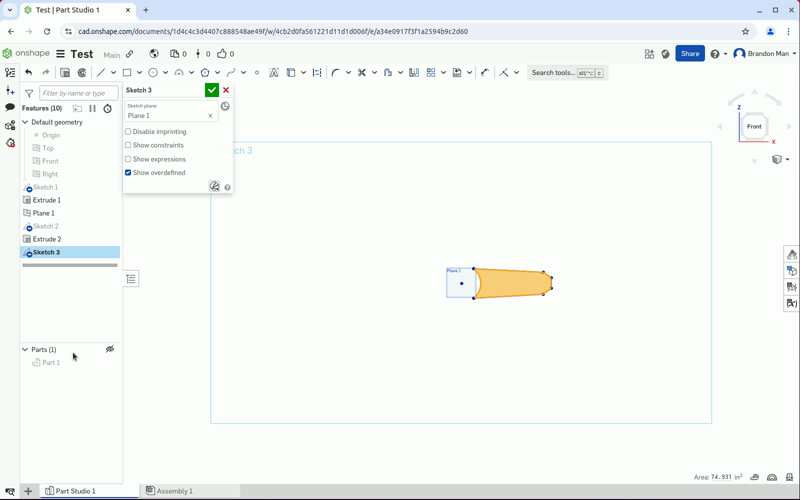
key(shift+e)
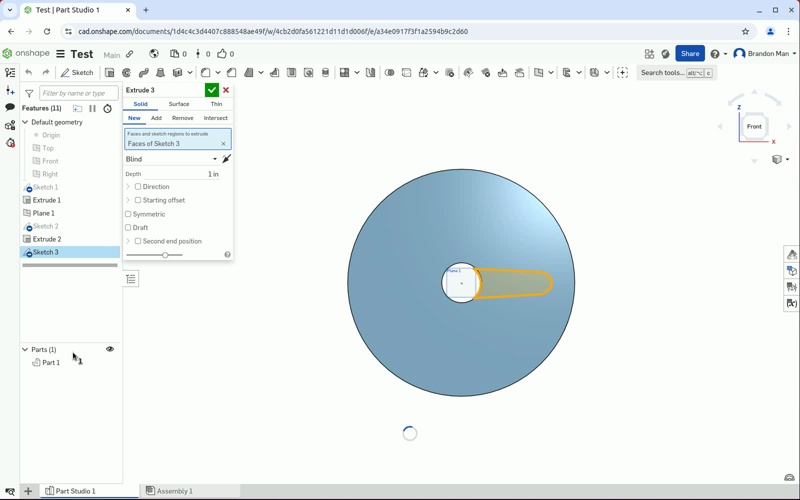
mouse_move(143, 106)
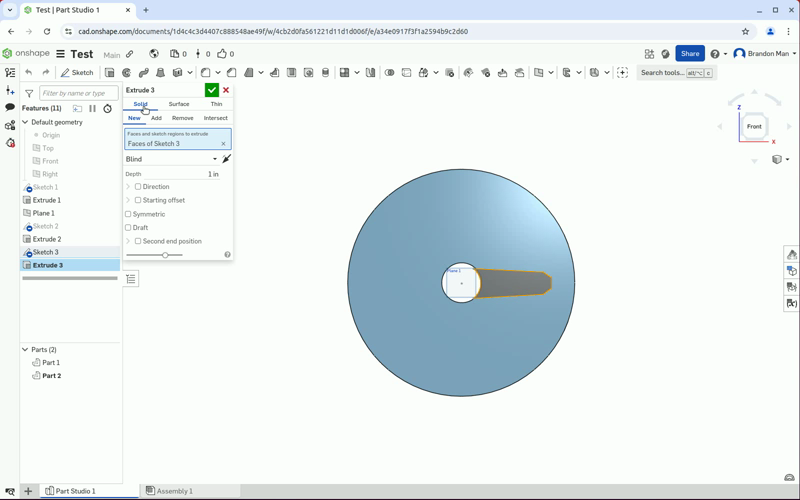
click(143, 106)
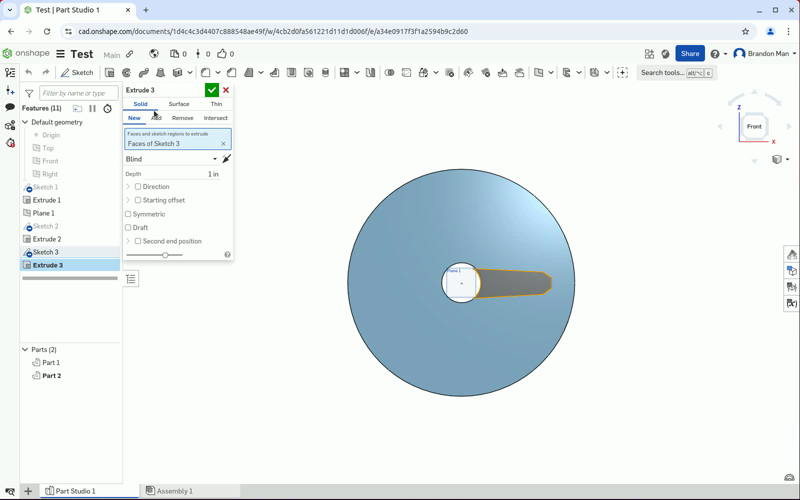
mouse_move(186, 120)
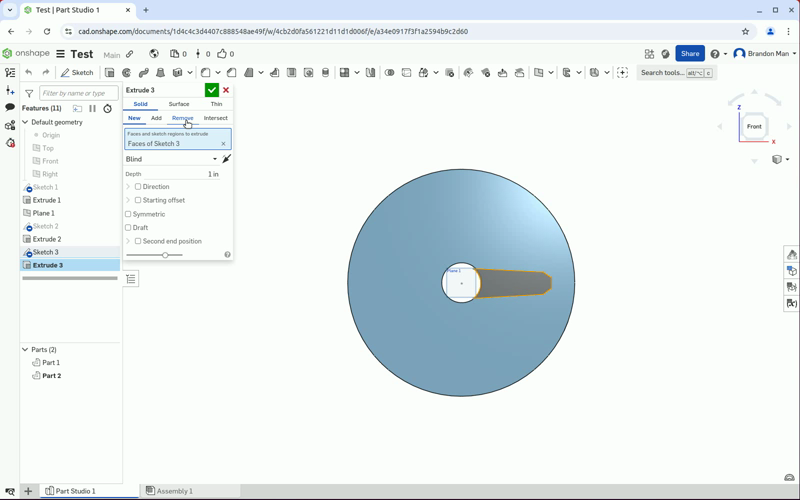
click(186, 120)
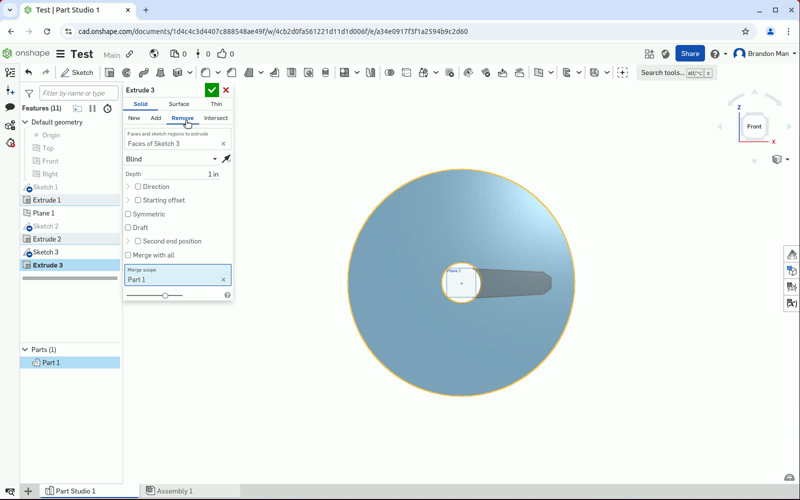
key(tab, 4)
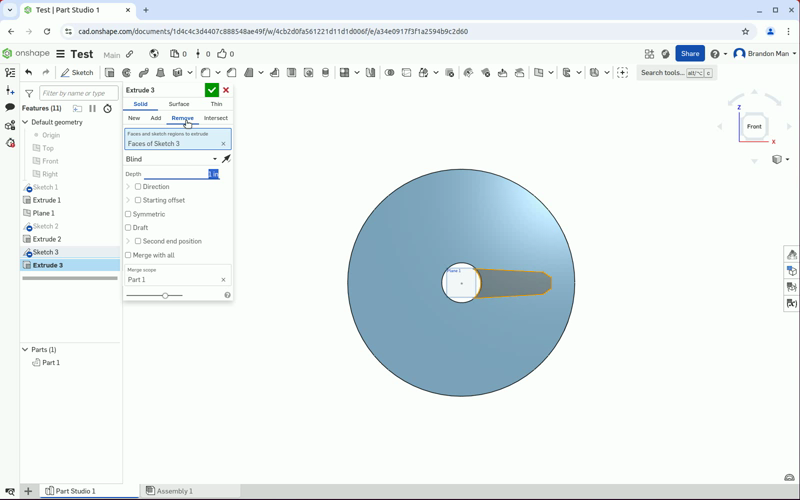
text(1.685)
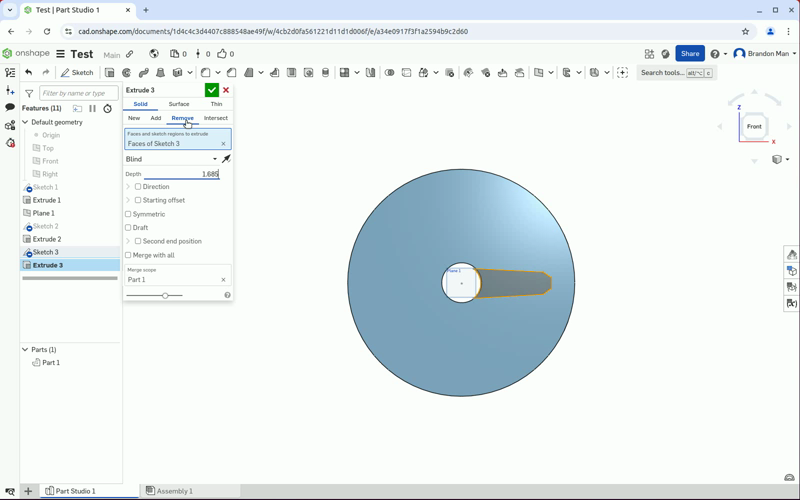
key(tab, 6)
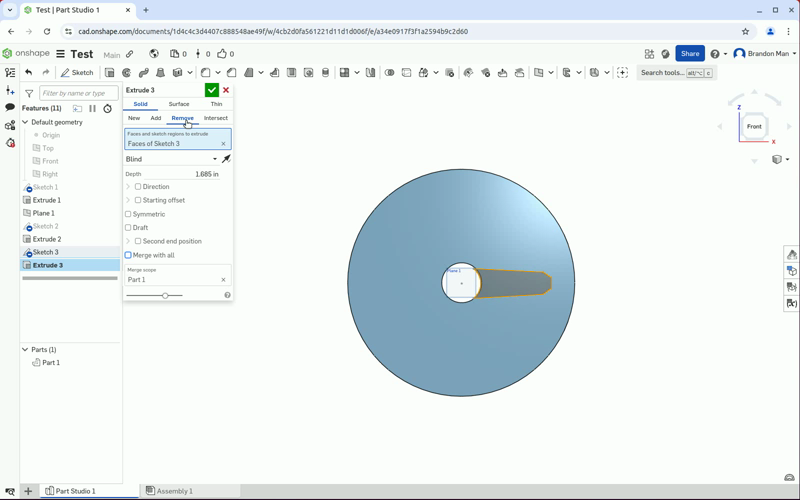
key(space)
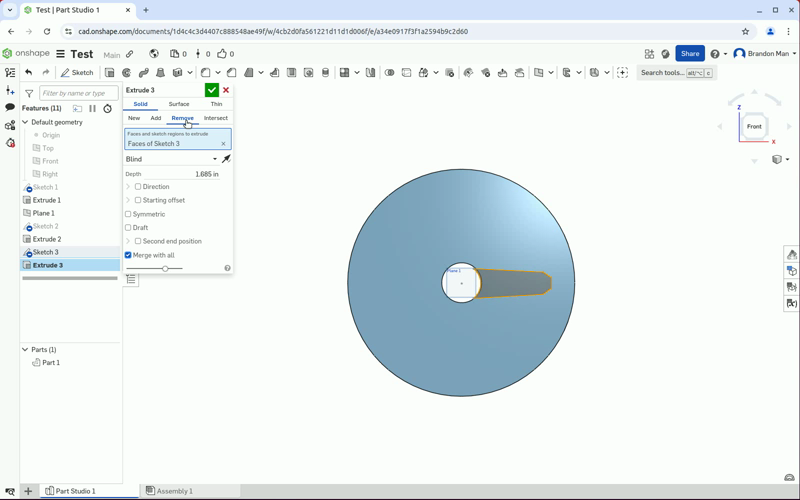
key(enter)
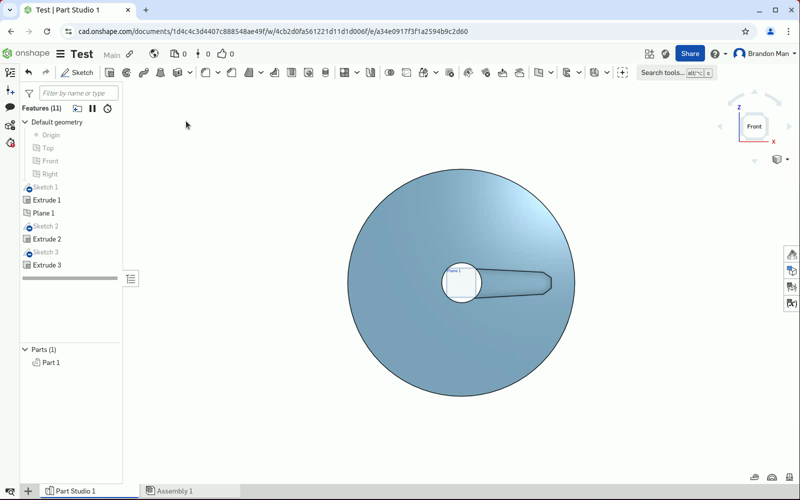
key(shift+h)
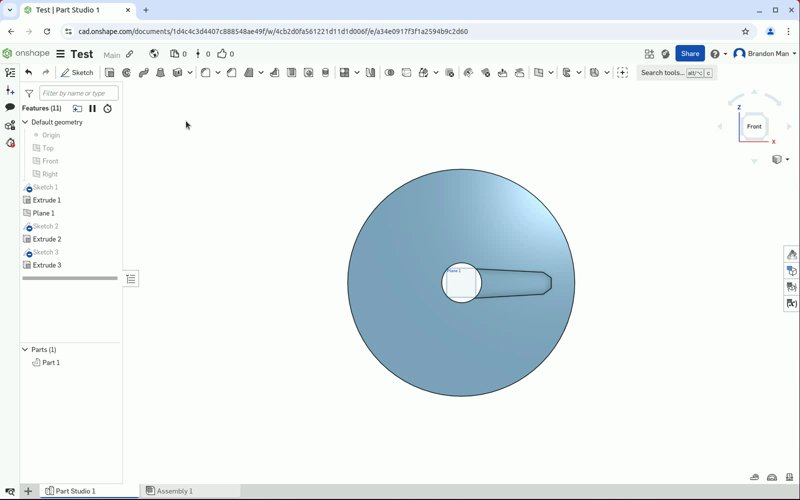
key(shift+h)
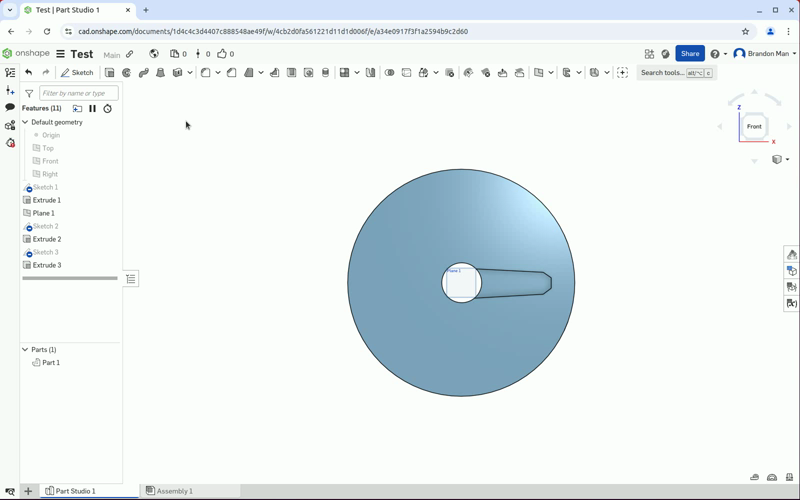
mouse_move(73, 189)
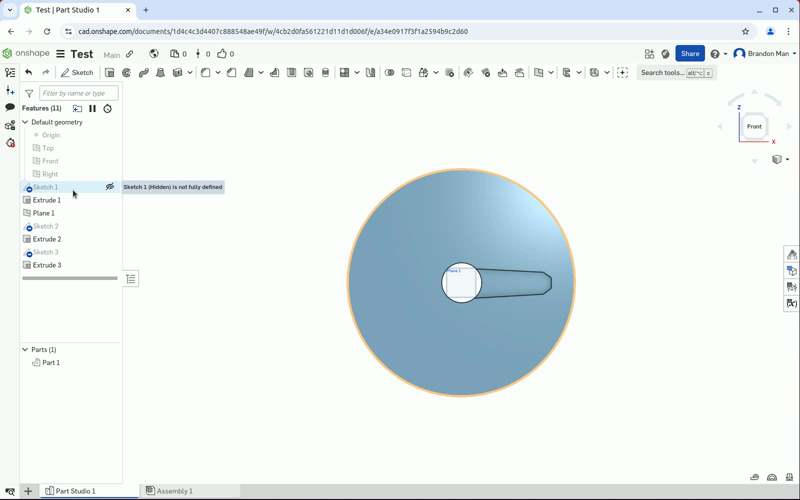
click(73, 189)
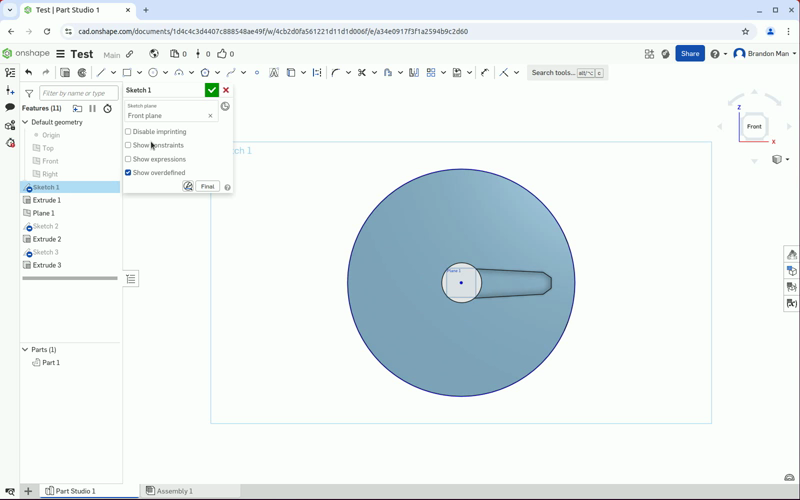
mouse_move(229, 92)
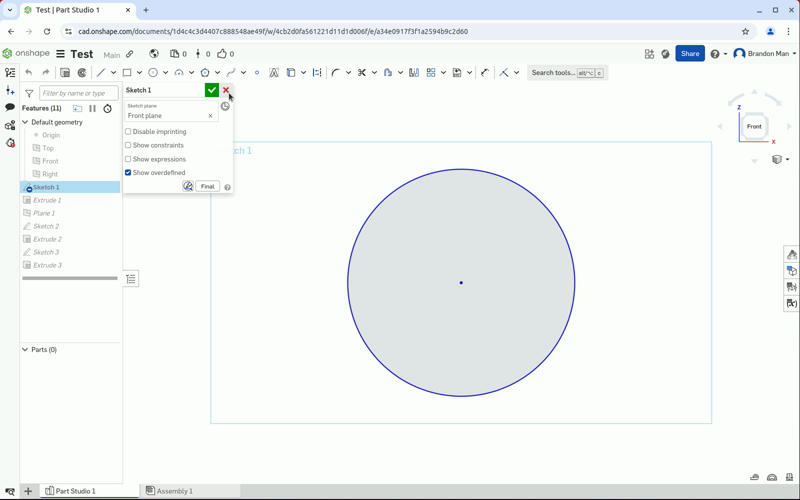
click(229, 92)
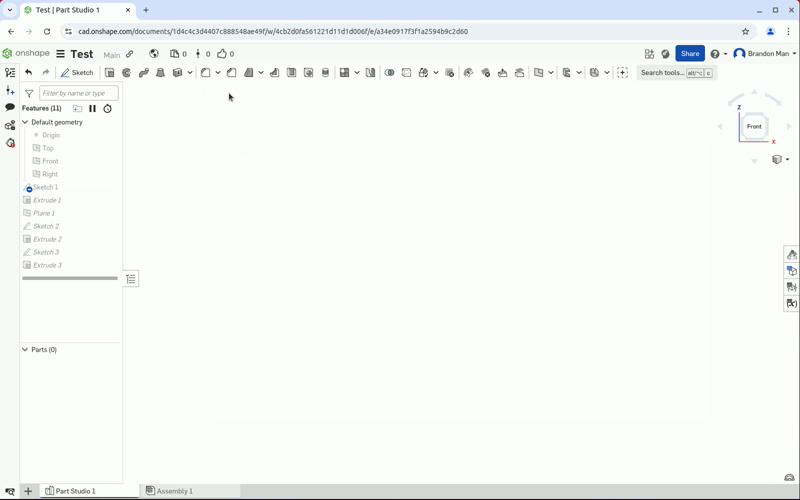
key(shift+s)
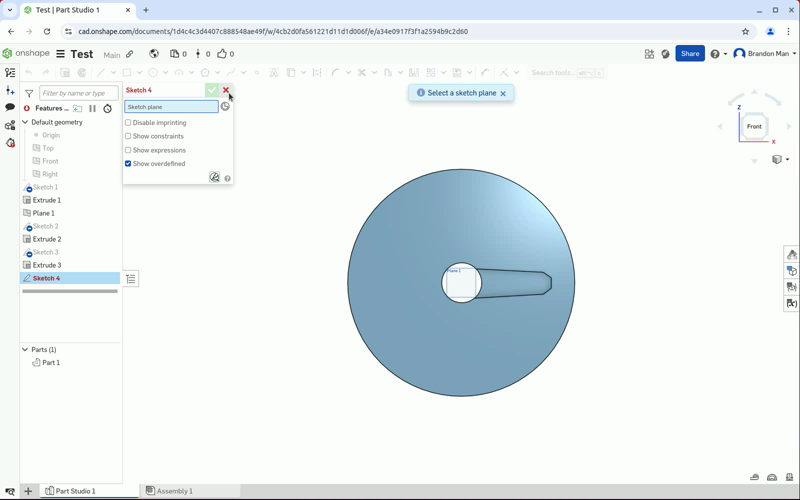
mouse_move(73, 215)
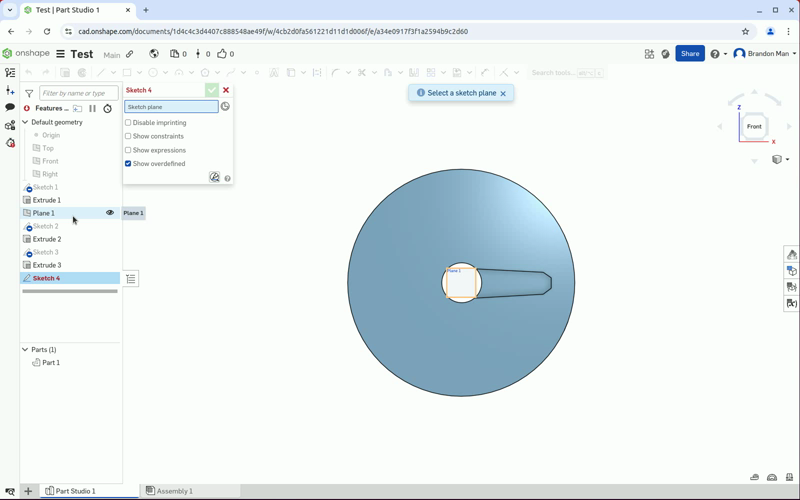
click(73, 215)
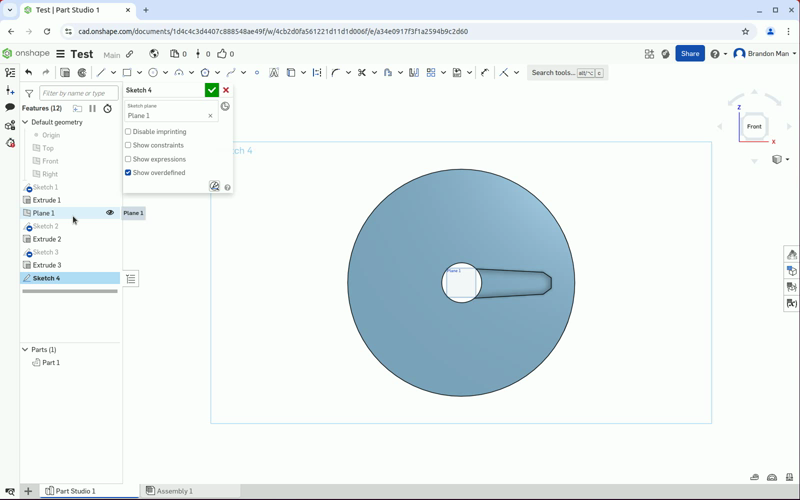
mouse_move(73, 352)
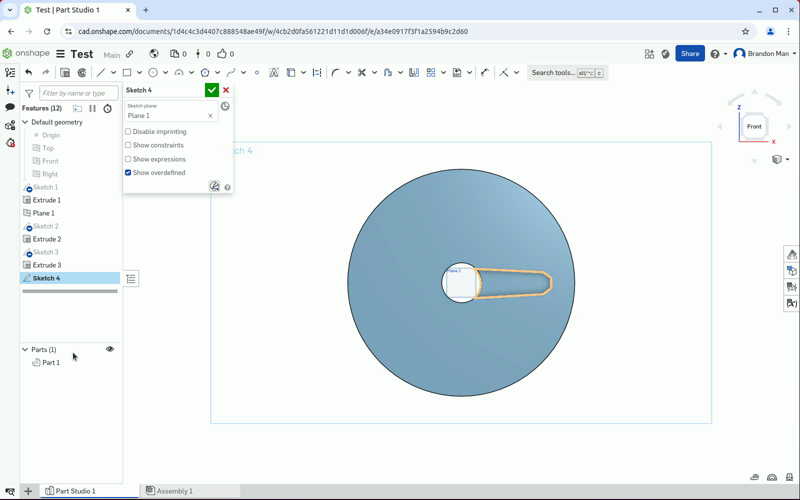
key(y)
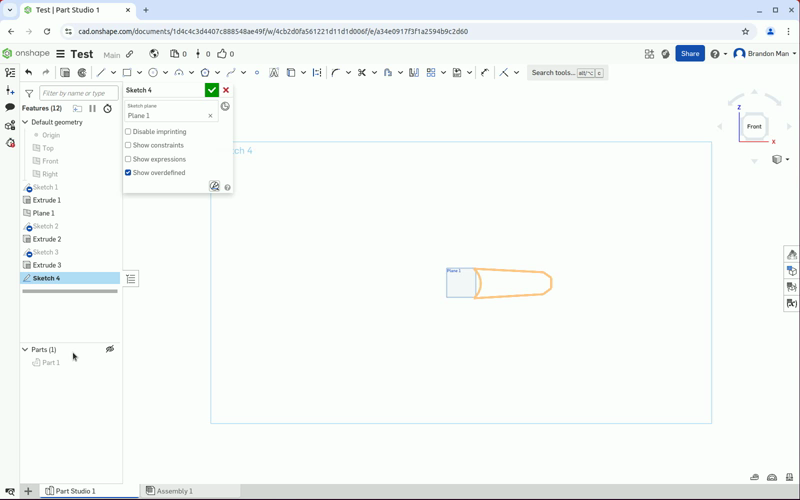
key(a)
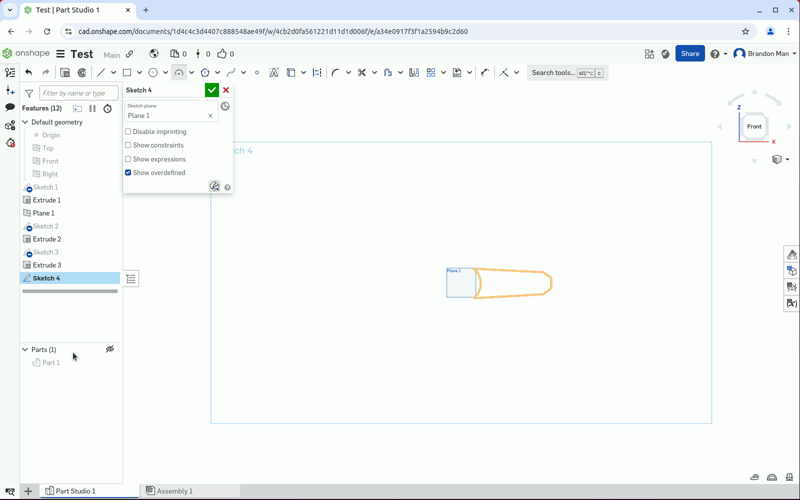
key_down(shift)
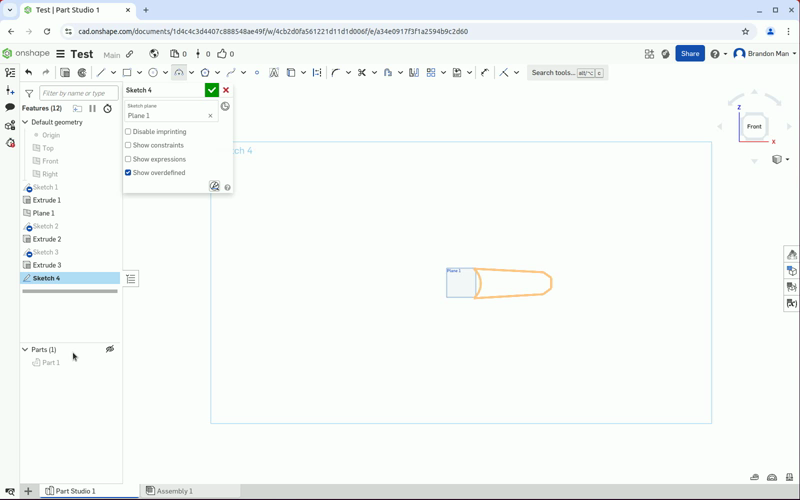
mouse_move(473, 298)
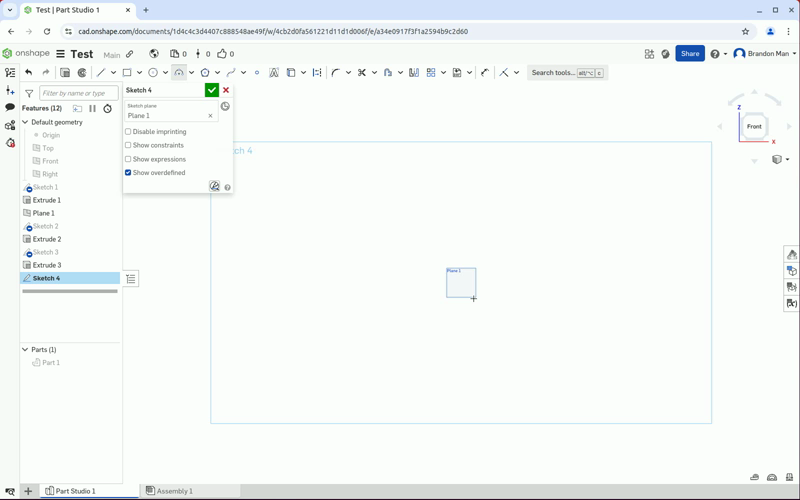
click(473, 298)
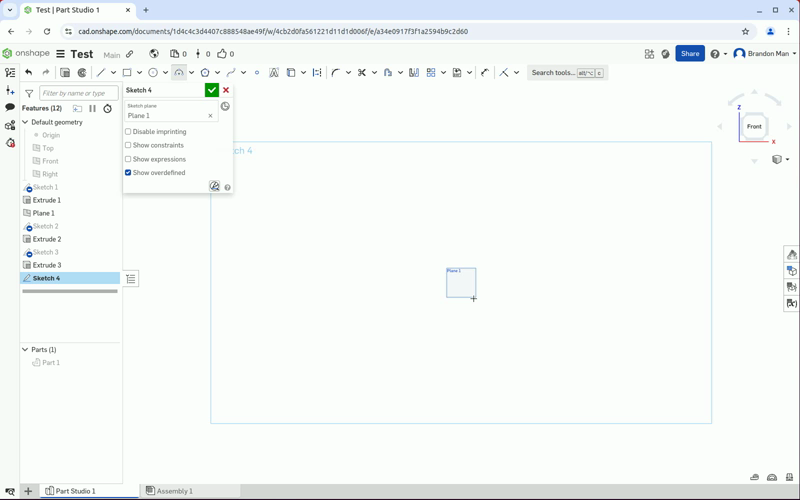
key_up(shift)
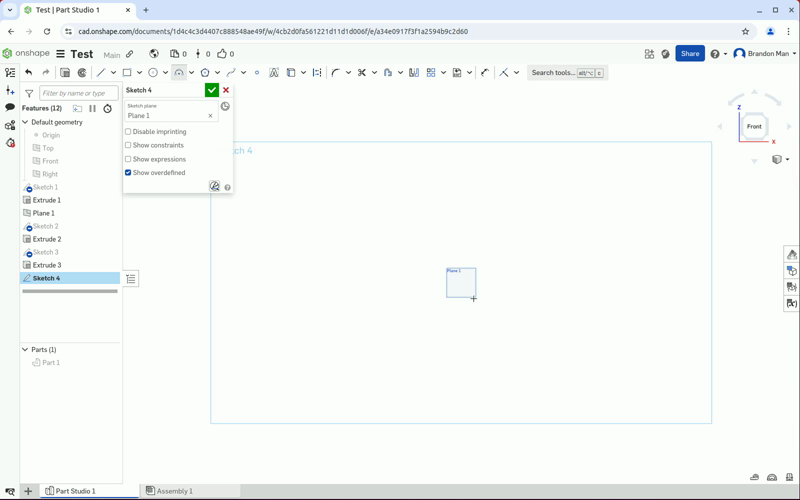
key_down(shift)
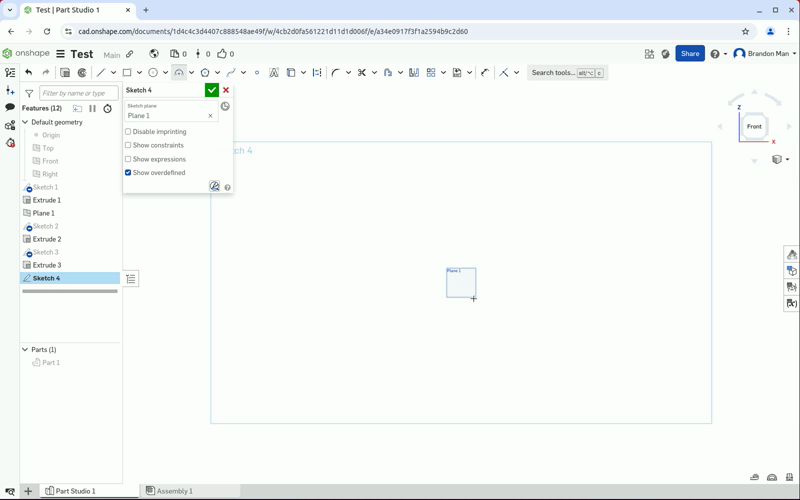
mouse_move(473, 267)
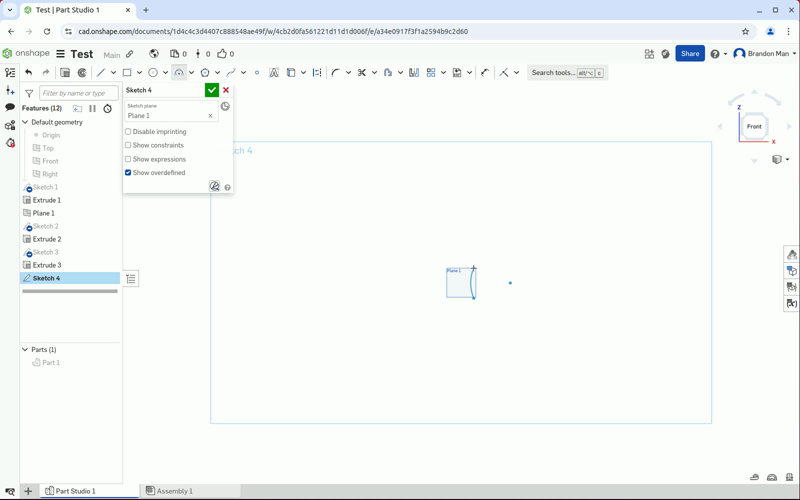
click(473, 267)
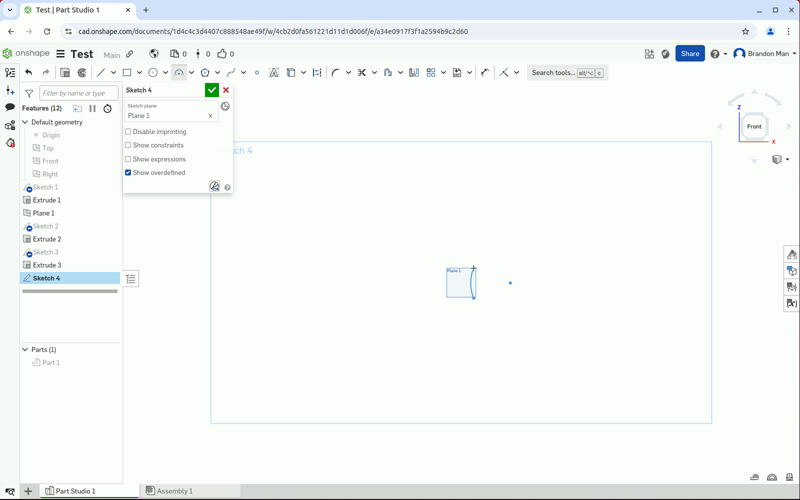
mouse_move(480, 283)
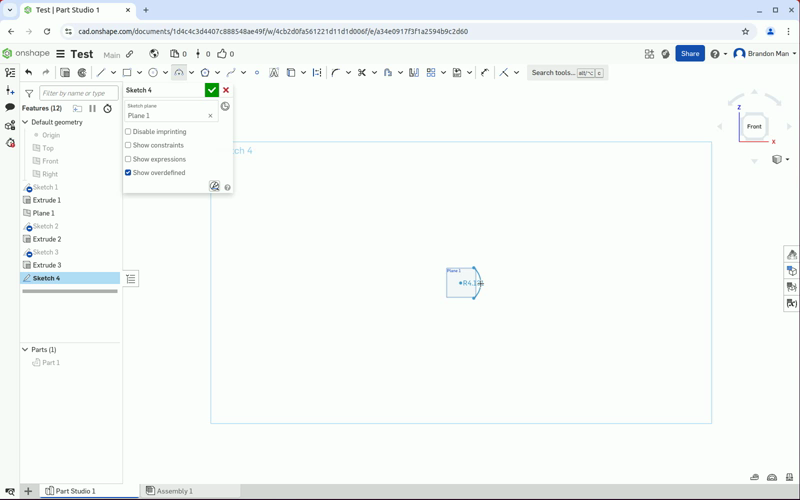
click(480, 283)
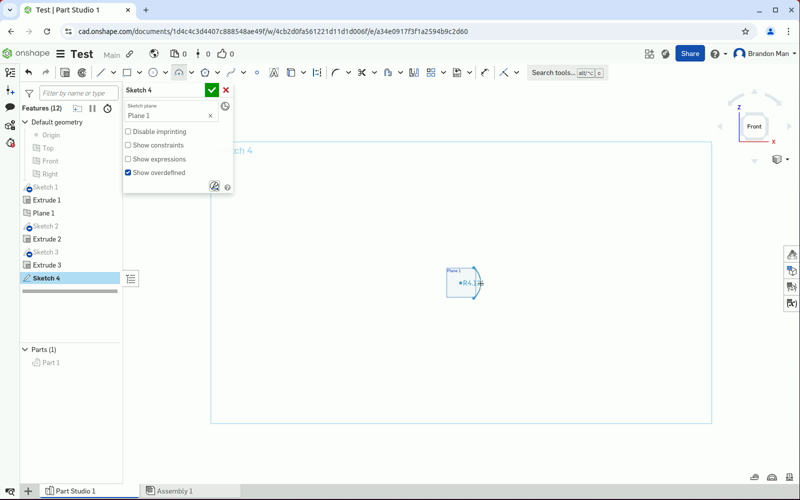
key_up(shift)
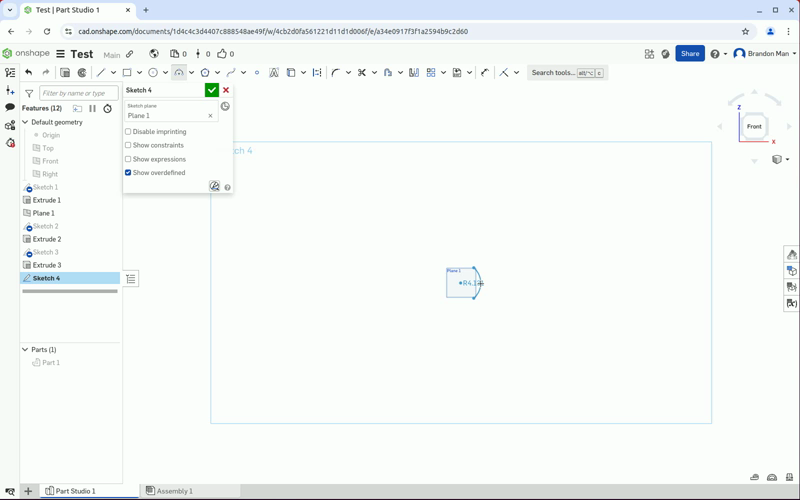
key(esc)
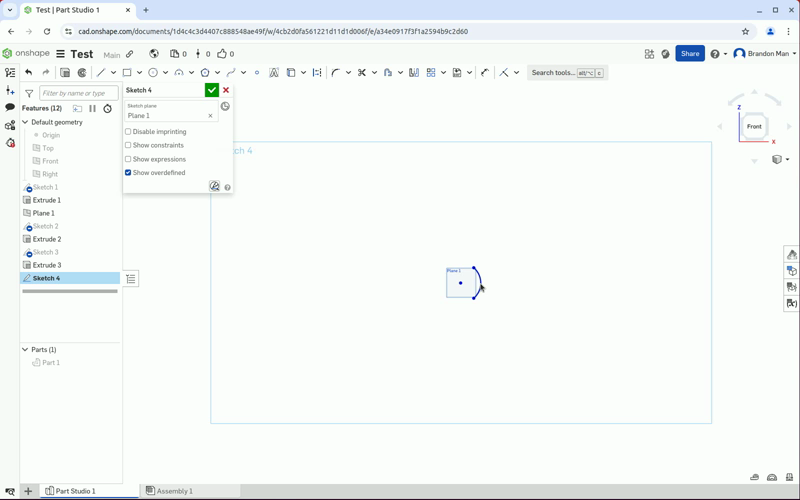
key(l)
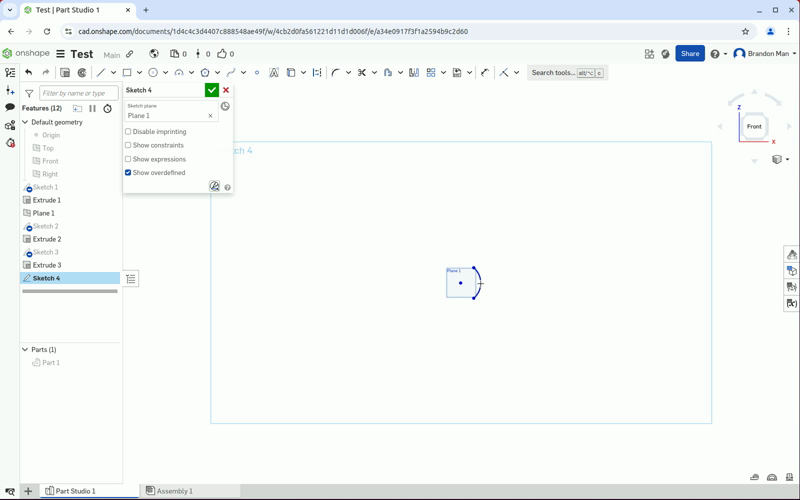
mouse_move(473, 267)
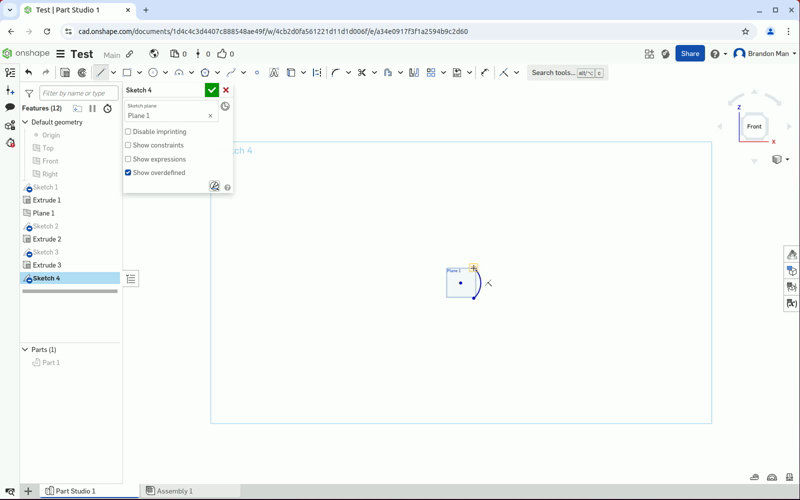
click(473, 267)
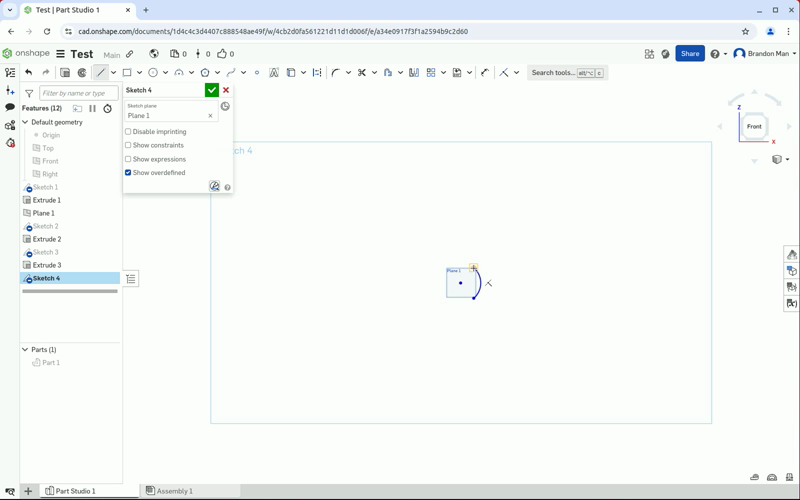
mouse_move(503, 267)
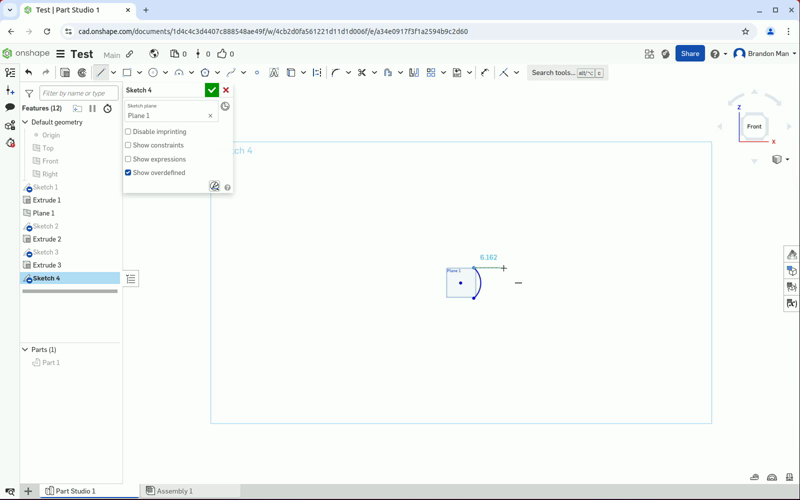
key_down(shift)
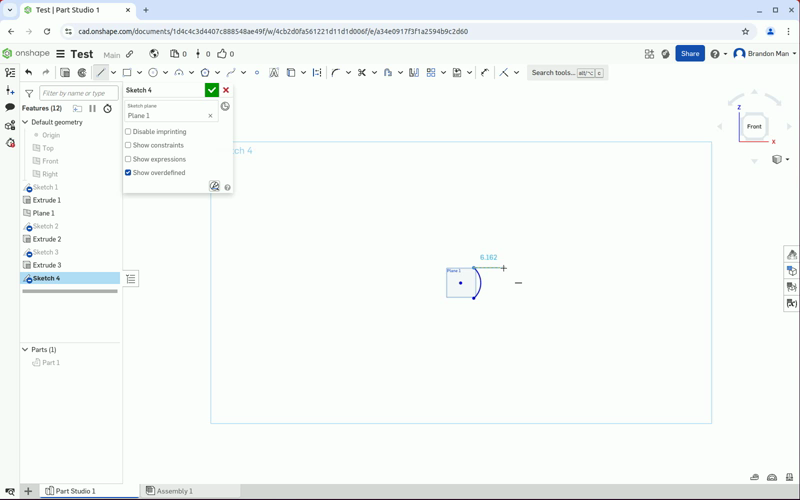
mouse_move(473, 298)
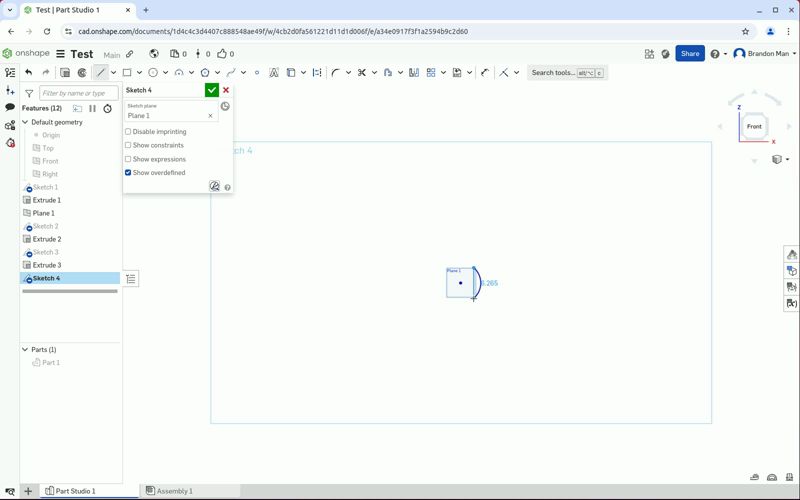
key_up(shift)
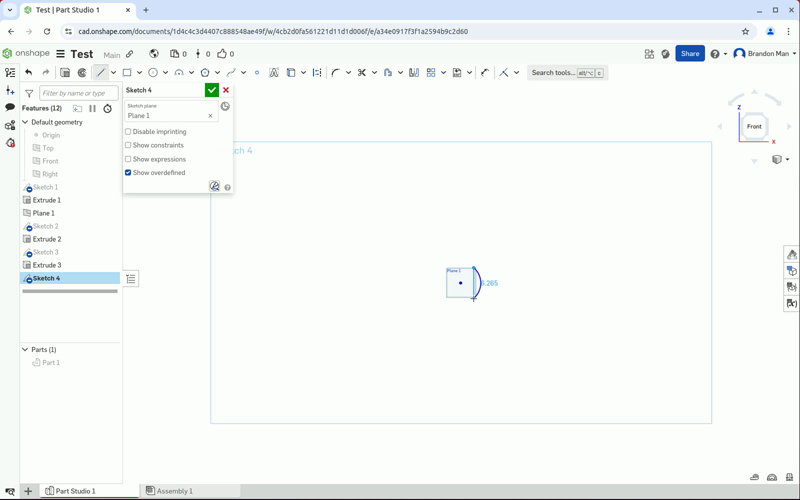
click(473, 298)
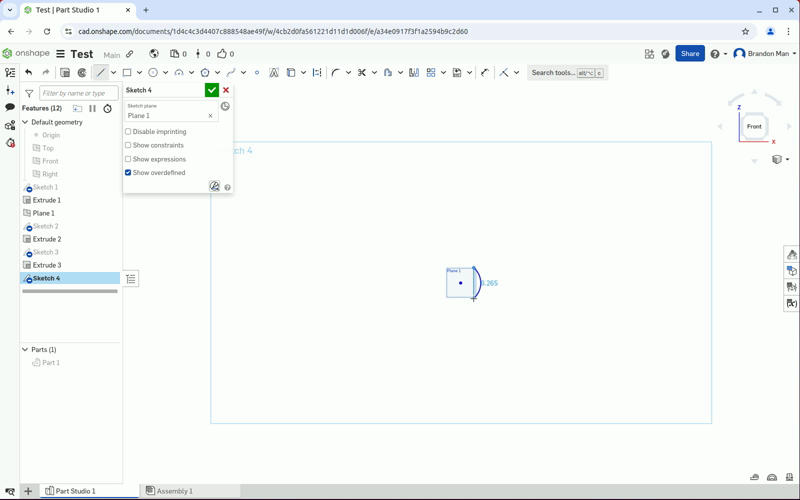
key(esc)
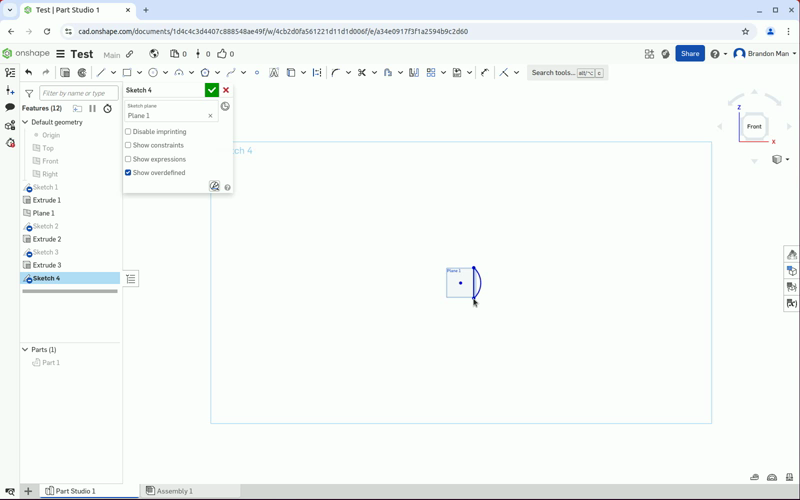
mouse_move(478, 281)
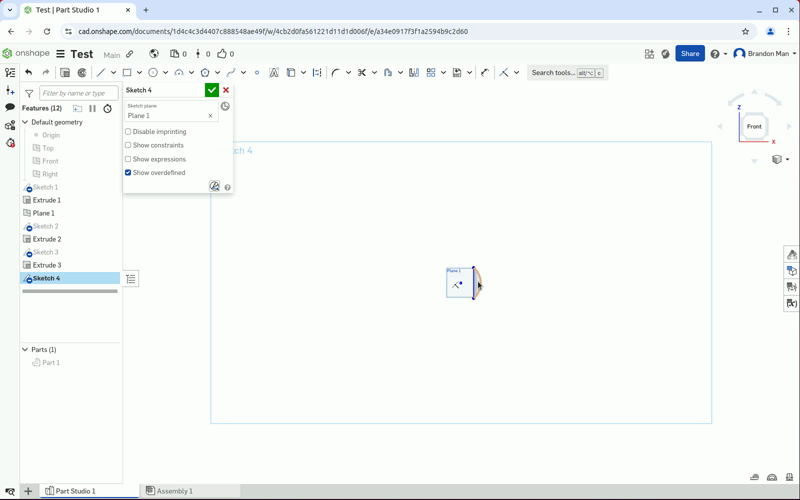
scroll(6)
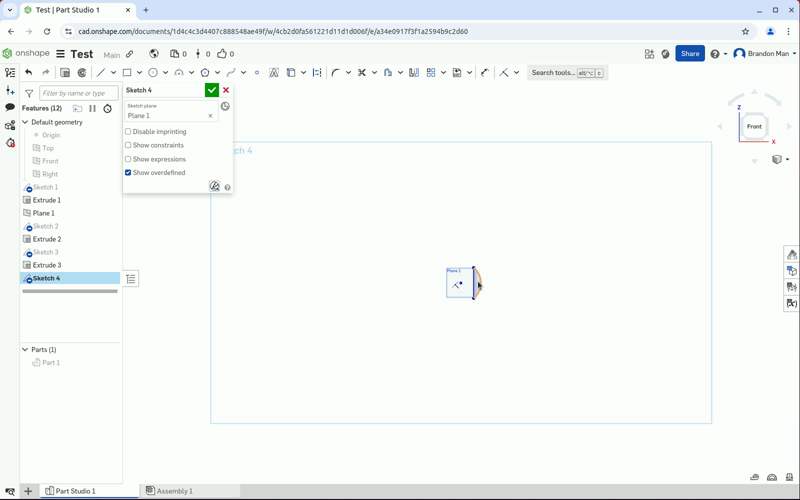
scroll(6)
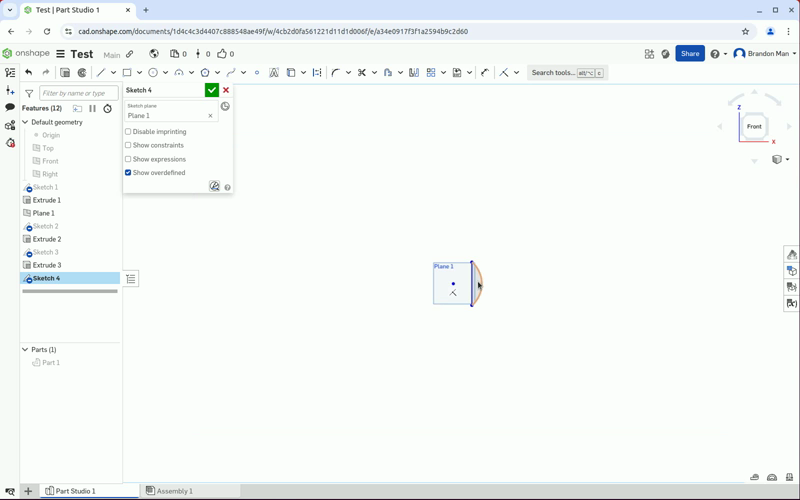
scroll(6)
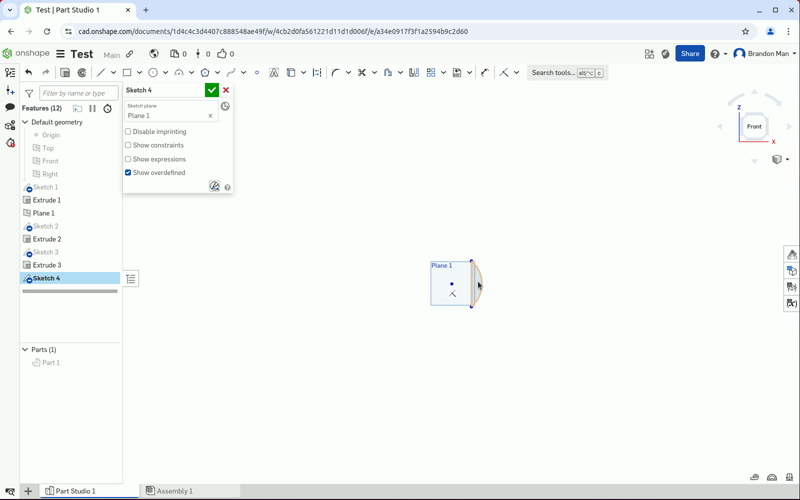
scroll(6)
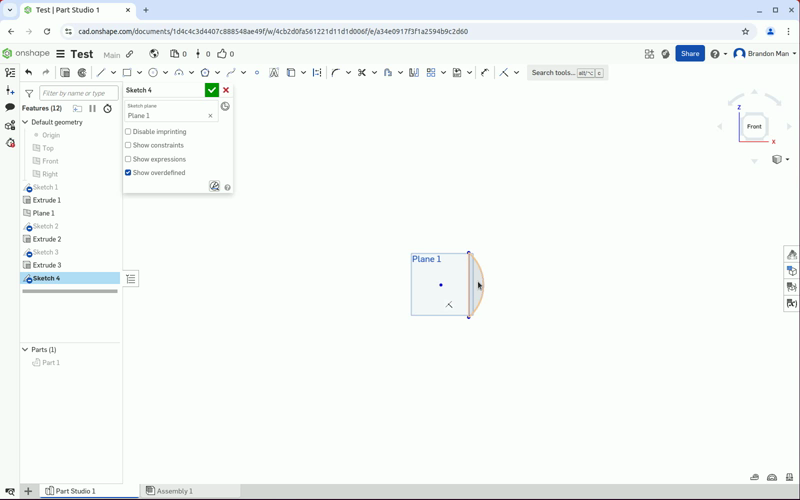
scroll(6)
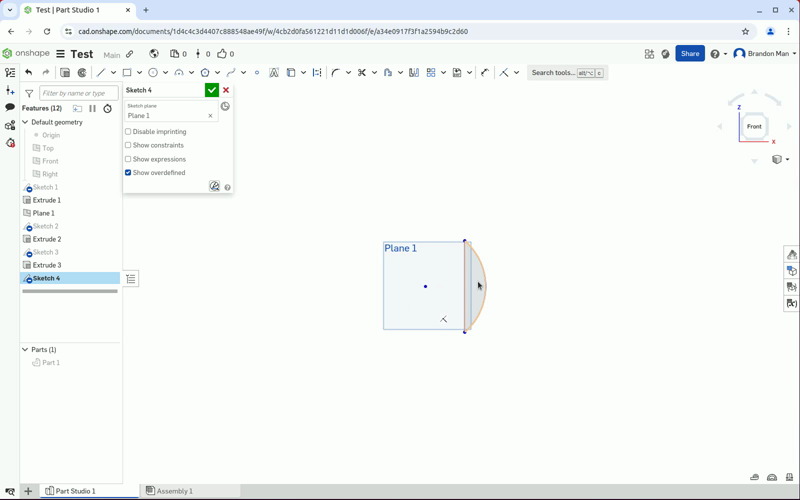
scroll(6)
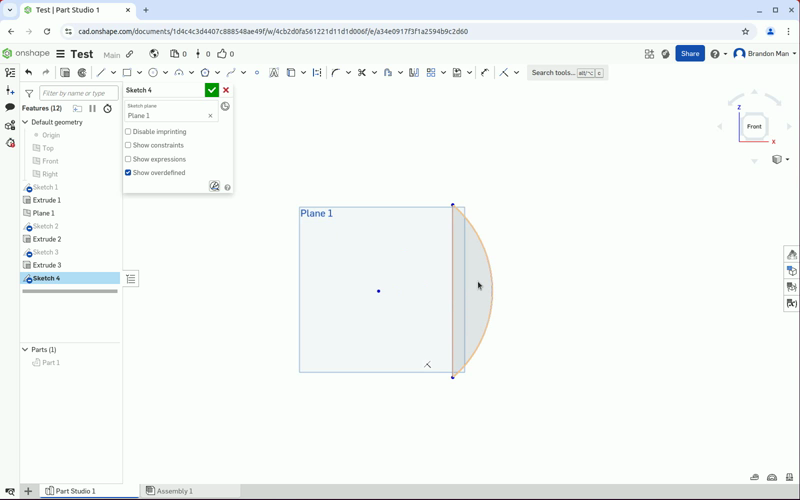
scroll(6)
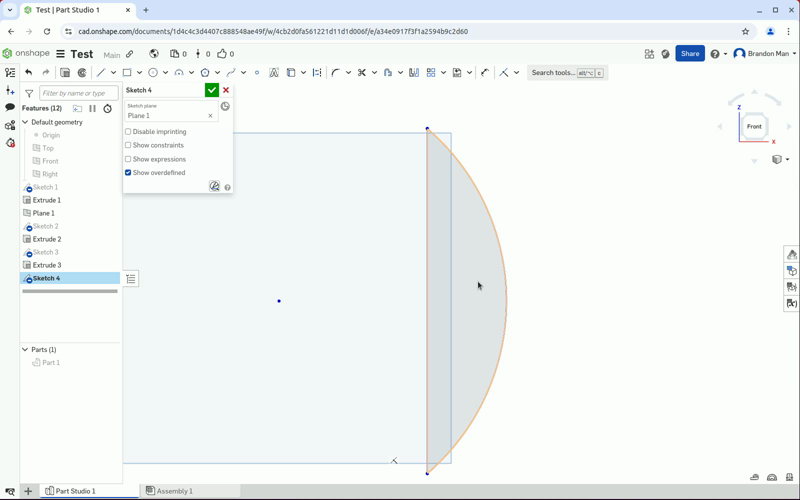
click(478, 281)
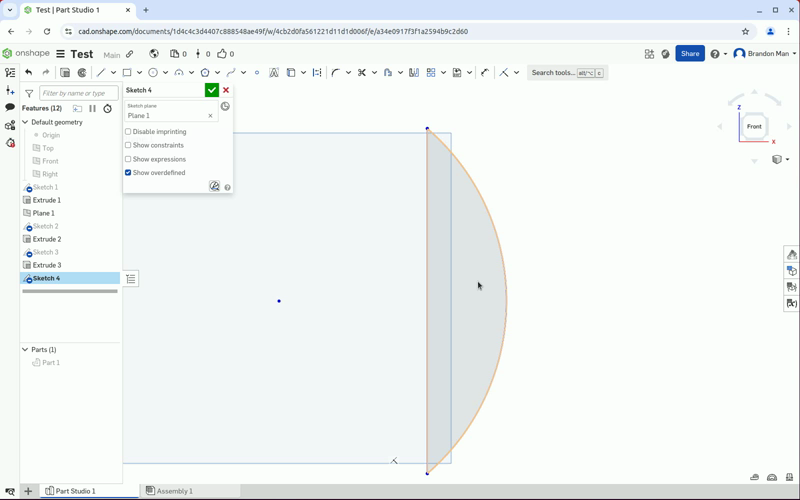
scroll(-6)
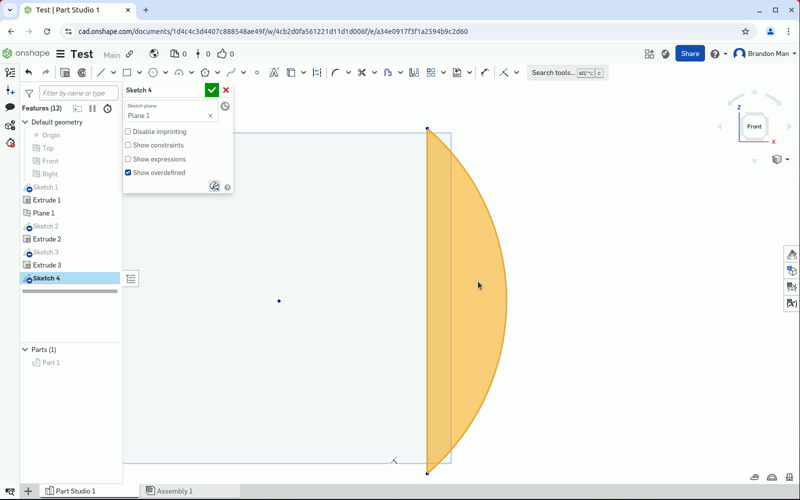
scroll(-6)
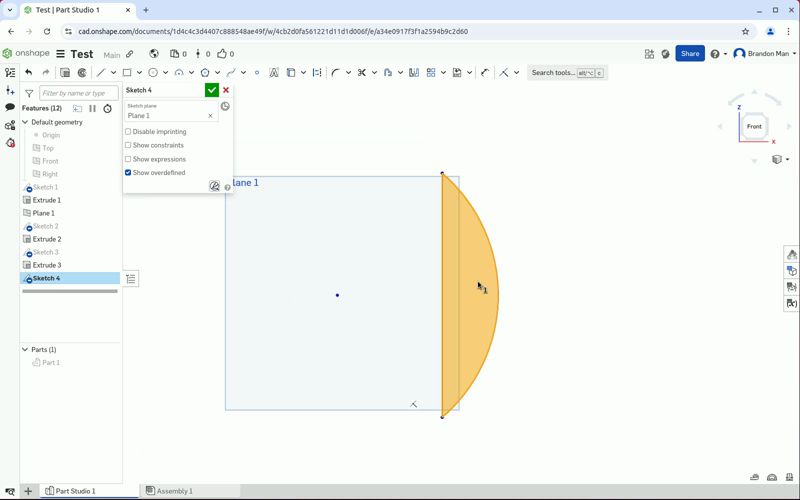
scroll(-6)
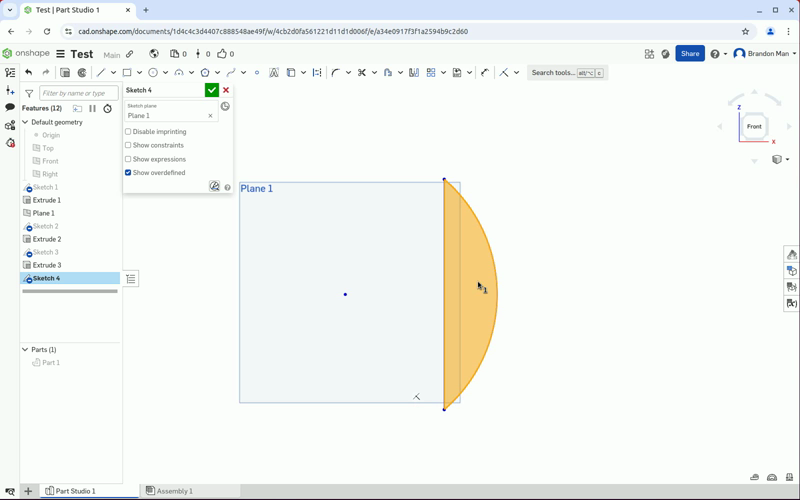
scroll(-6)
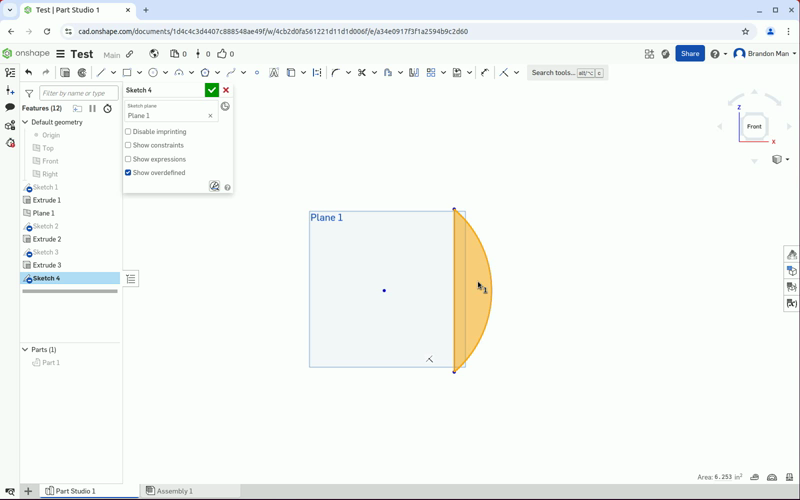
scroll(-6)
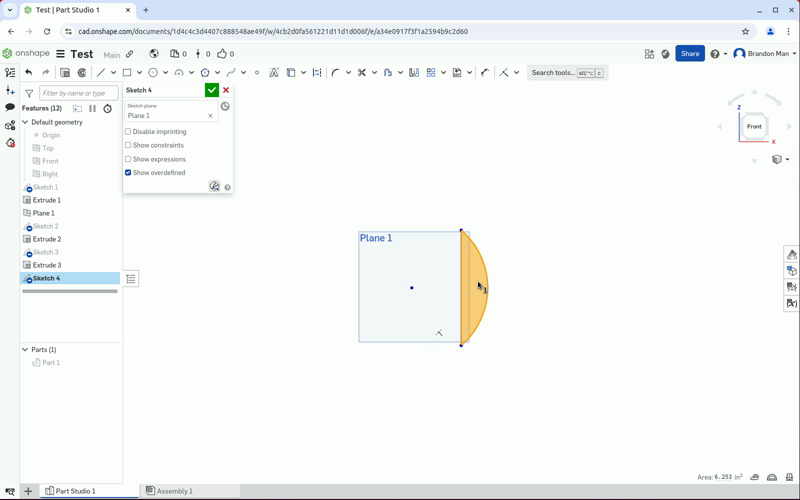
scroll(-6)
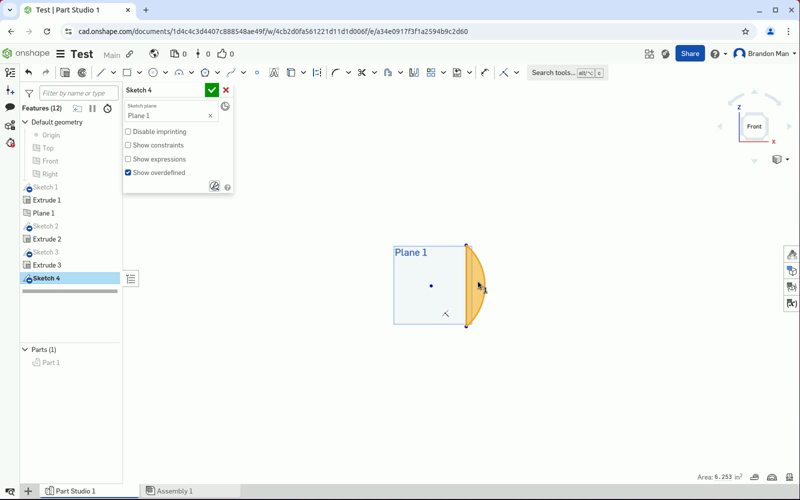
scroll(-6)
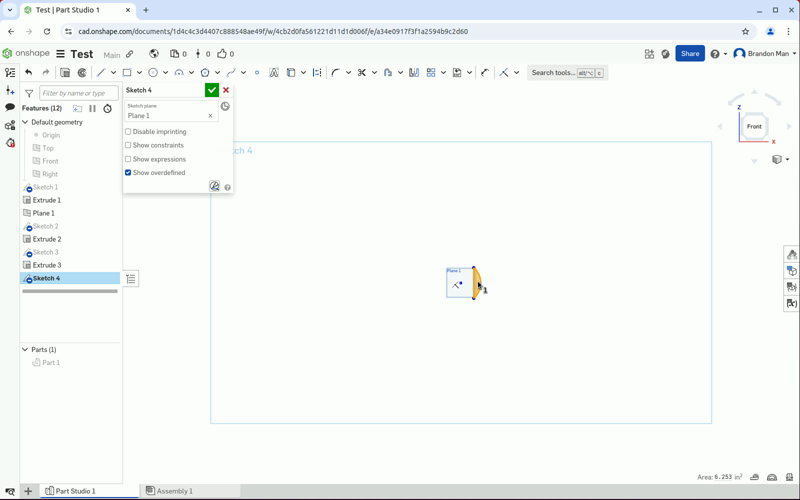
mouse_move(73, 352)
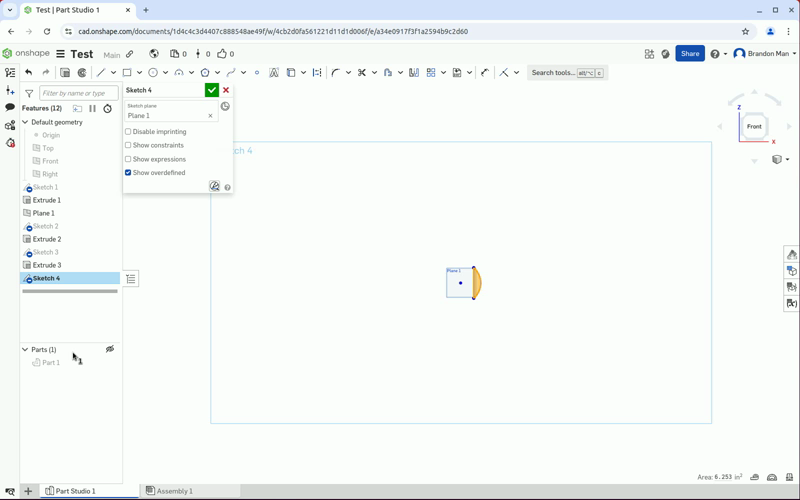
key(shift+y)
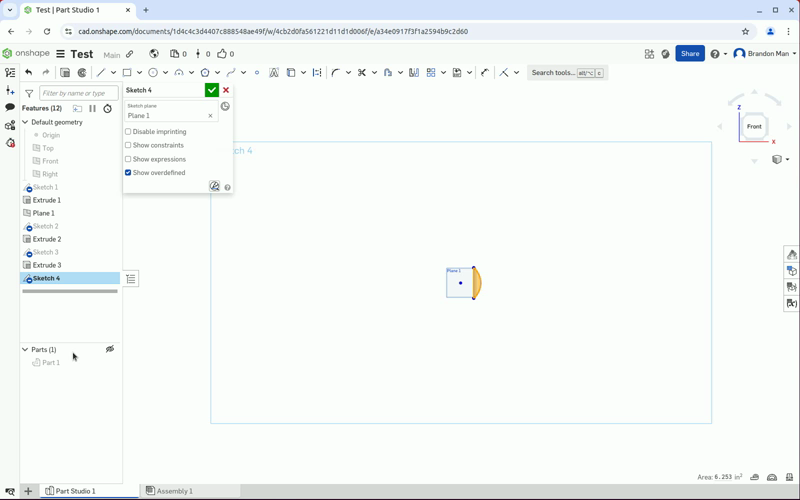
key(shift+e)
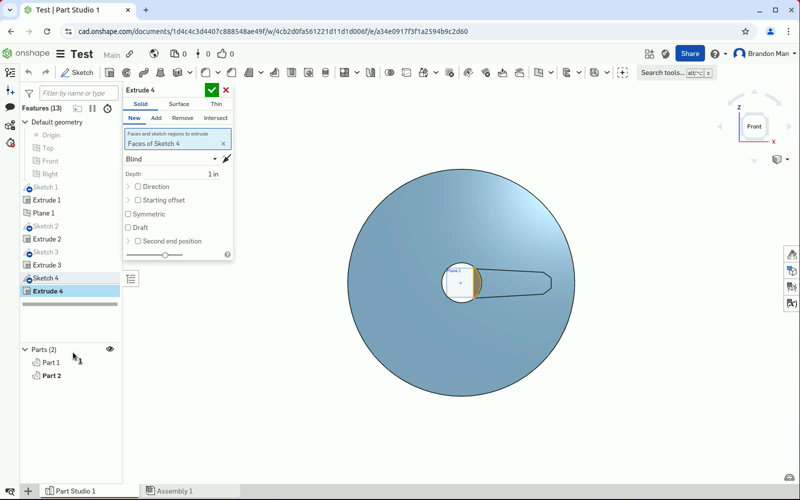
mouse_move(143, 106)
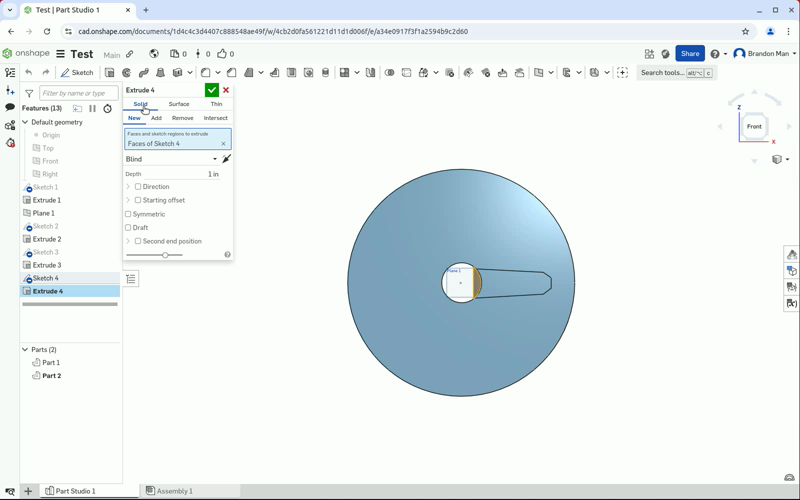
click(143, 106)
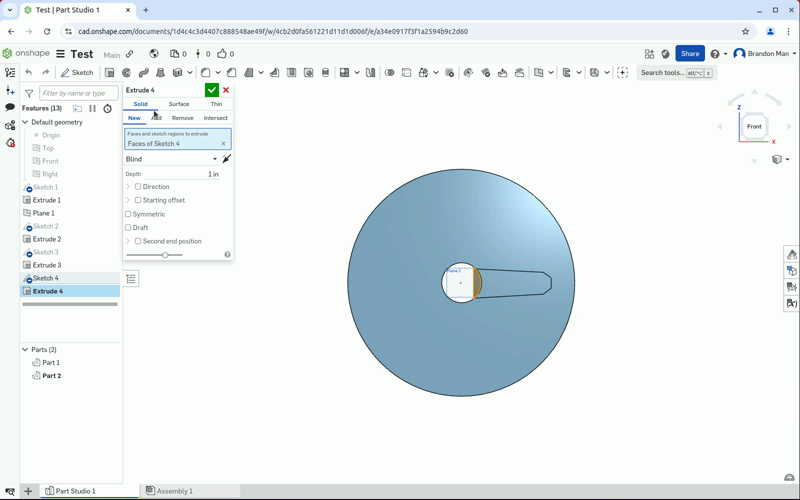
mouse_move(186, 120)
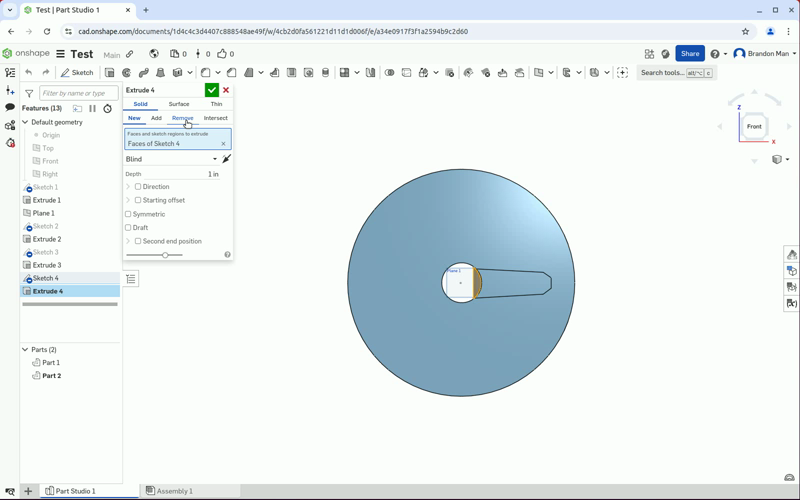
click(186, 120)
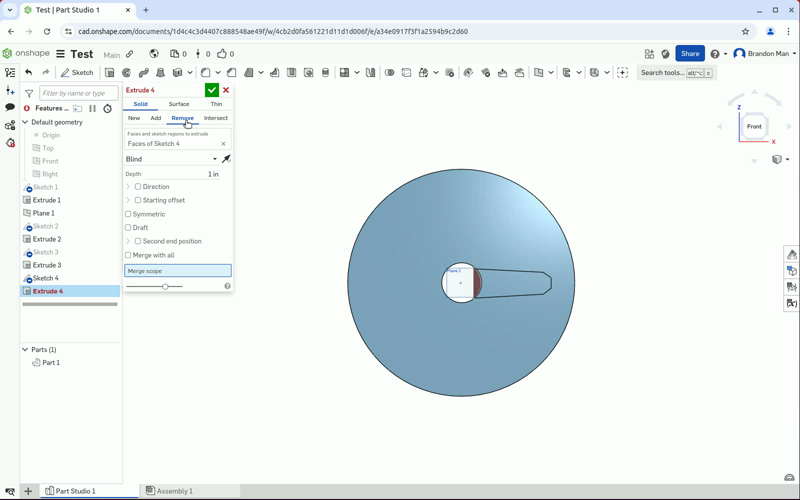
key(tab, 4)
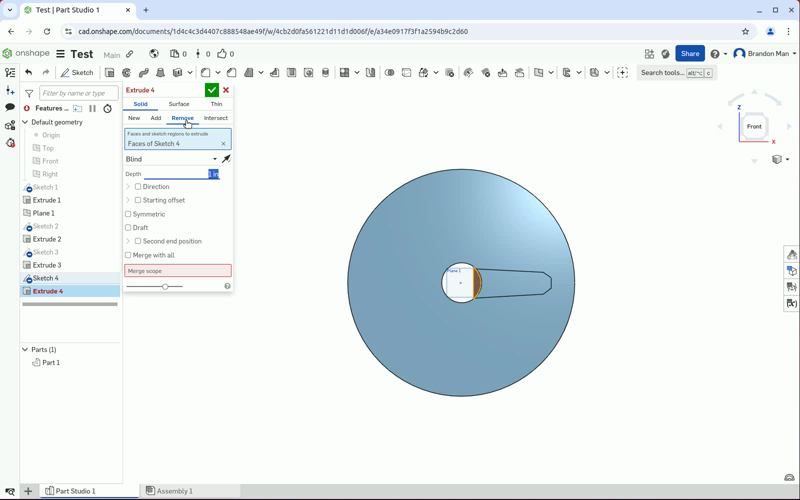
text(1.685)
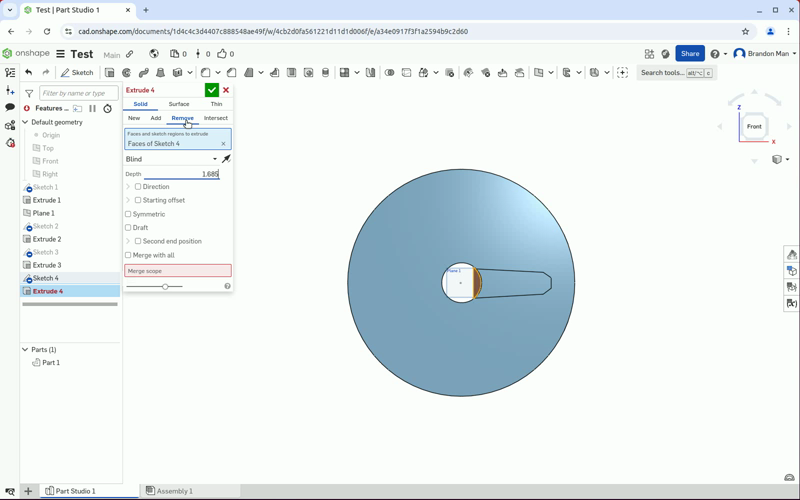
key(tab, 6)
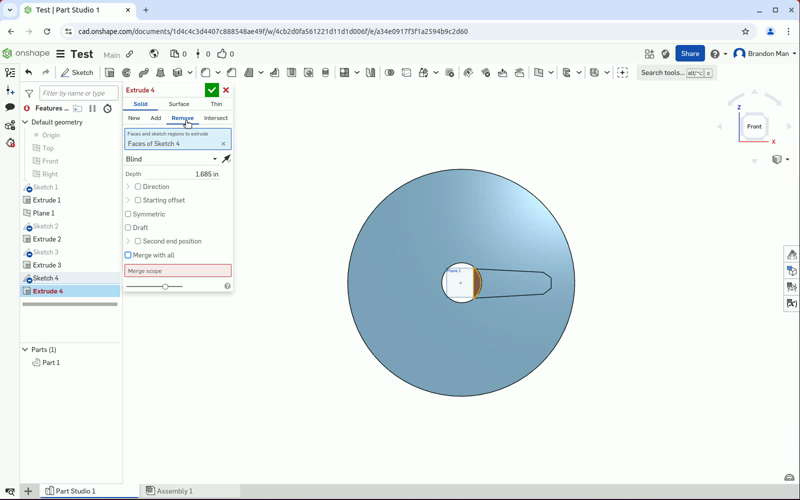
key(space)
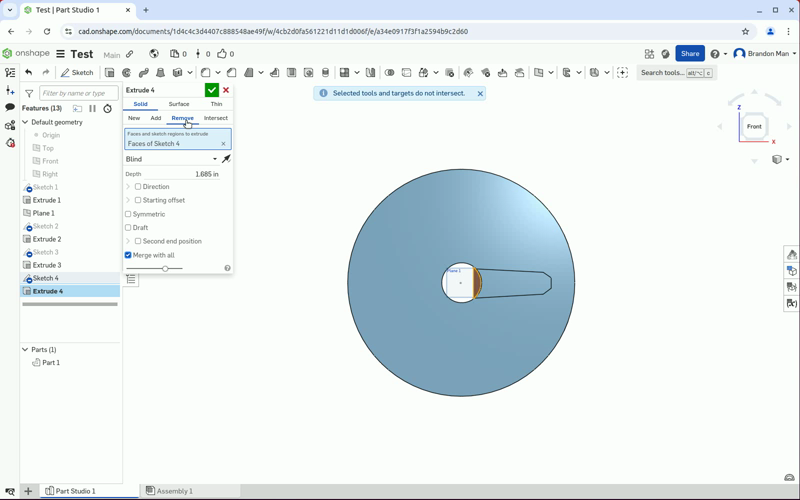
key(enter)
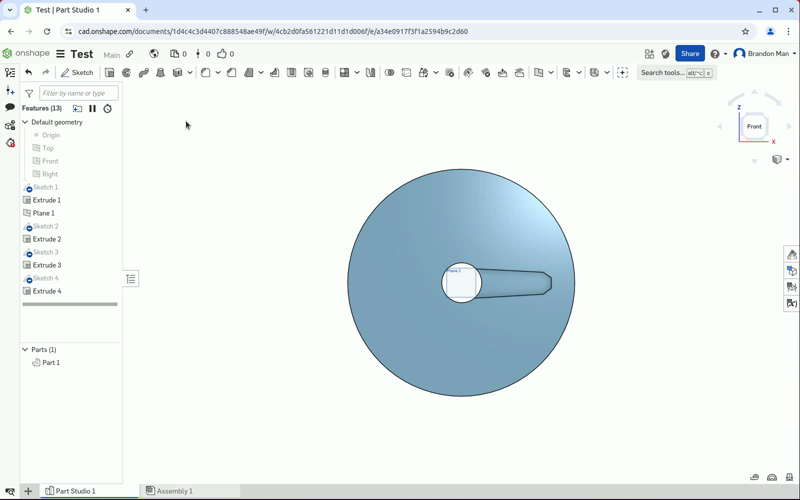
key(shift+h)
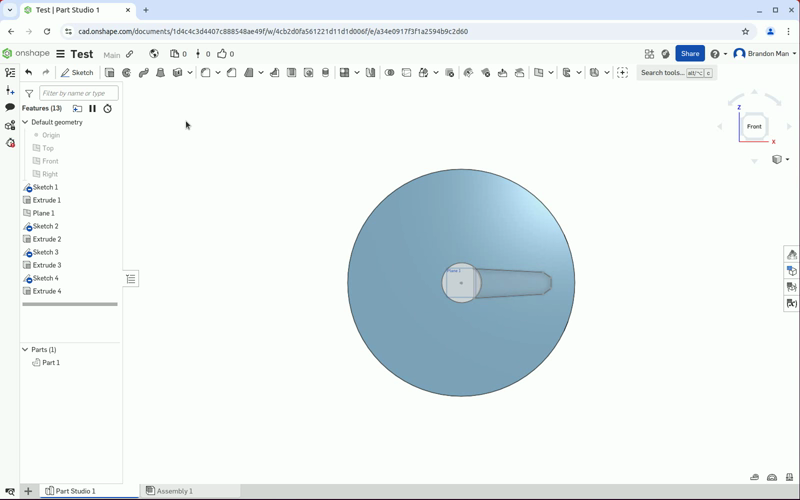
key(shift+h)
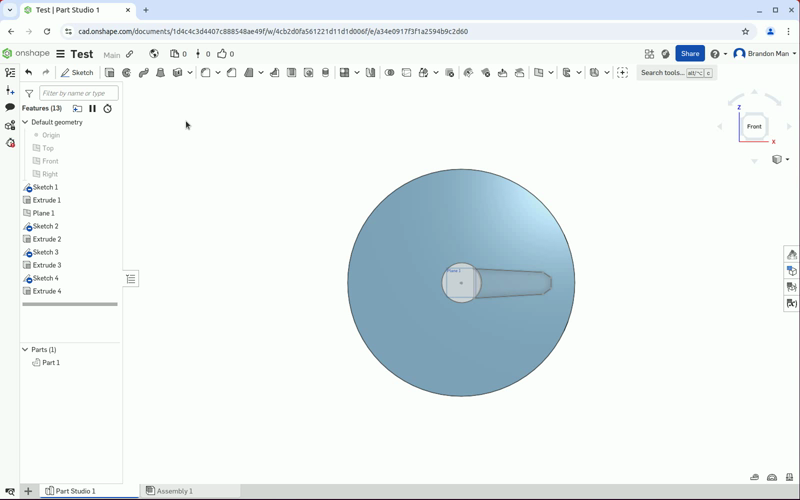
key(shift+7)
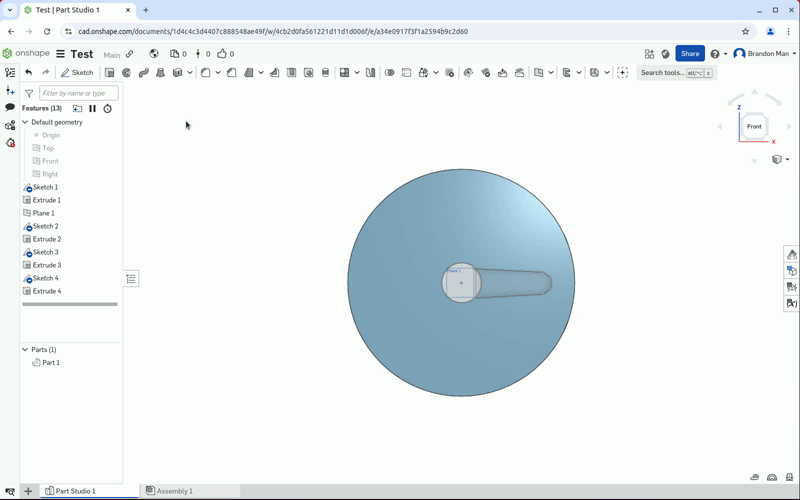
key(left, 2)
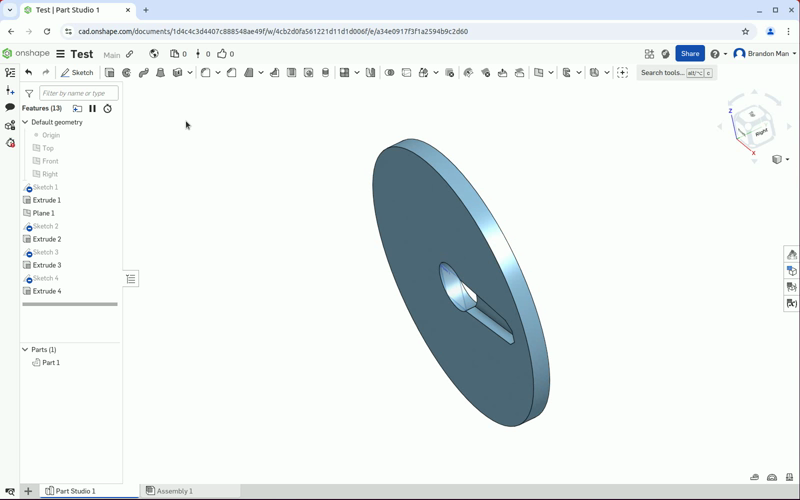
key(down, 2)
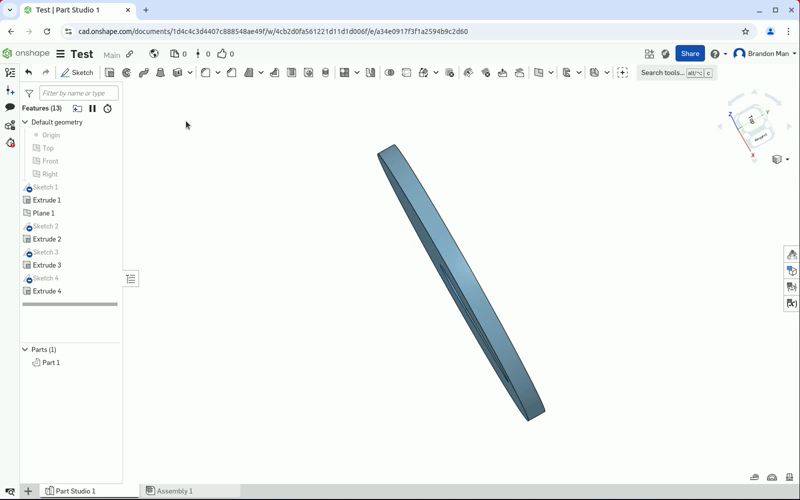
key(up, 2)
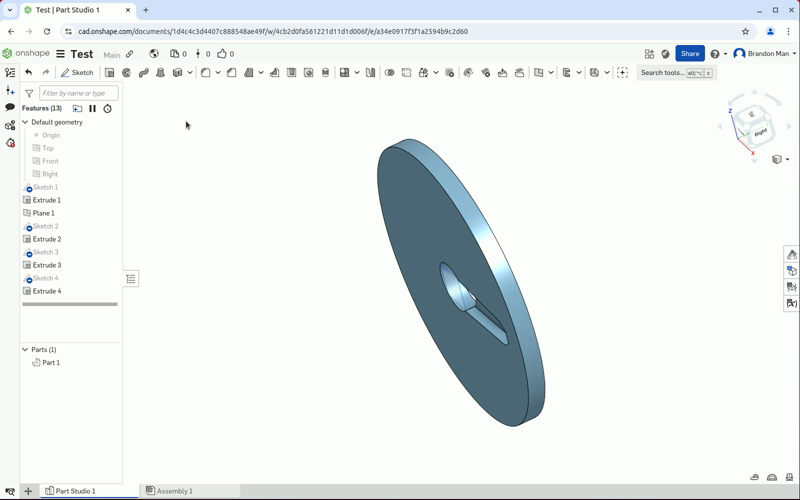
key(right, 2)
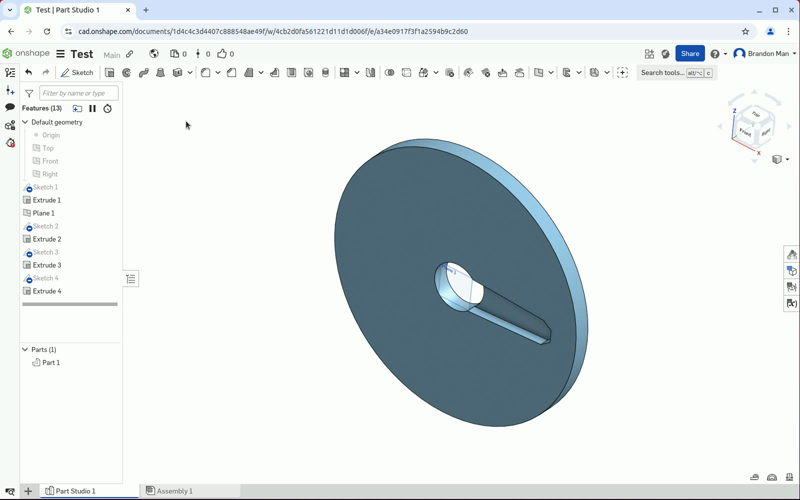
mouse_move(73, 189)
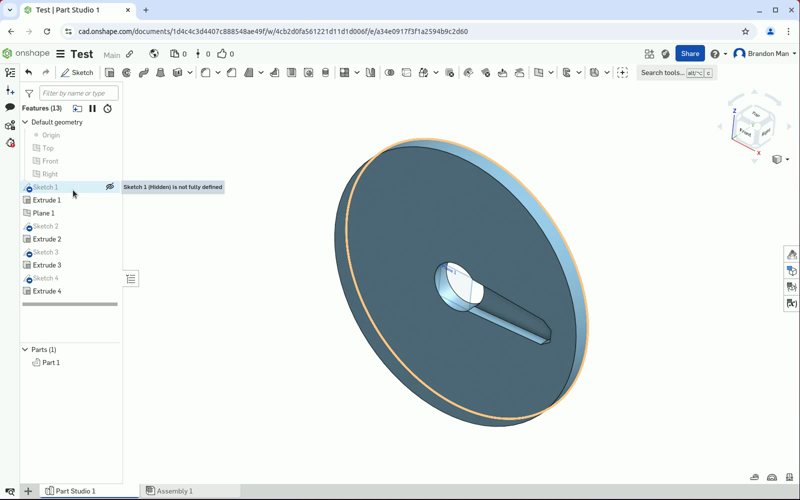
click(73, 189)